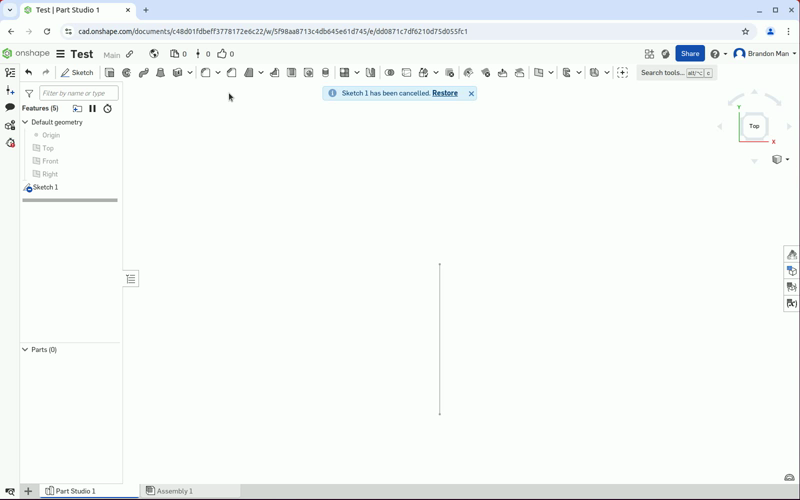
key(shift+h)
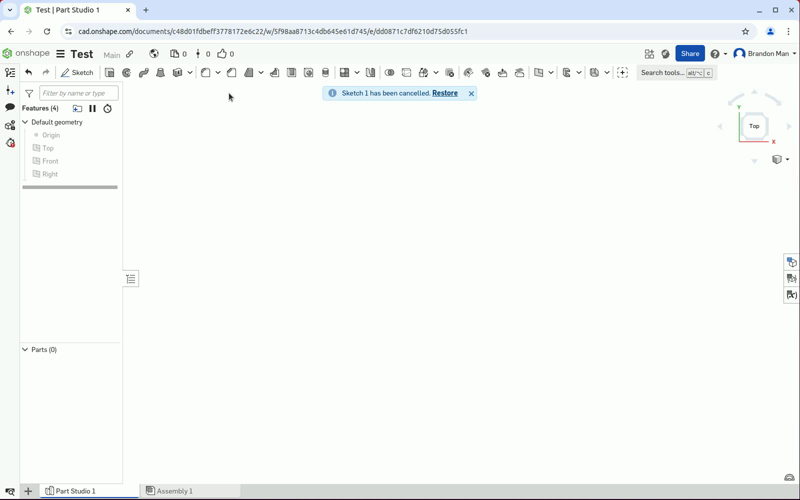
mouse_move(73, 352)
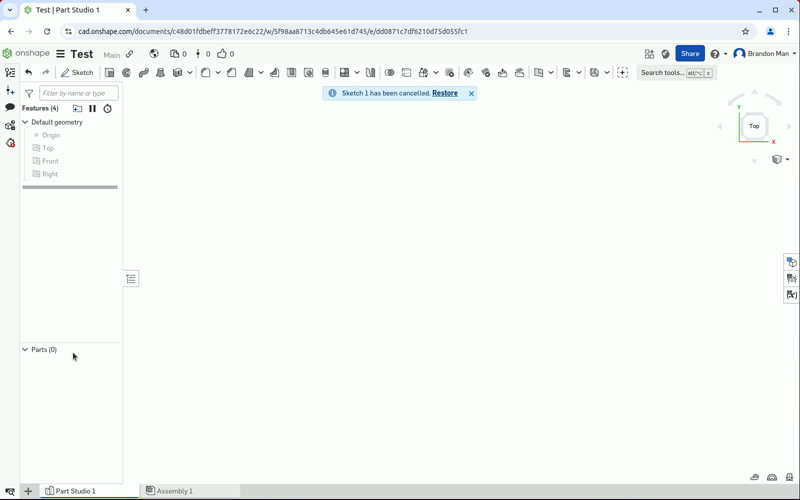
key(y)
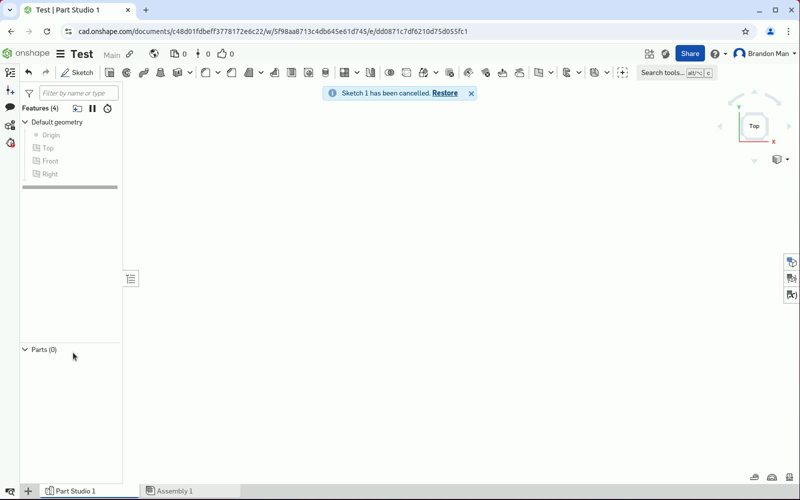
key(shift+p)
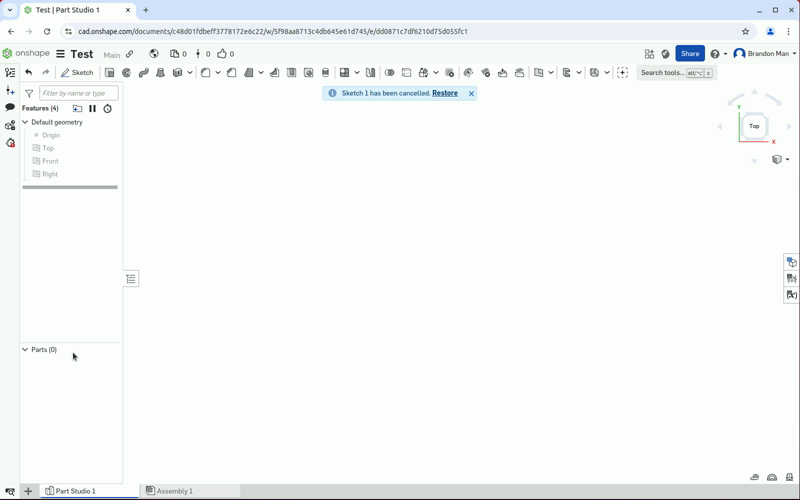
key(space)
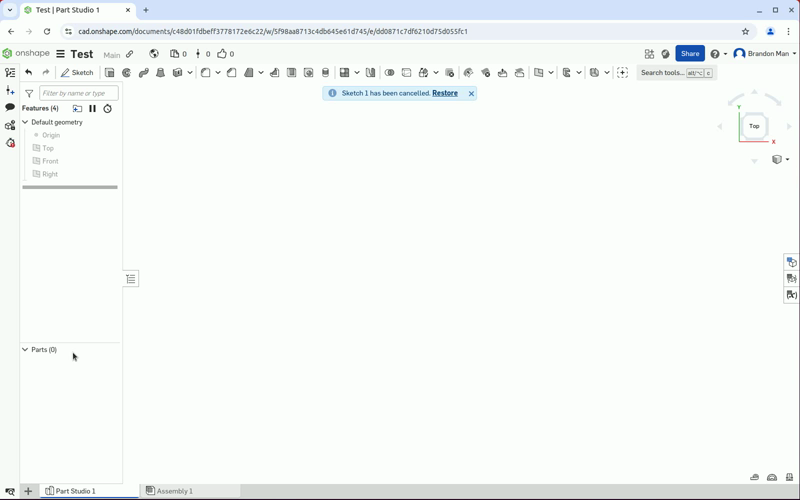
key_down(shift)
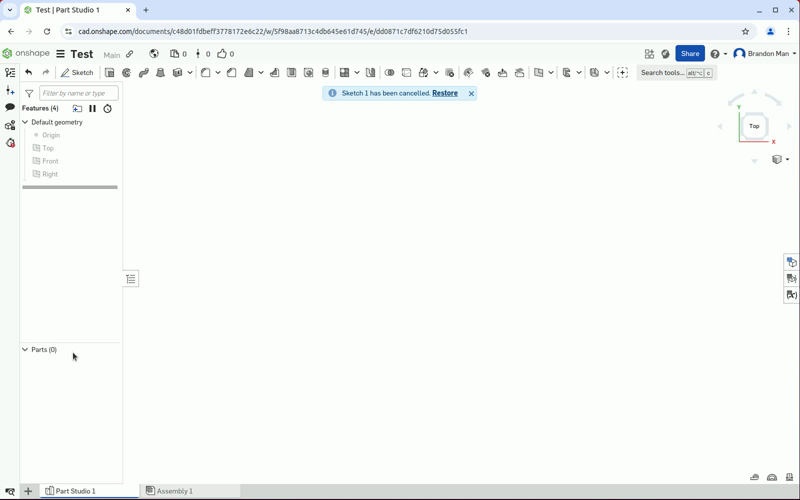
key(up)
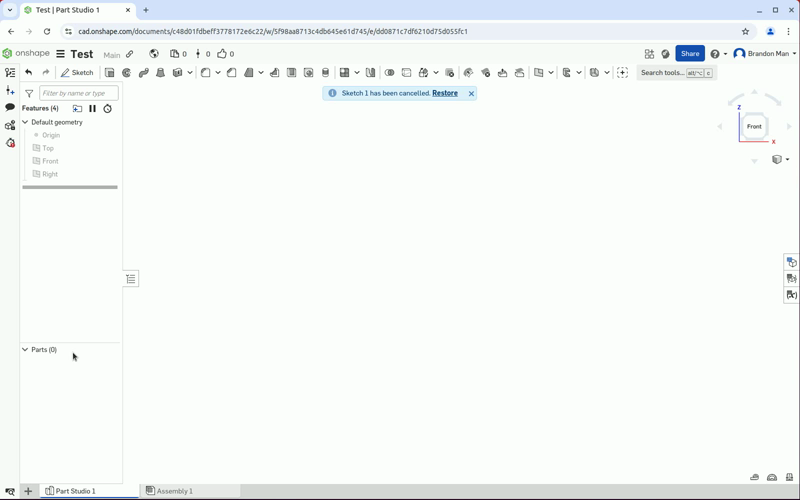
key_up(shift)
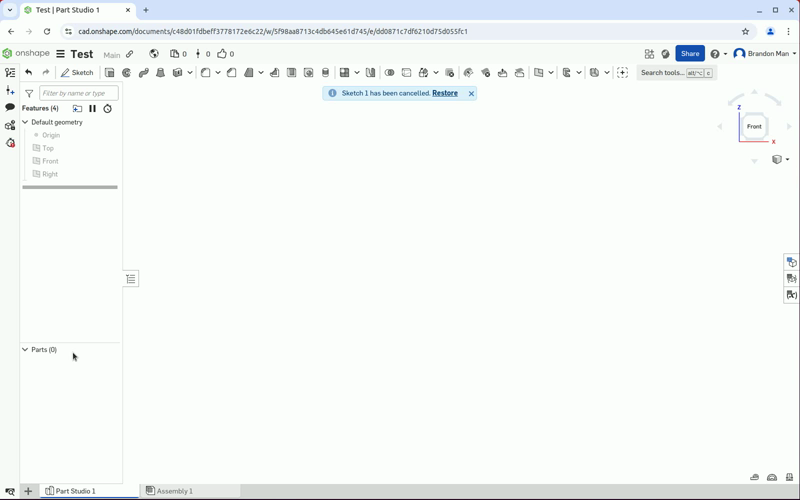
mouse_move(73, 352)
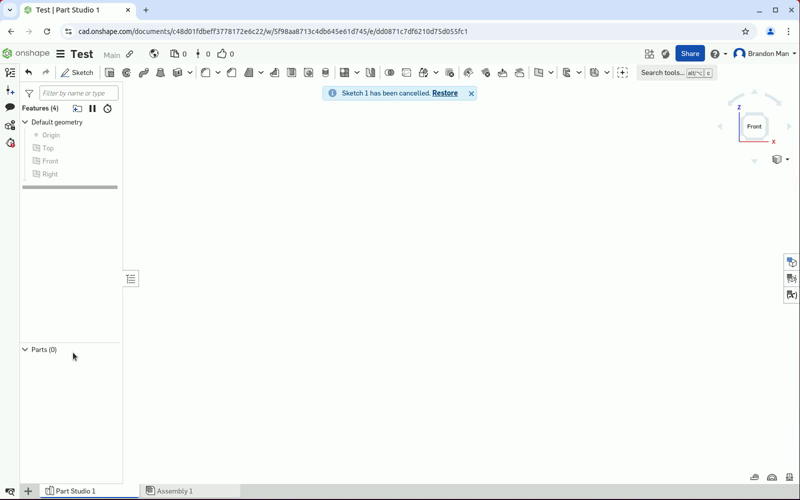
key(shift+y)
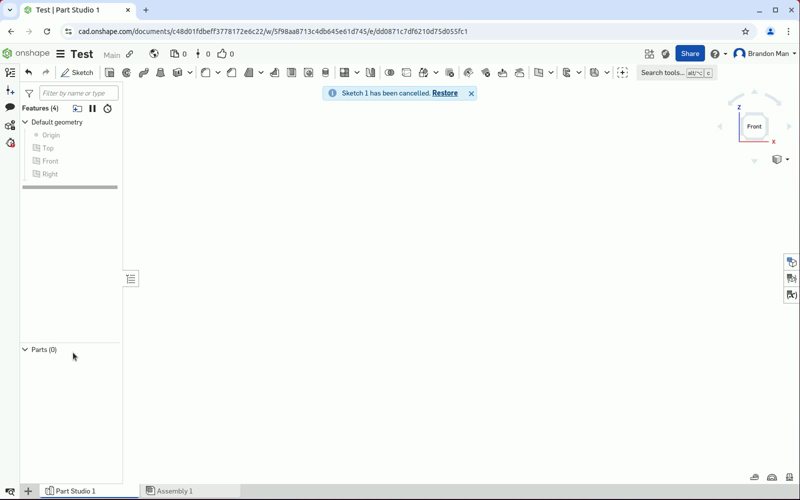
key(shift+s)
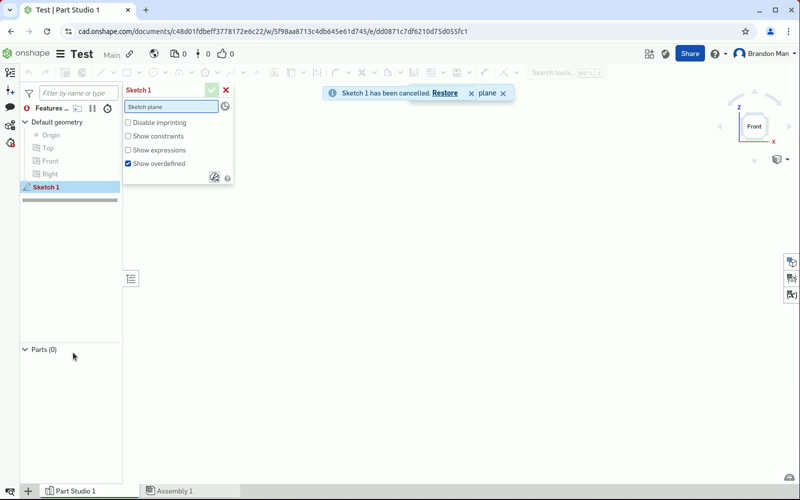
mouse_move(73, 163)
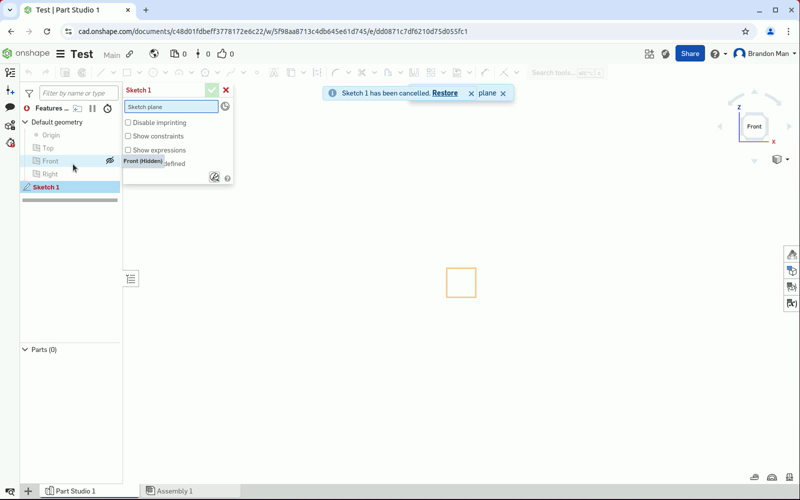
click(73, 163)
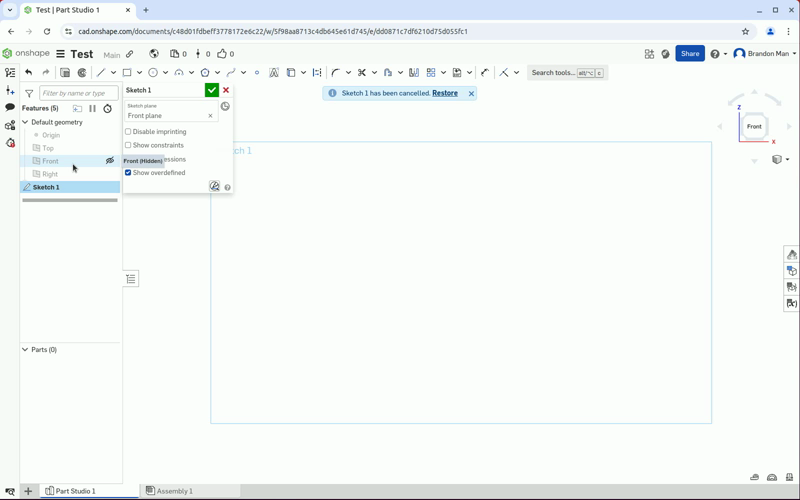
mouse_move(73, 352)
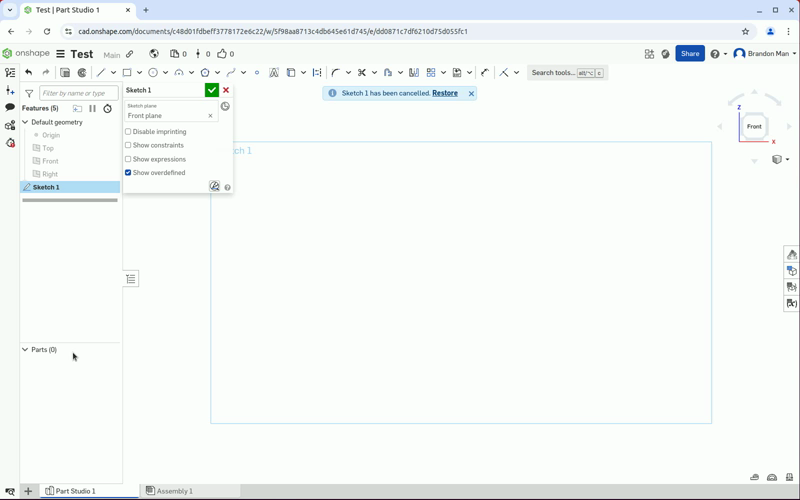
key(y)
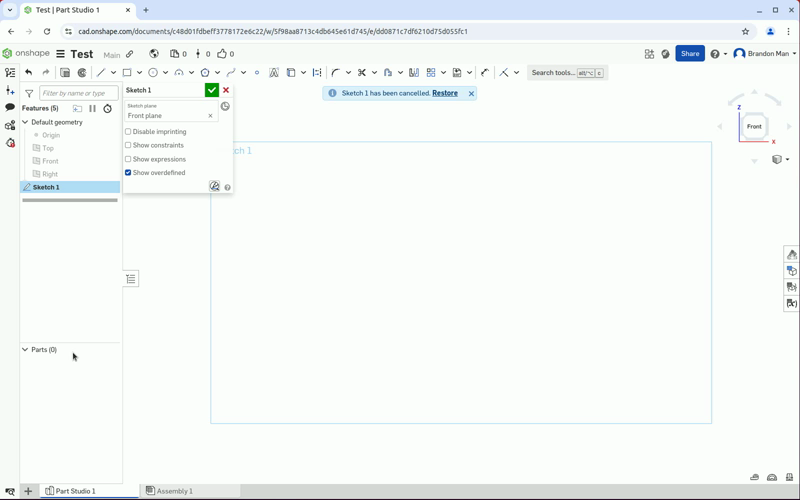
key(l)
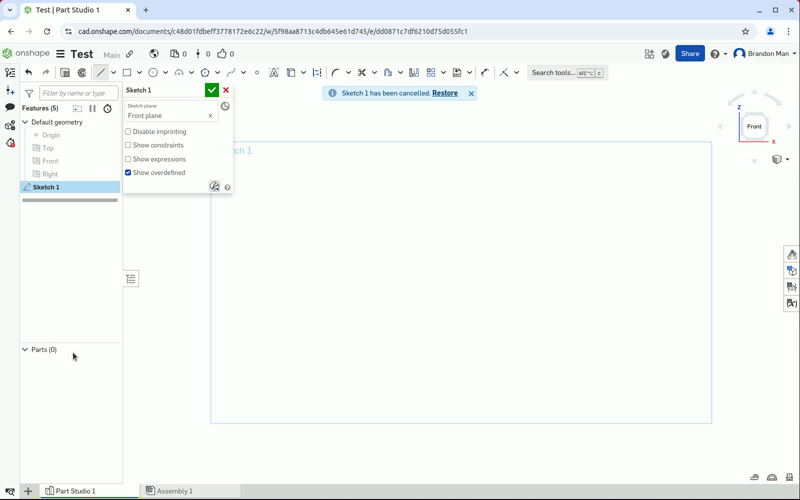
key_down(shift)
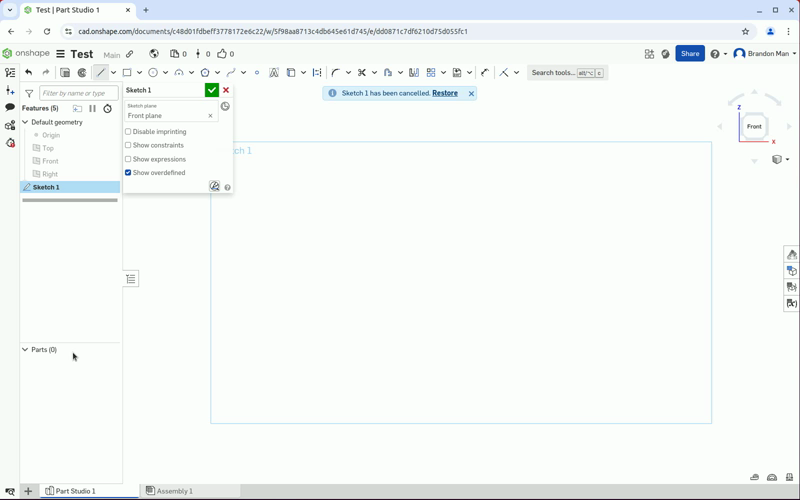
mouse_move(348, 282)
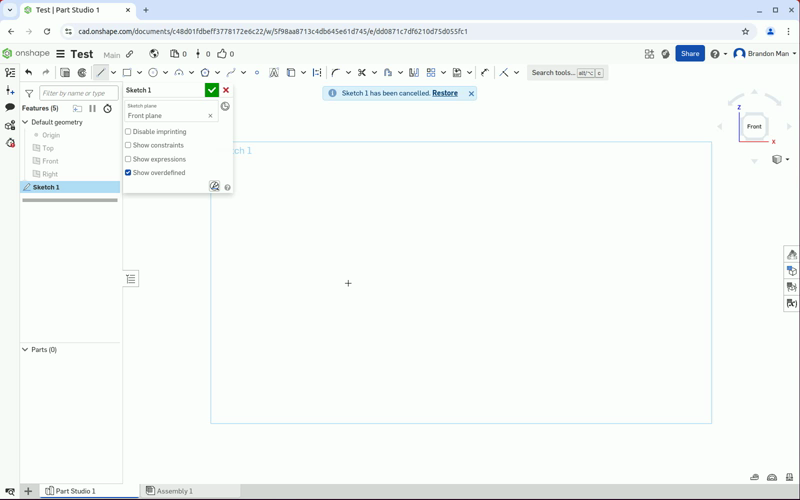
click(348, 282)
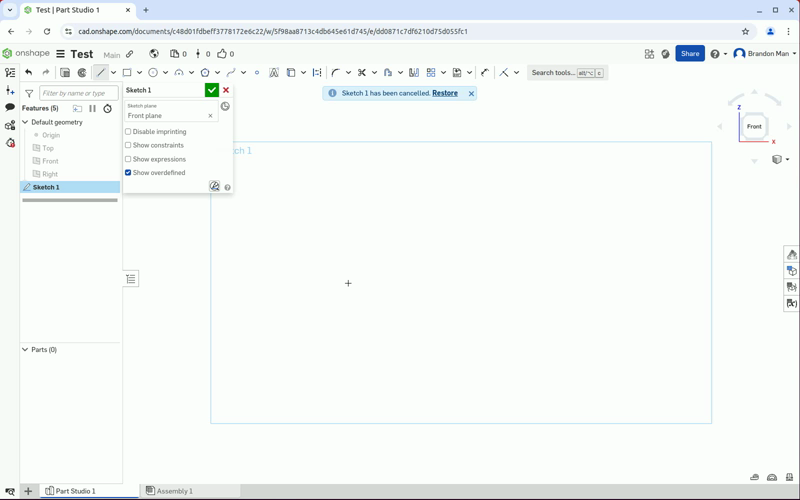
key_up(shift)
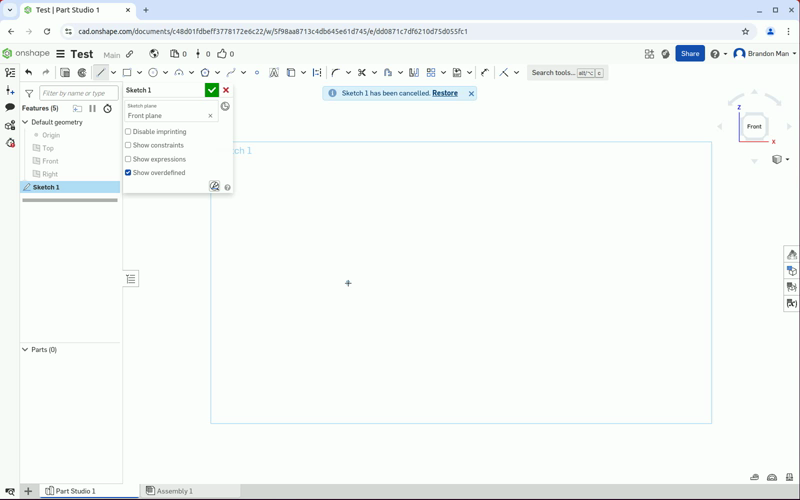
key_down(shift)
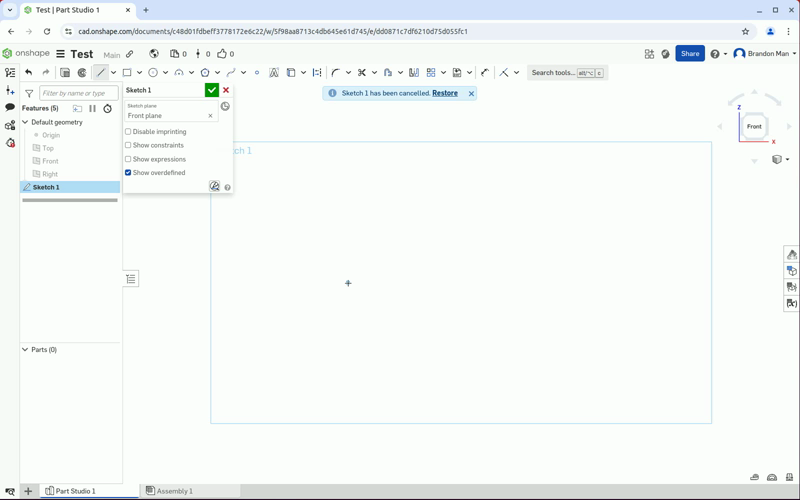
mouse_move(460, 282)
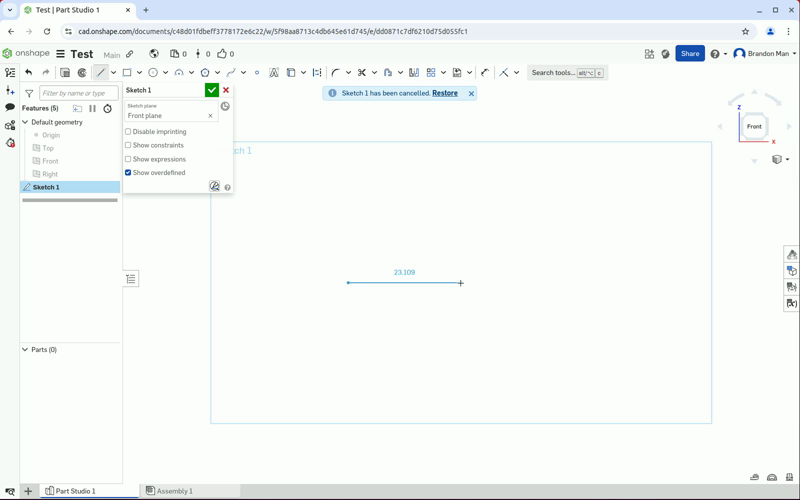
click(460, 282)
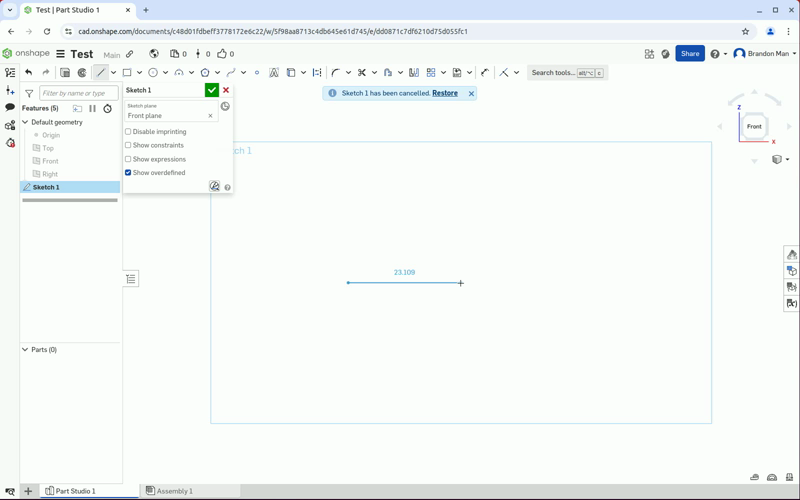
key_up(shift)
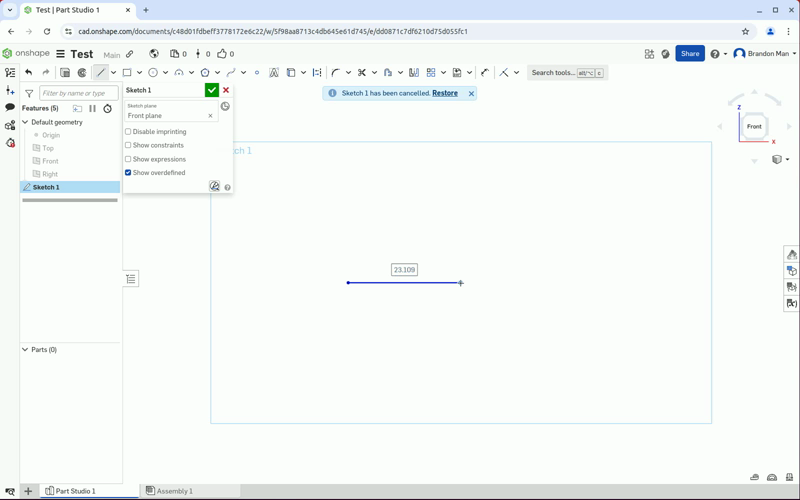
key_down(shift)
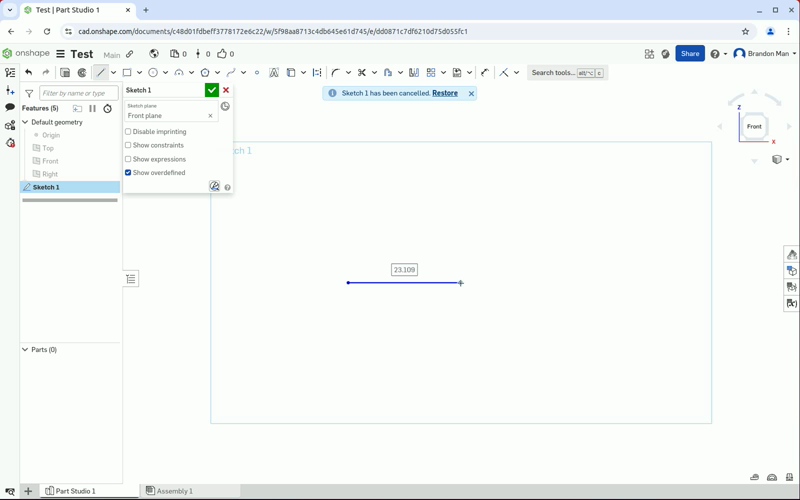
mouse_move(490, 282)
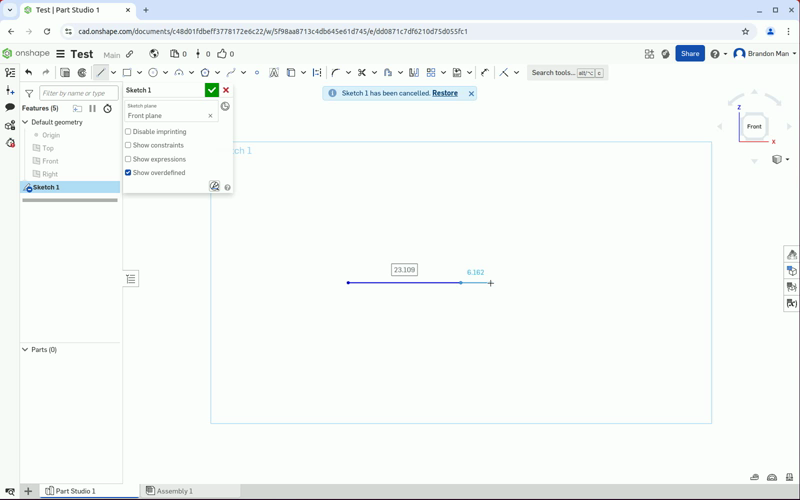
mouse_move(460, 226)
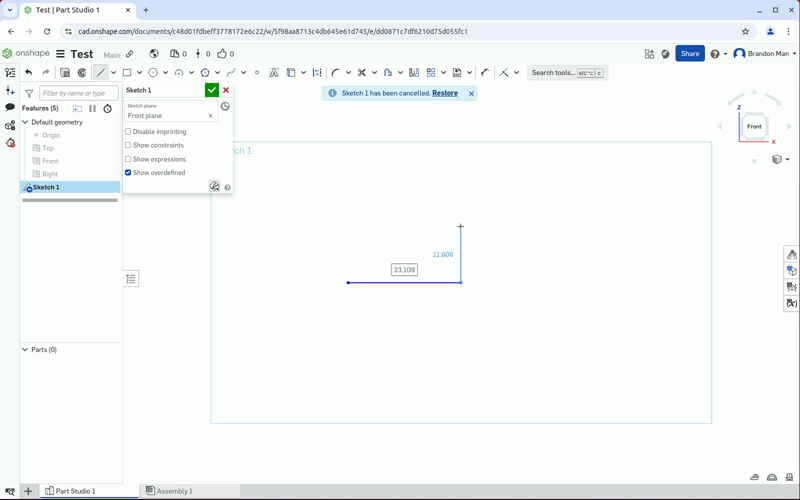
click(460, 226)
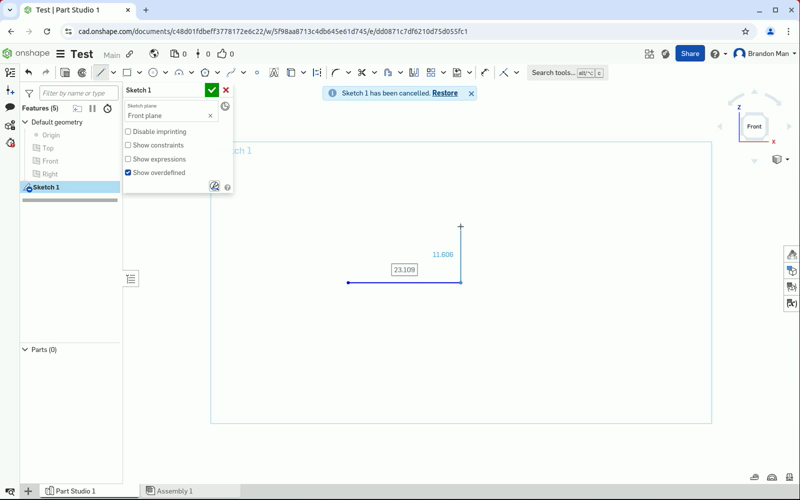
key_up(shift)
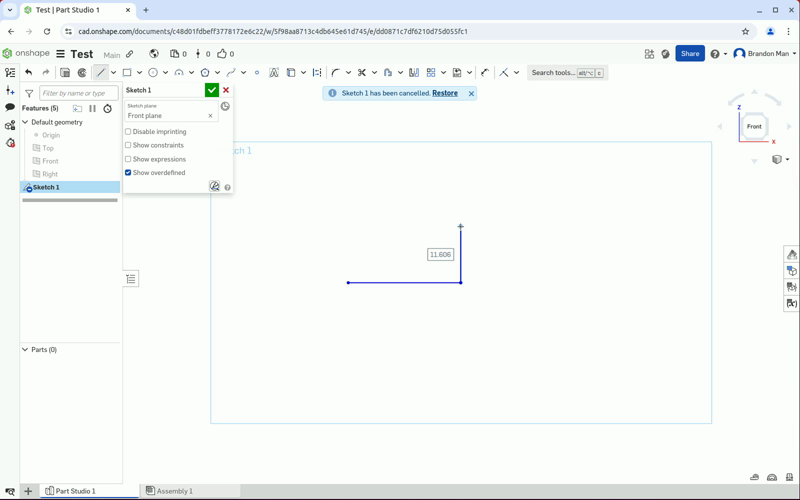
key_down(shift)
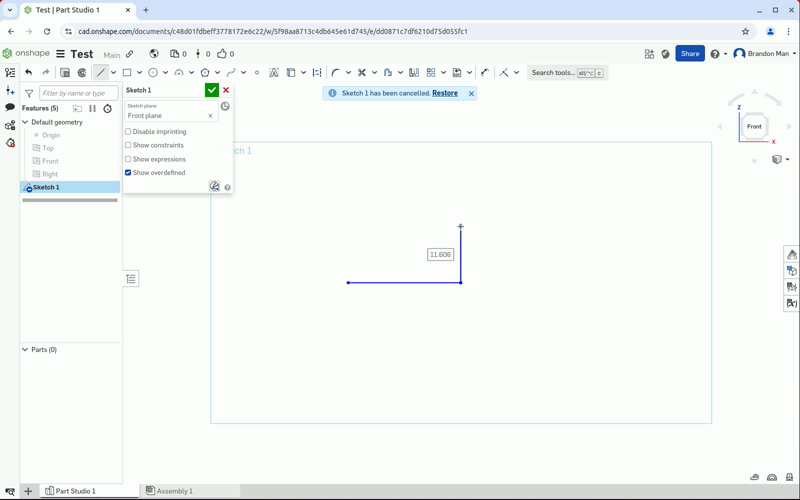
mouse_move(490, 226)
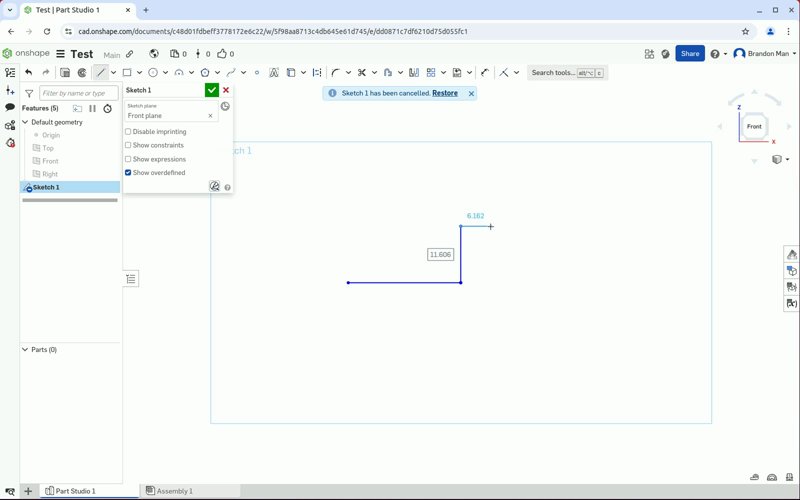
mouse_move(441, 226)
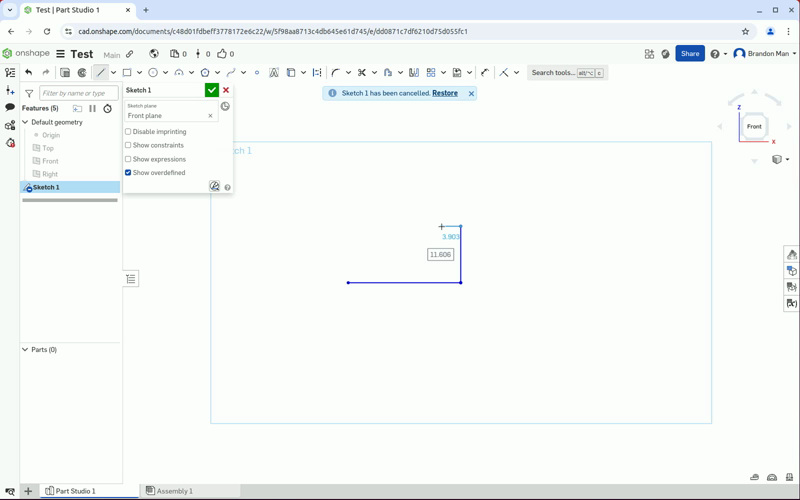
click(441, 226)
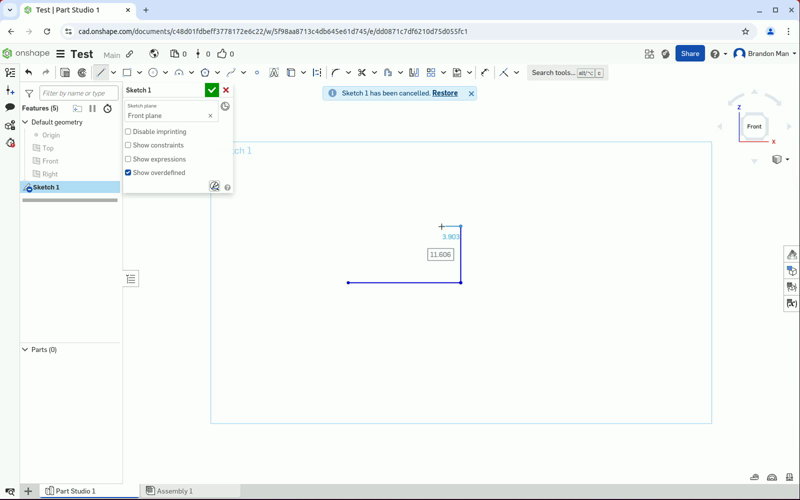
key_up(shift)
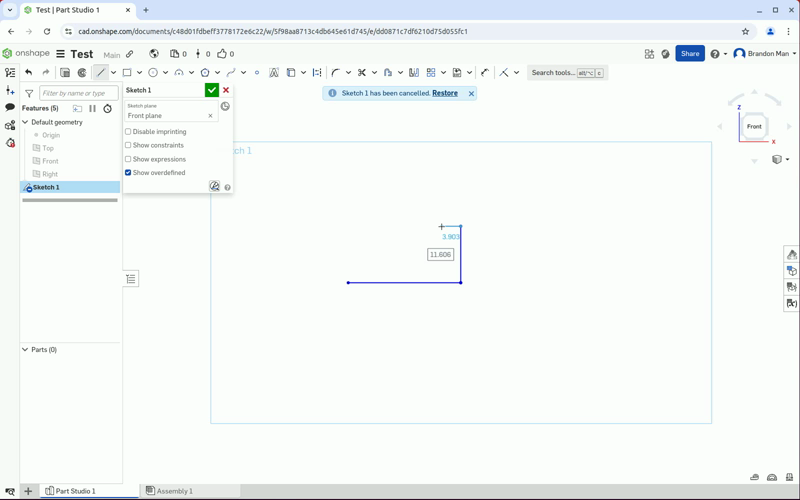
key_down(shift)
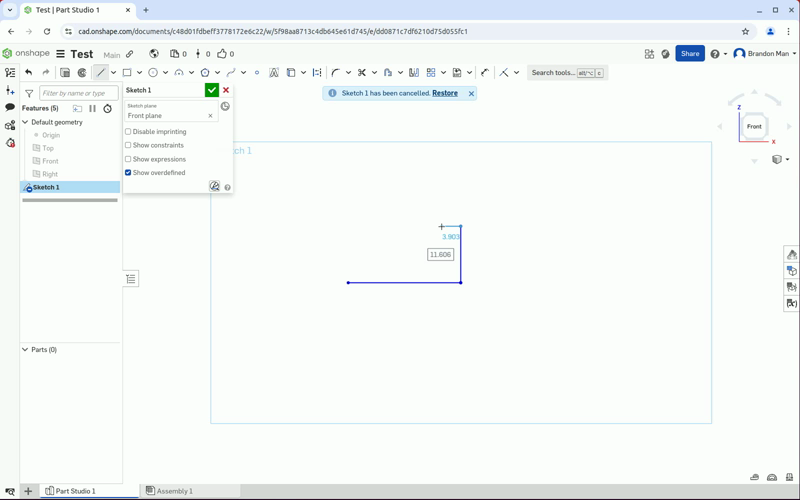
mouse_move(471, 226)
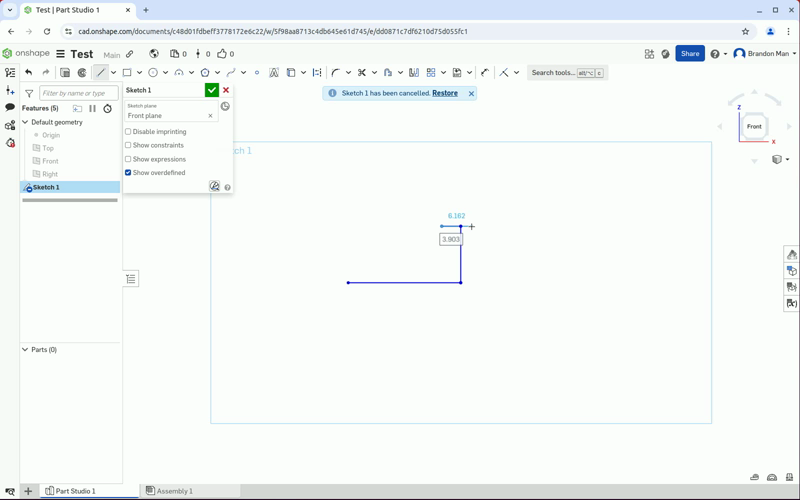
mouse_move(441, 245)
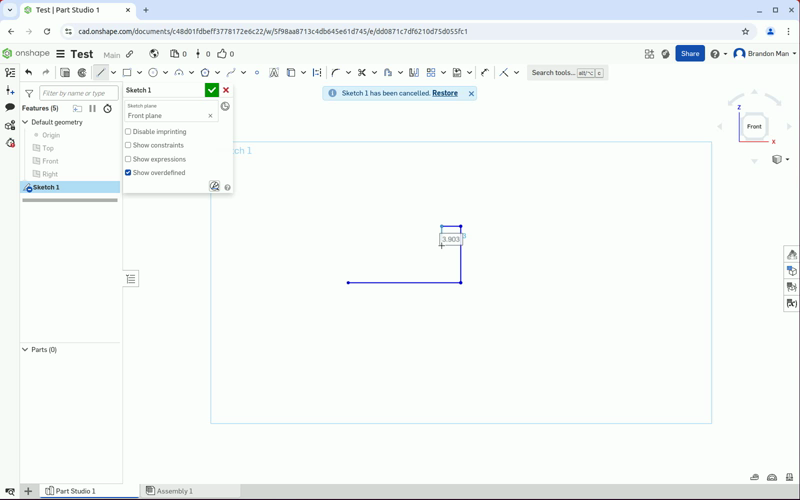
click(441, 245)
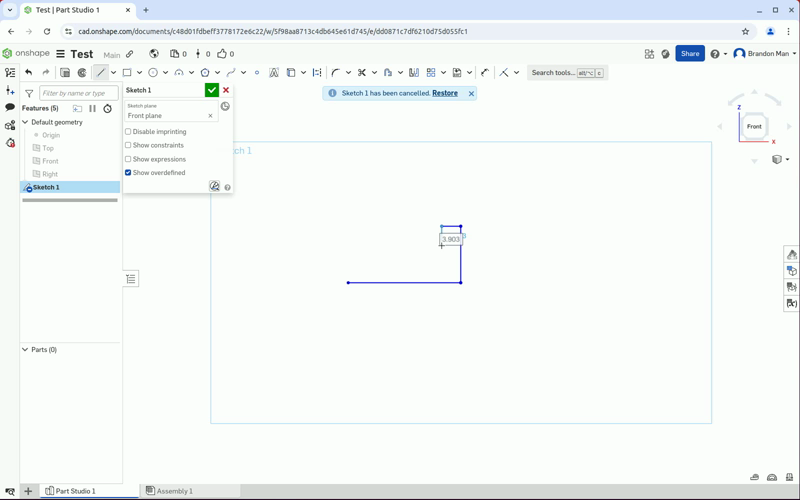
key_up(shift)
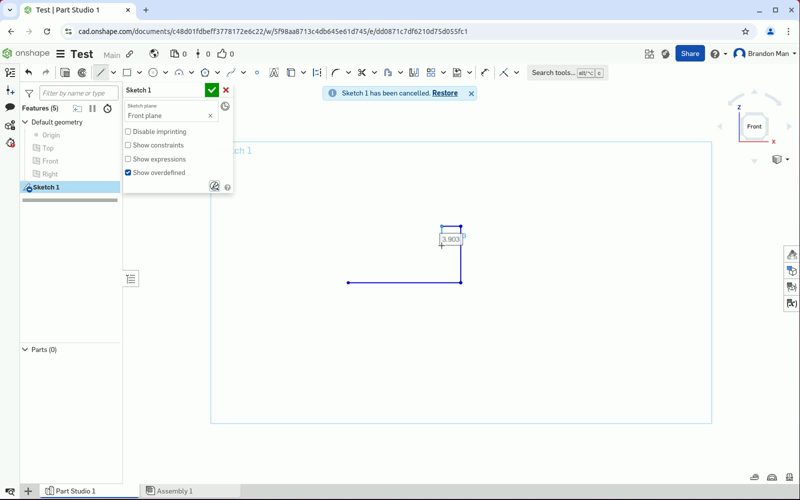
key_down(shift)
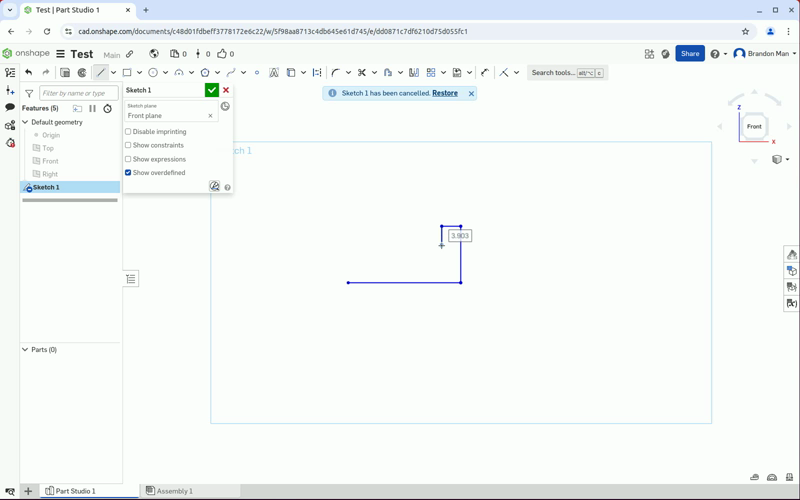
mouse_move(367, 245)
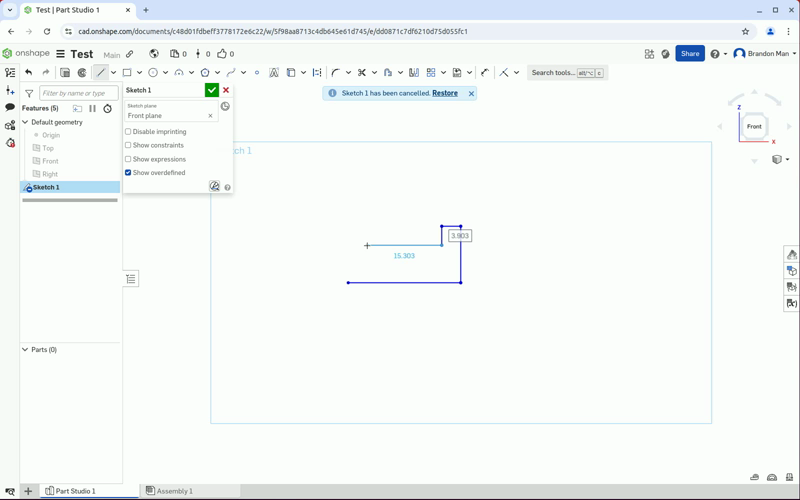
click(367, 245)
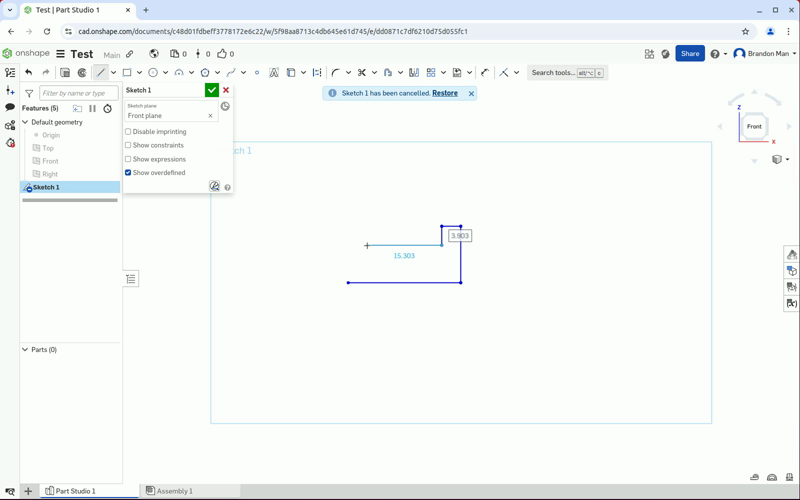
key_up(shift)
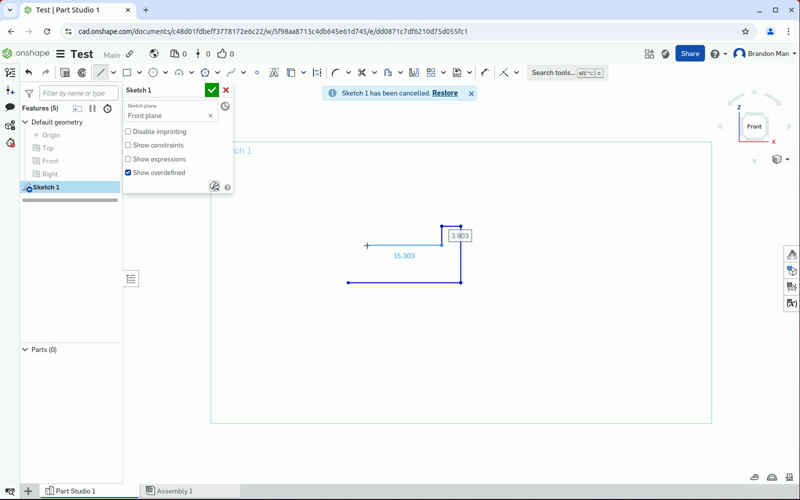
key_down(shift)
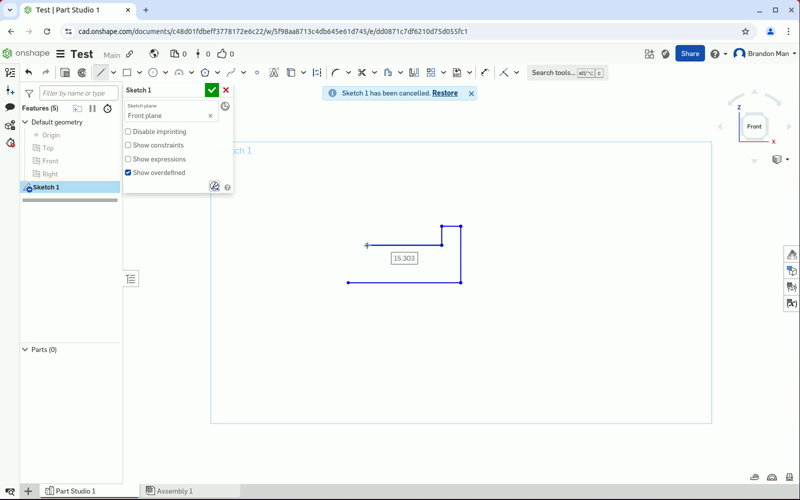
mouse_move(397, 245)
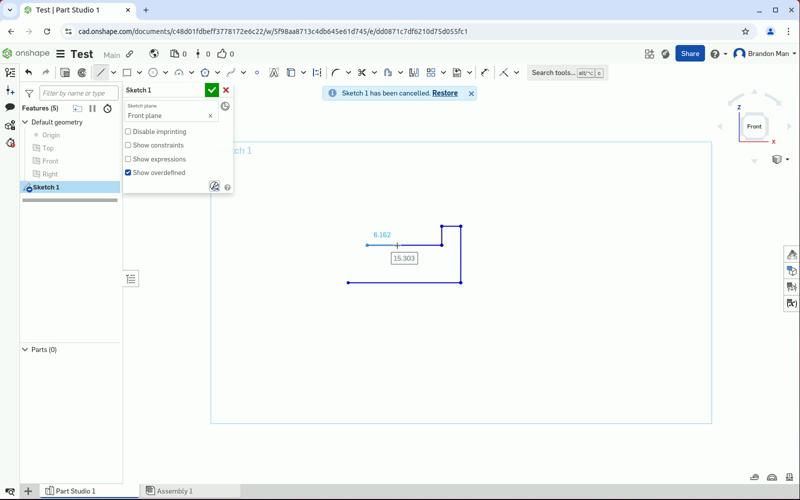
mouse_move(367, 226)
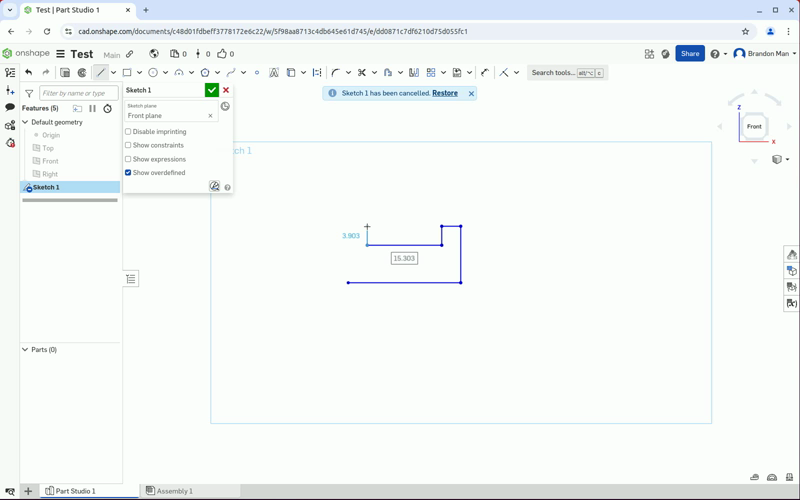
click(367, 226)
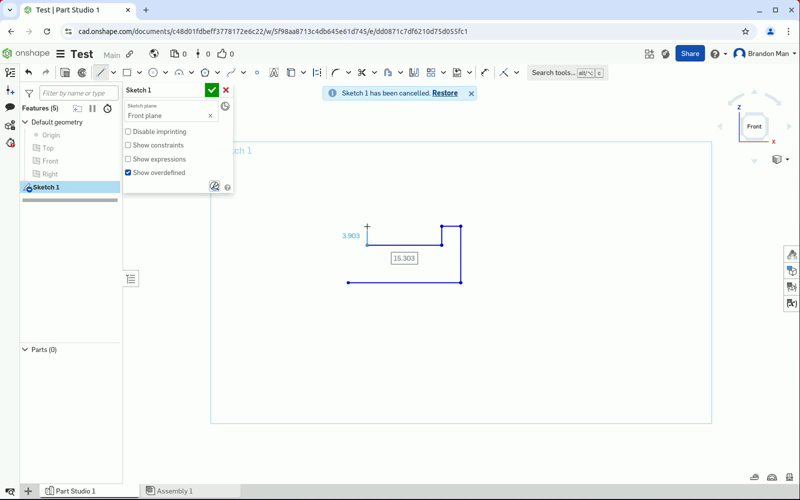
key_up(shift)
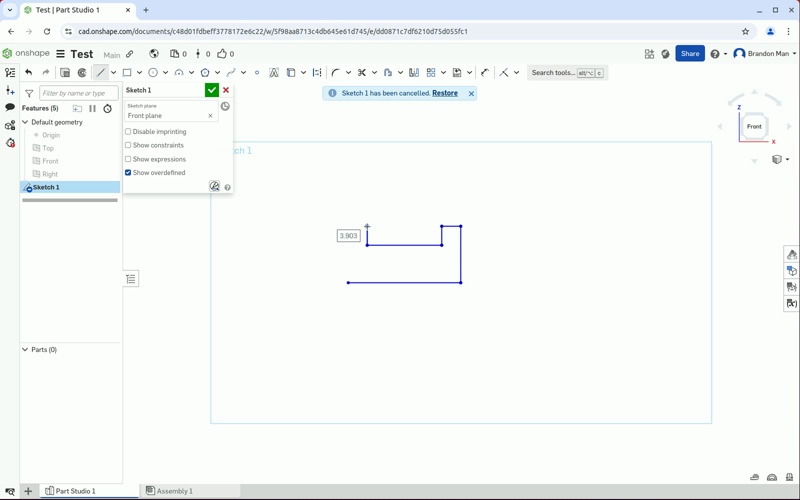
key_down(shift)
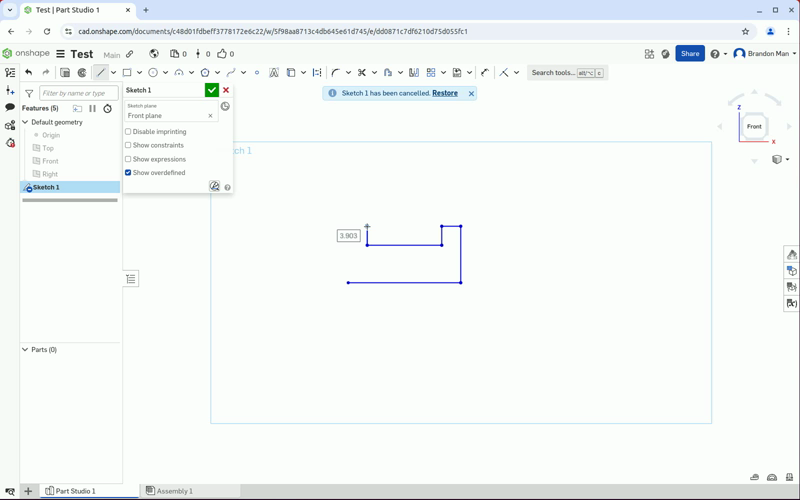
mouse_move(397, 226)
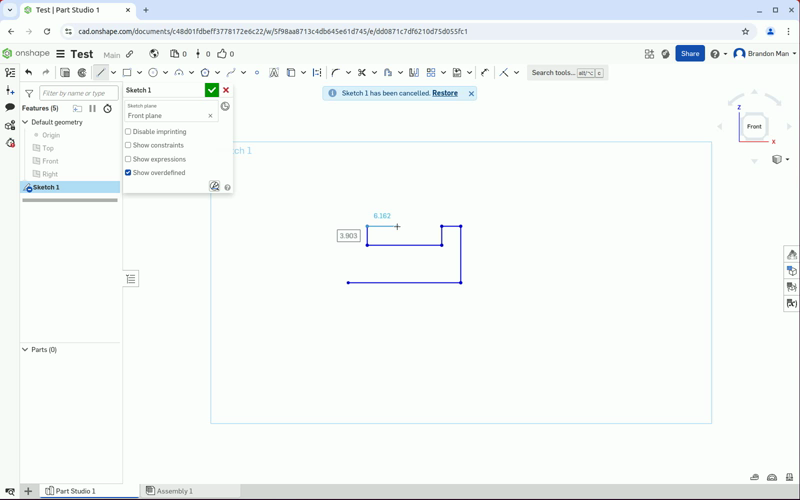
mouse_move(348, 226)
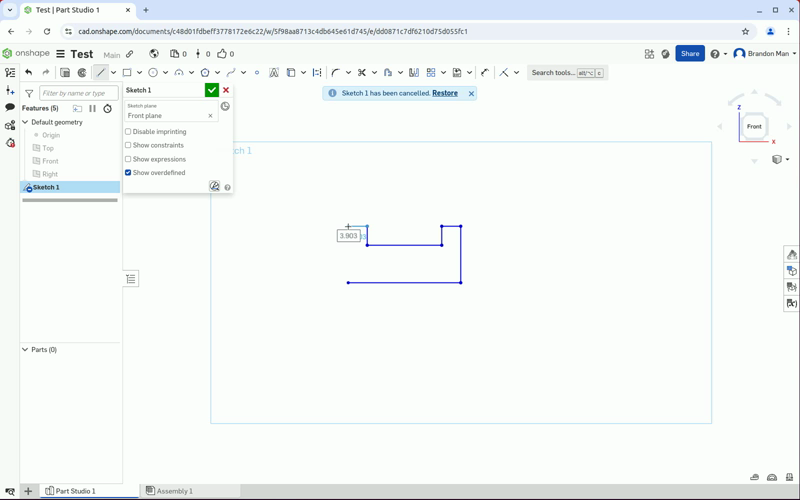
click(348, 226)
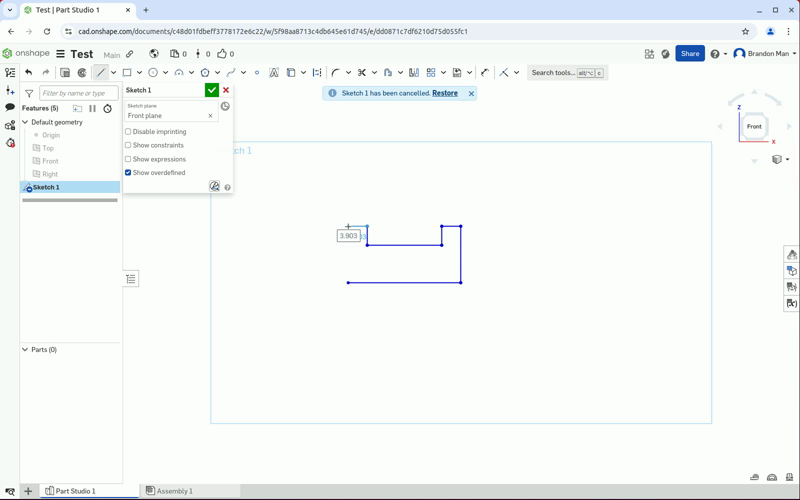
key_up(shift)
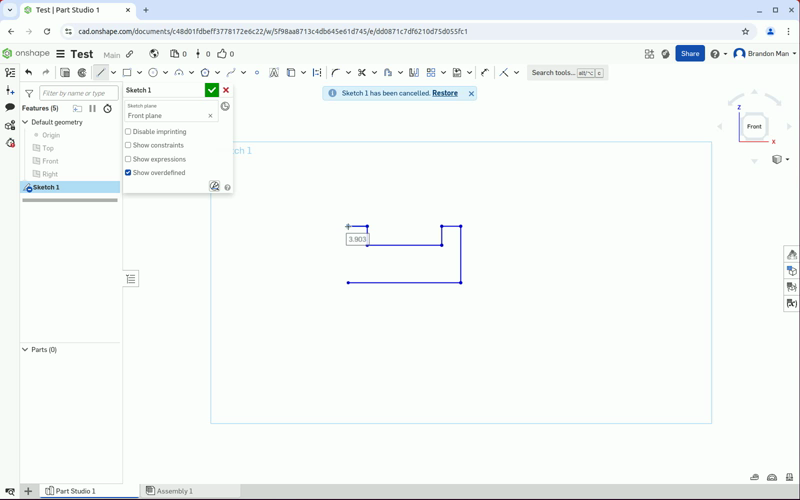
mouse_move(378, 226)
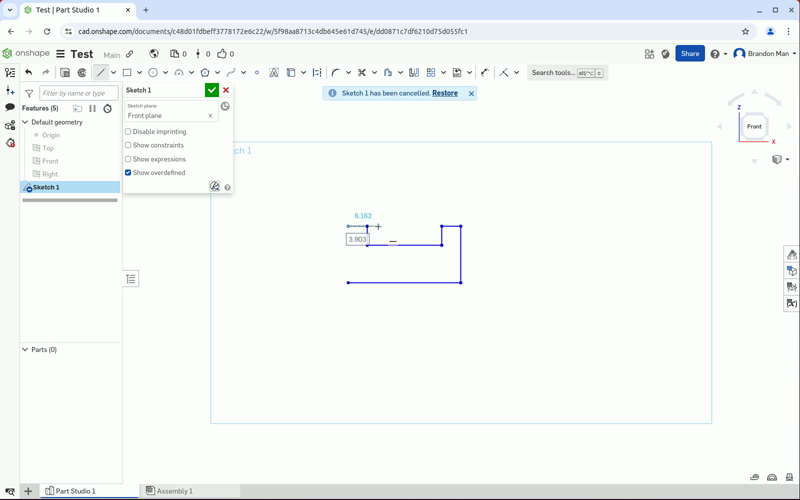
key_down(shift)
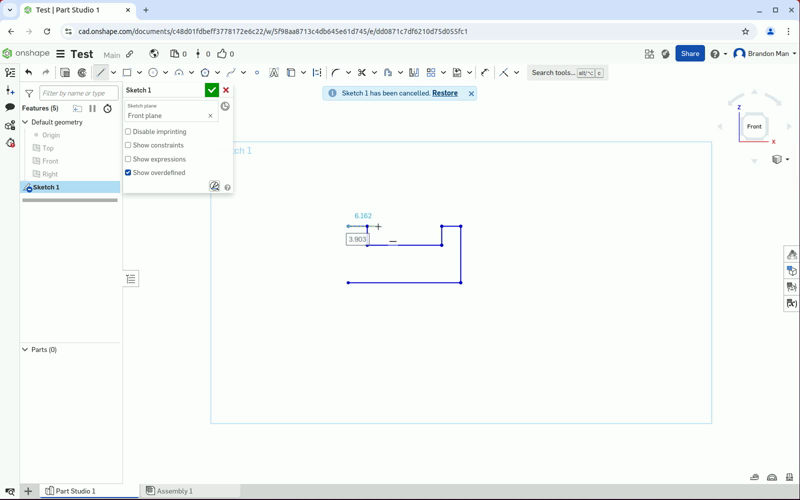
mouse_move(348, 282)
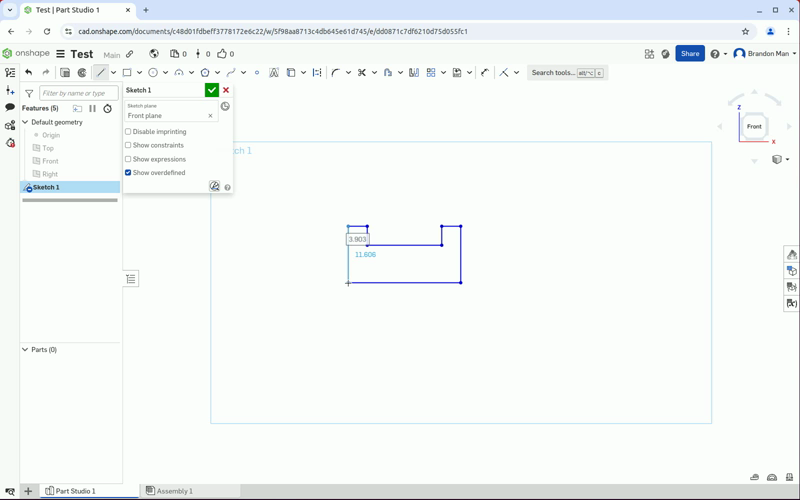
key_up(shift)
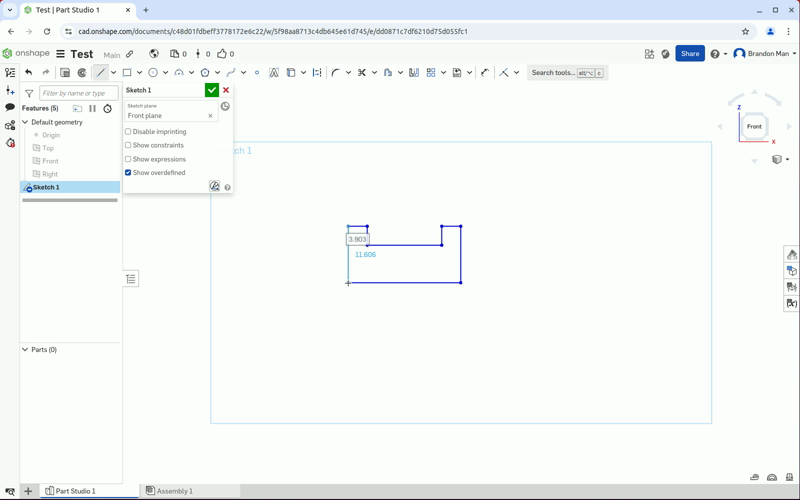
click(348, 282)
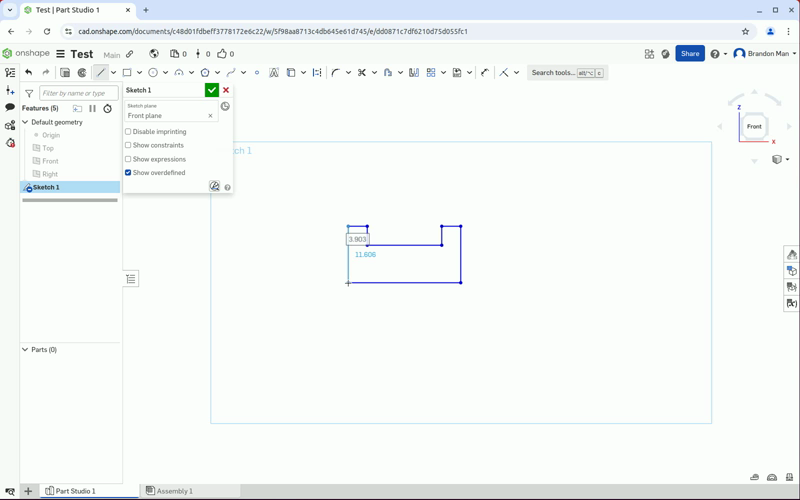
key(esc)
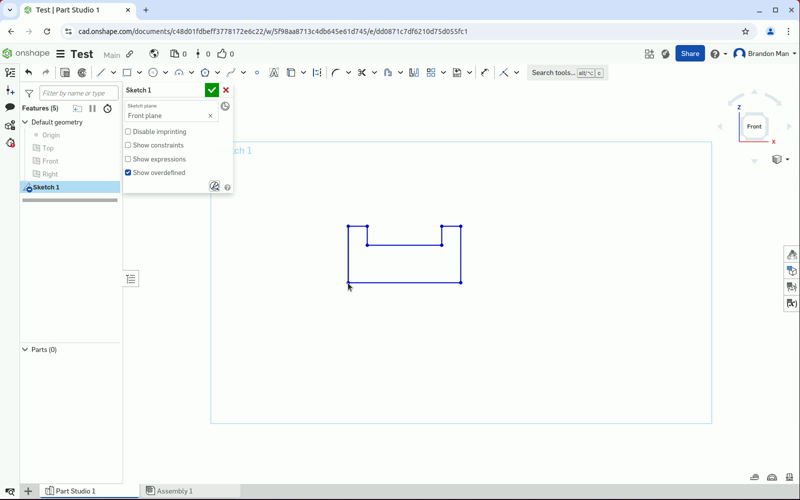
mouse_move(448, 231)
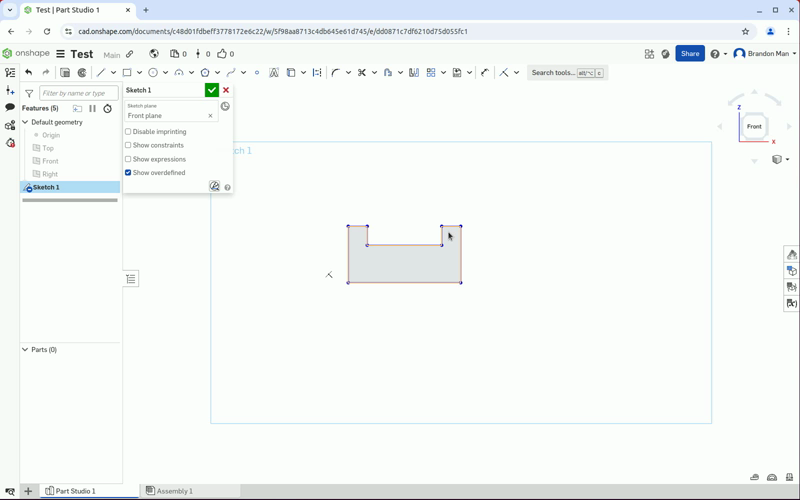
click(448, 231)
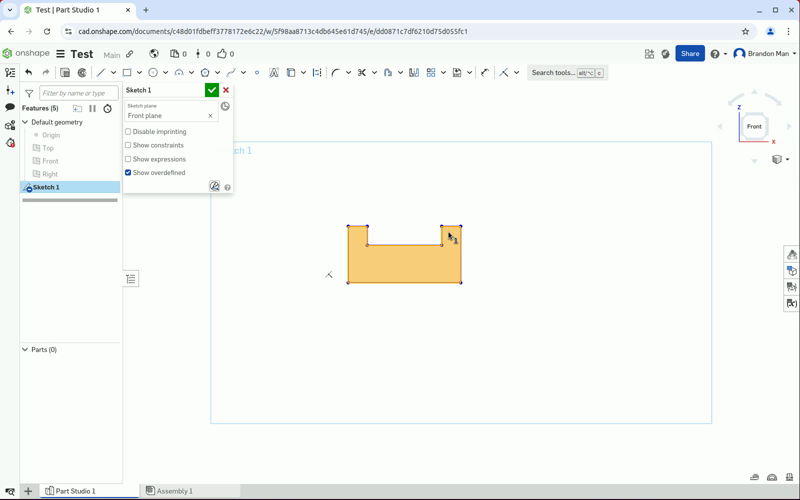
mouse_move(73, 352)
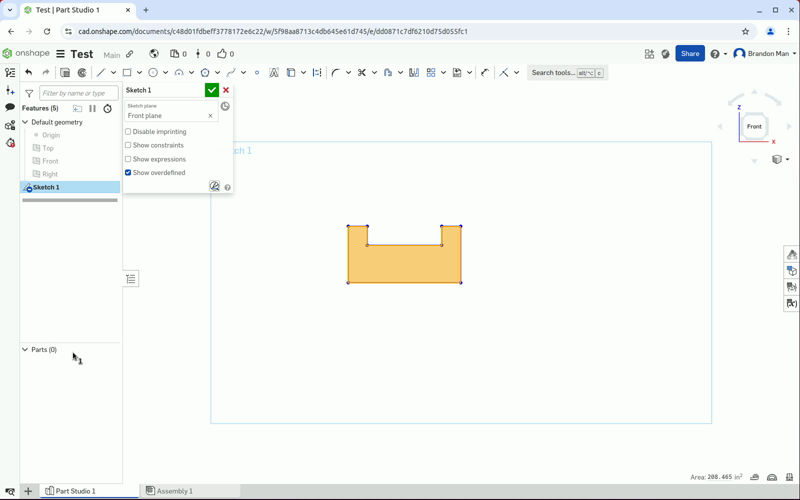
key(shift+y)
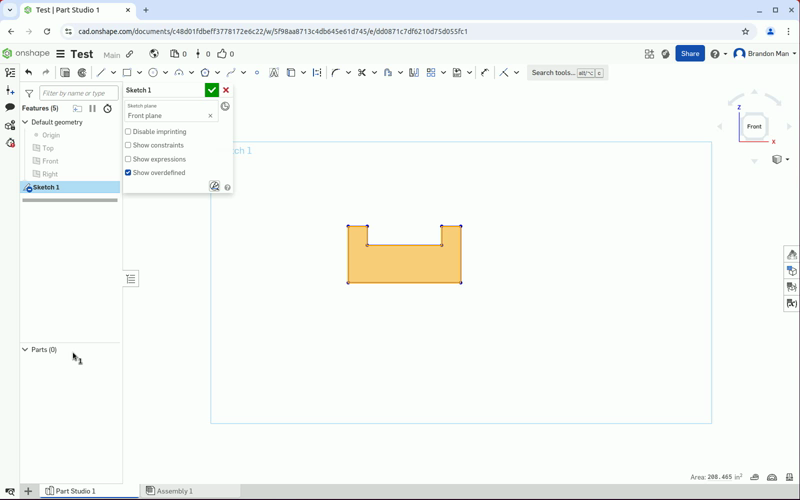
key(shift+e)
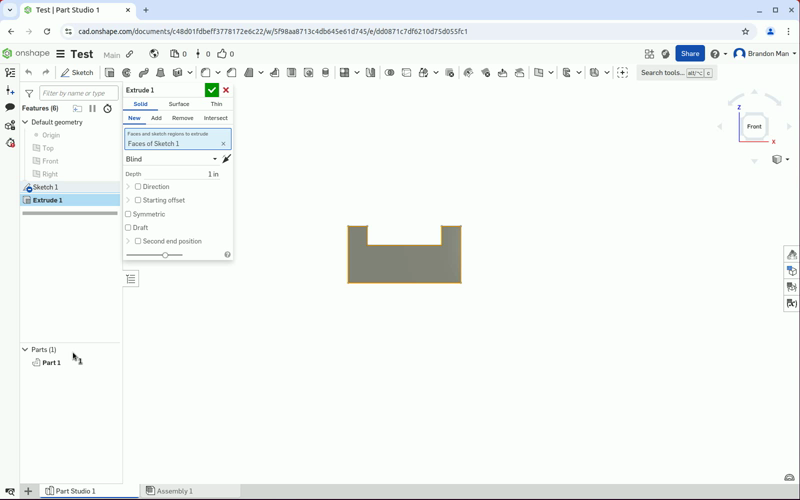
mouse_move(143, 106)
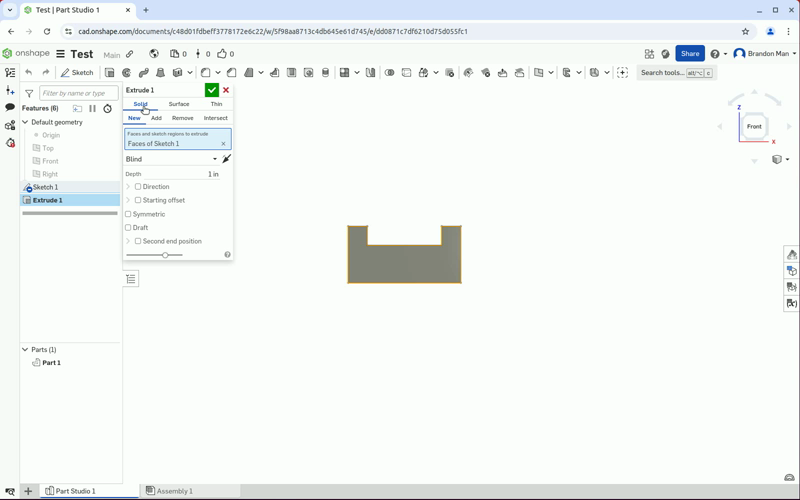
click(143, 106)
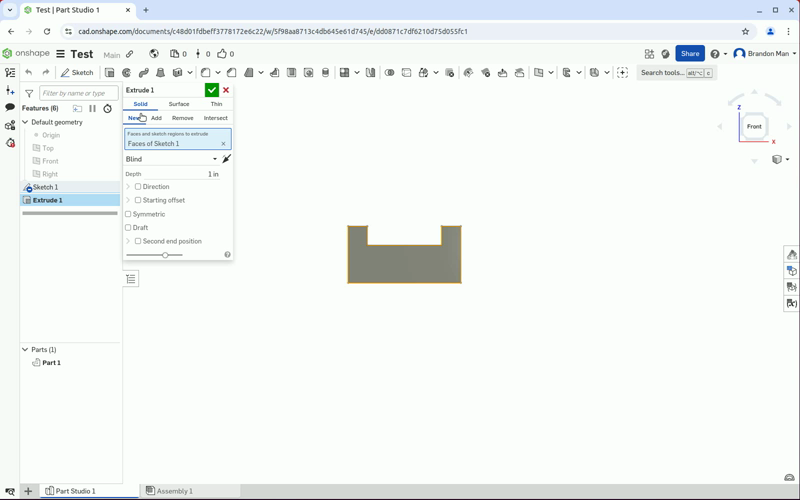
mouse_move(137, 120)
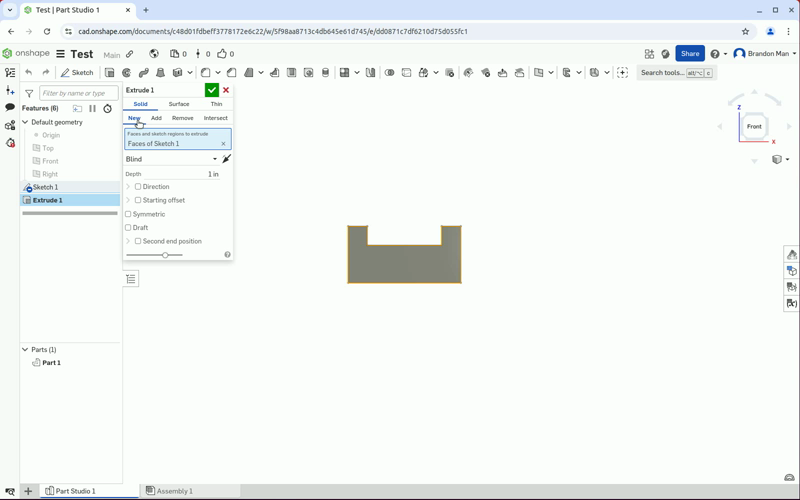
click(137, 120)
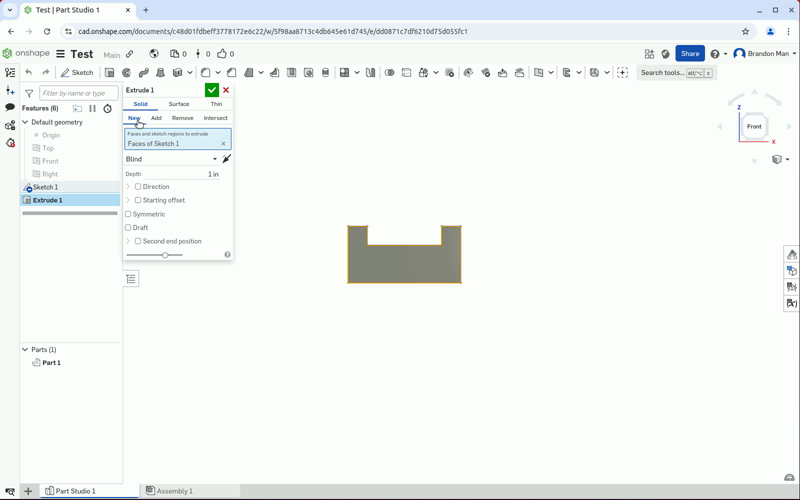
key(tab, 4)
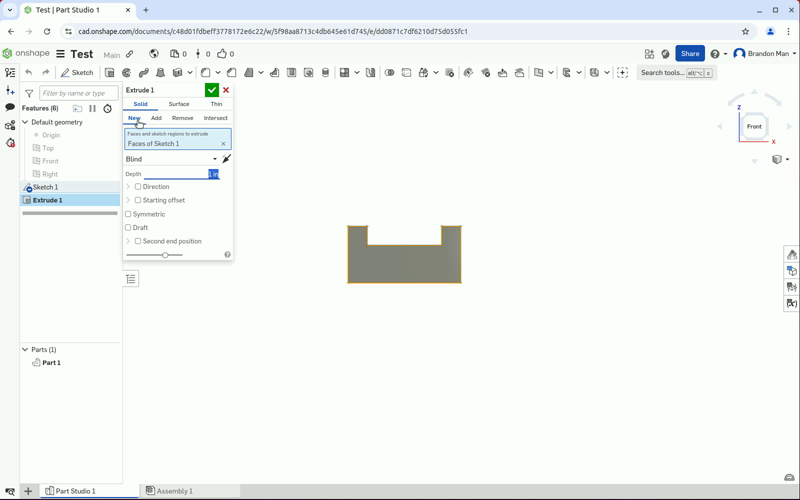
text(15.405)
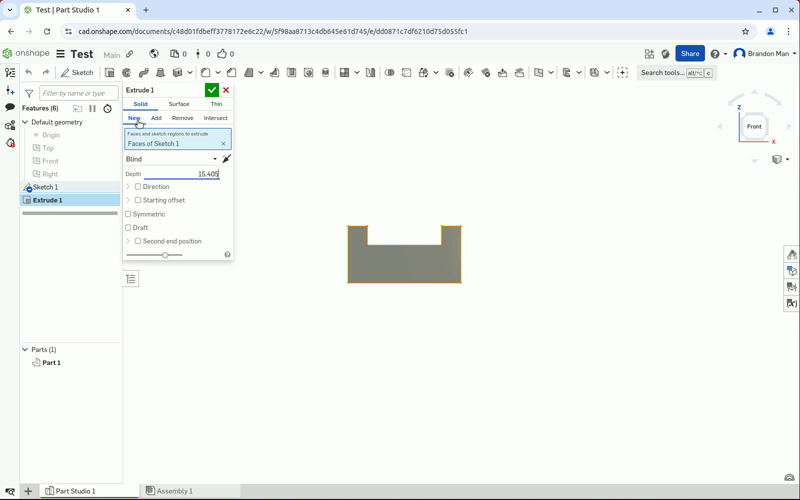
key(enter)
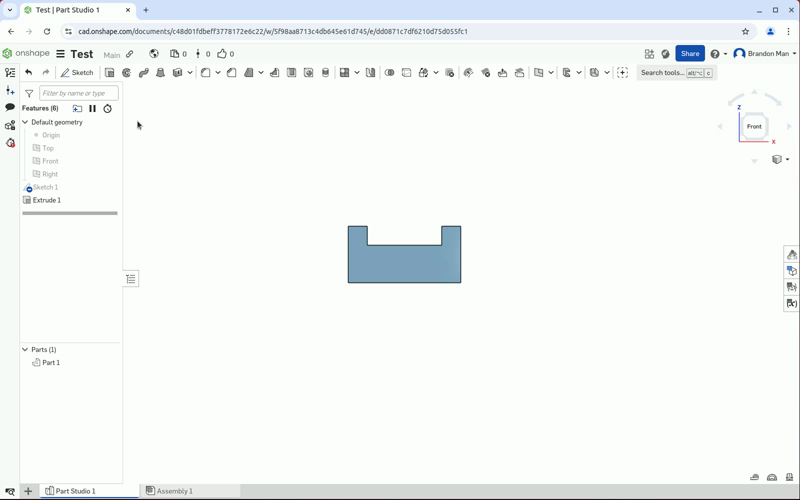
key(shift+h)
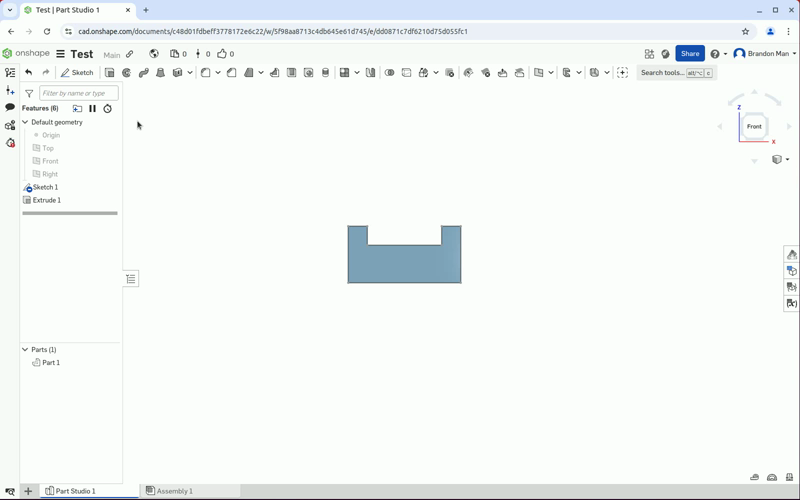
key(shift+h)
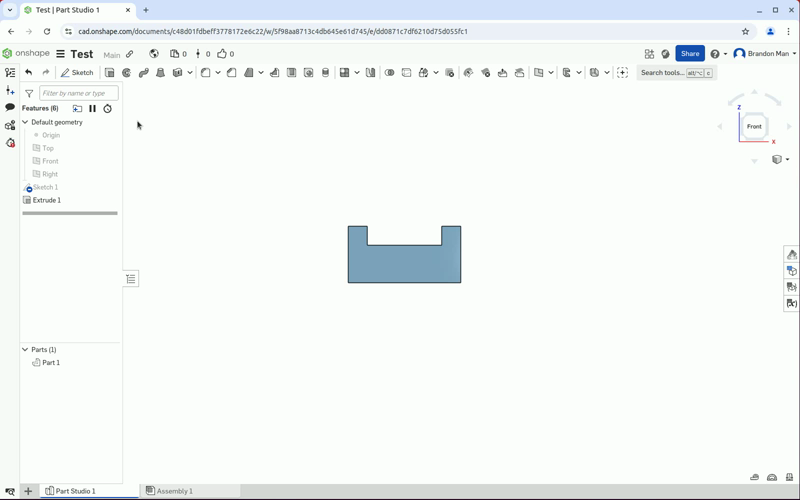
mouse_move(73, 189)
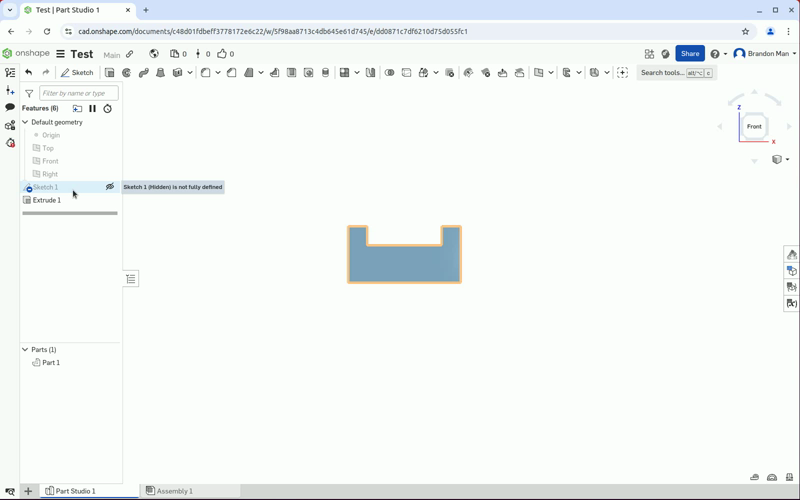
click(73, 189)
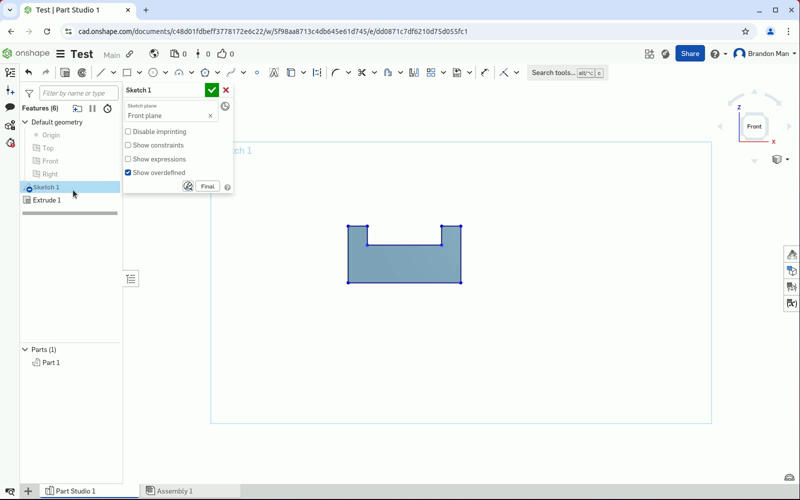
mouse_move(229, 92)
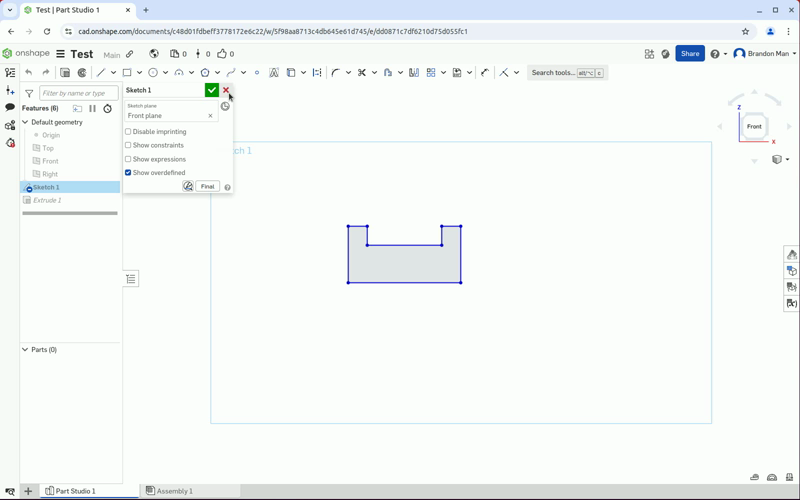
click(229, 92)
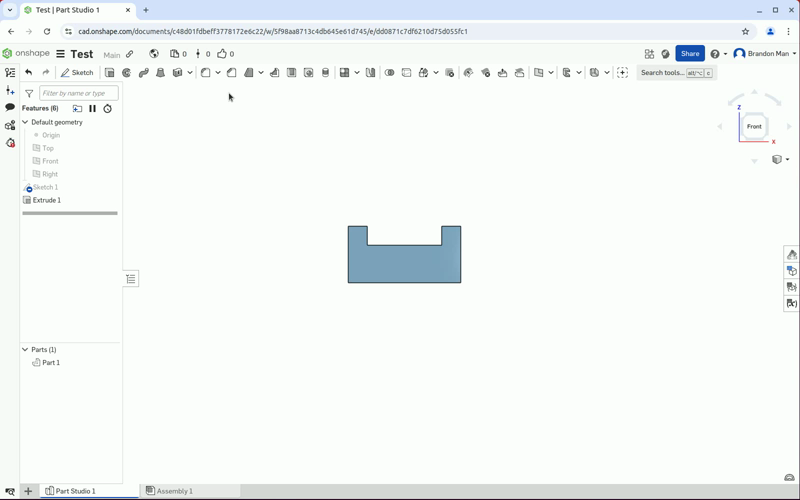
mouse_move(73, 352)
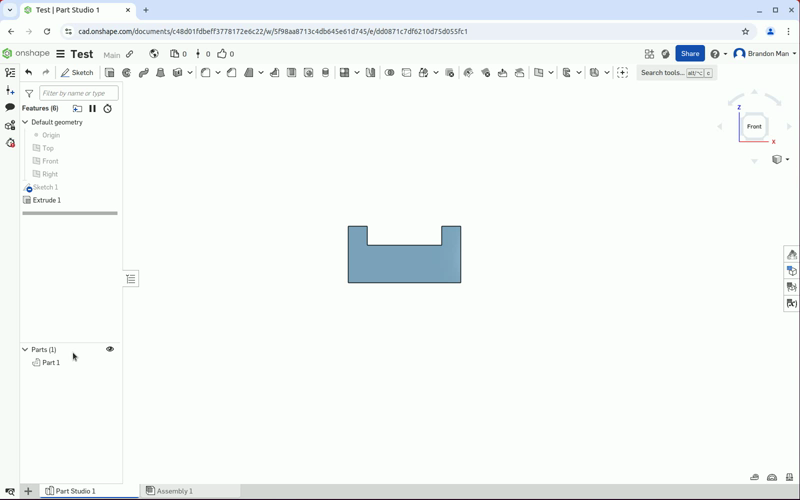
key(y)
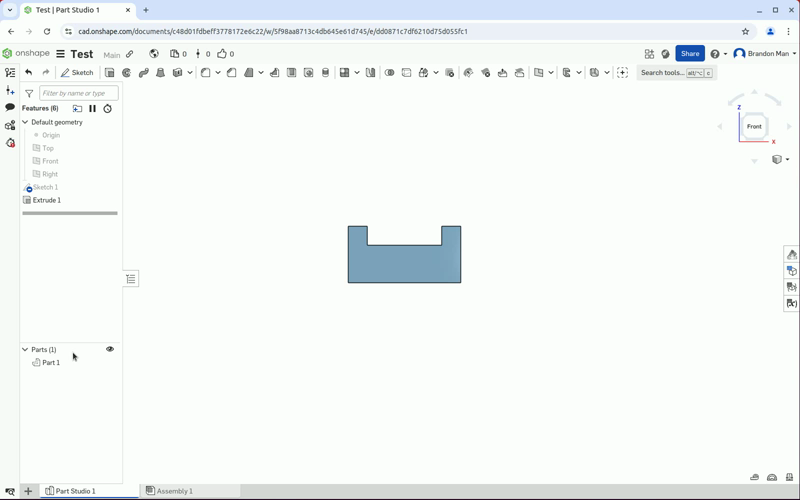
key(shift+p)
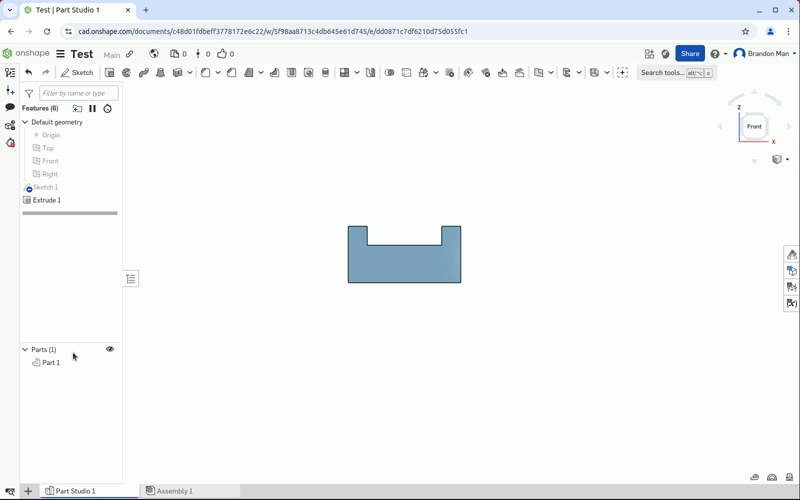
key(space)
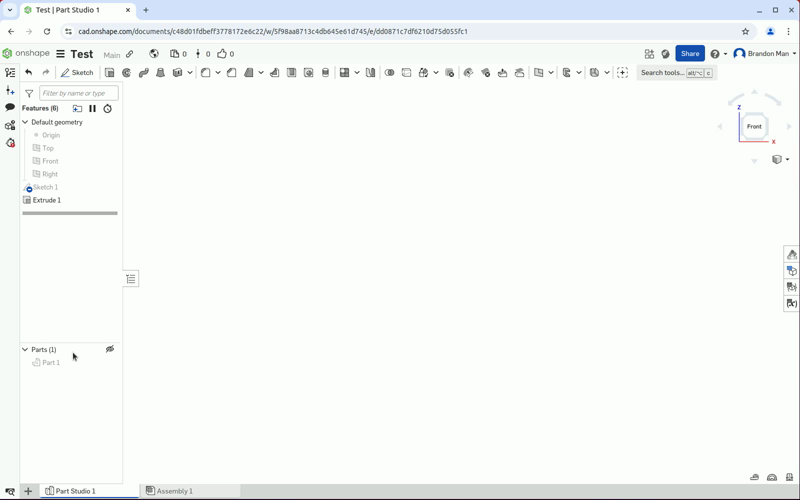
key_down(shift)
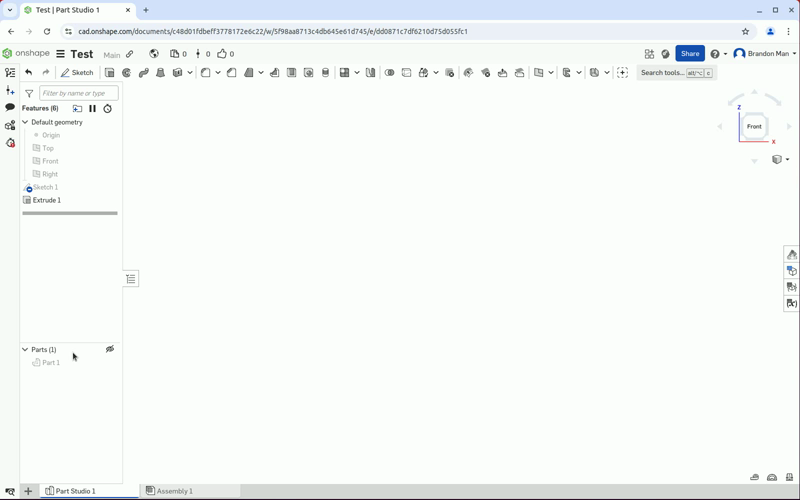
key(down)
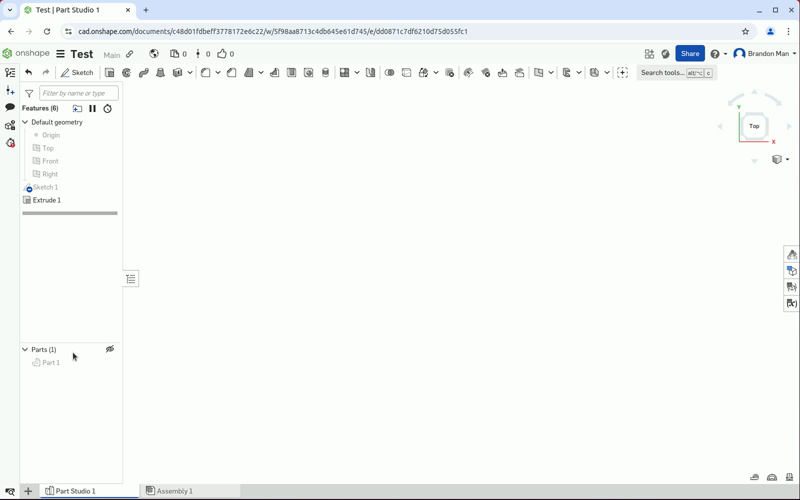
key_up(shift)
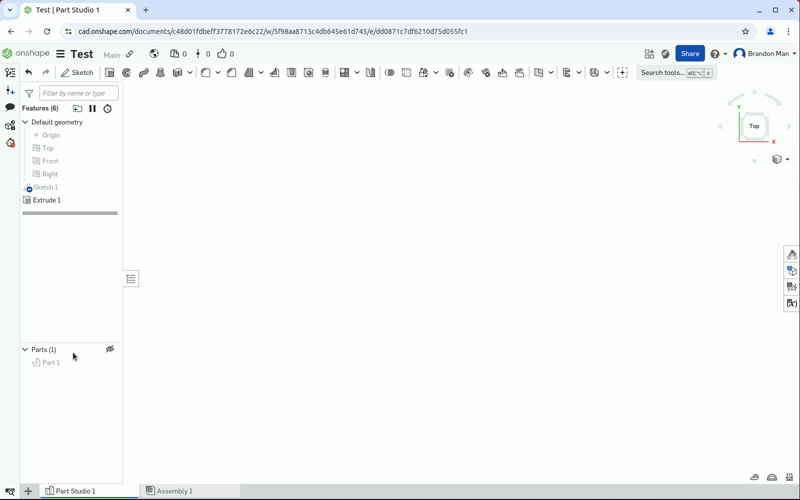
mouse_move(73, 352)
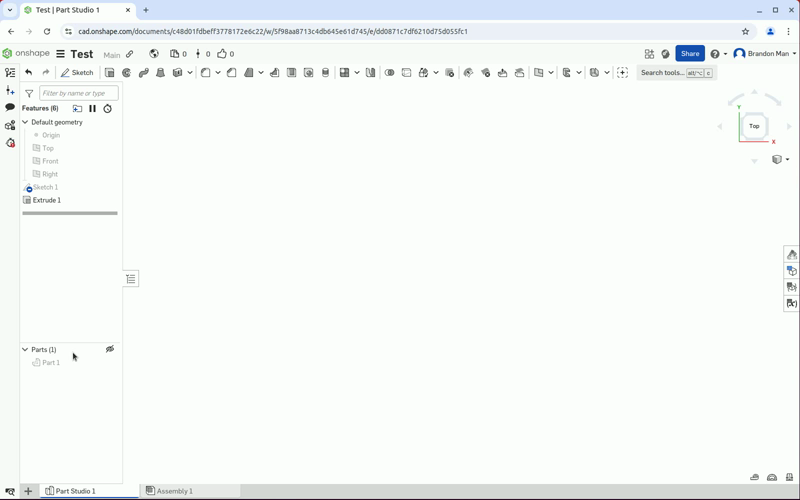
key(shift+y)
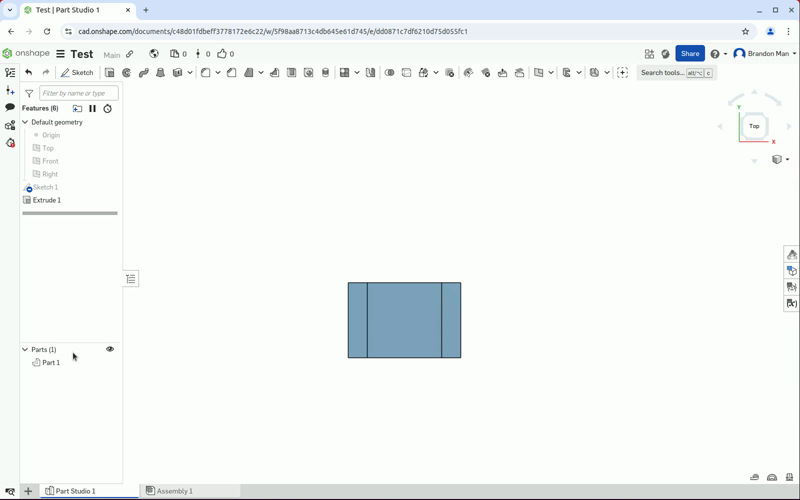
mouse_move(541, 75)
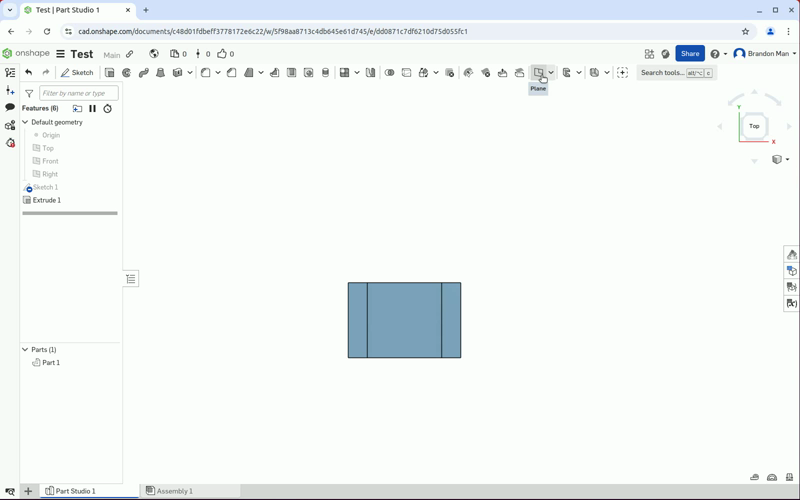
click(541, 75)
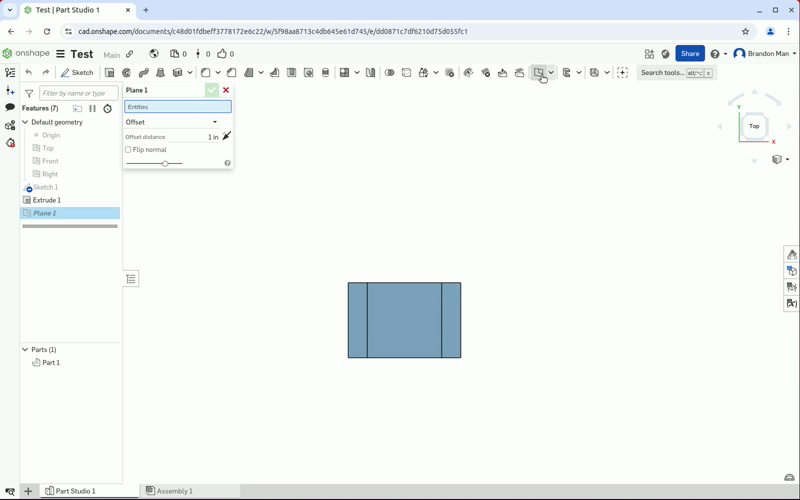
mouse_move(73, 150)
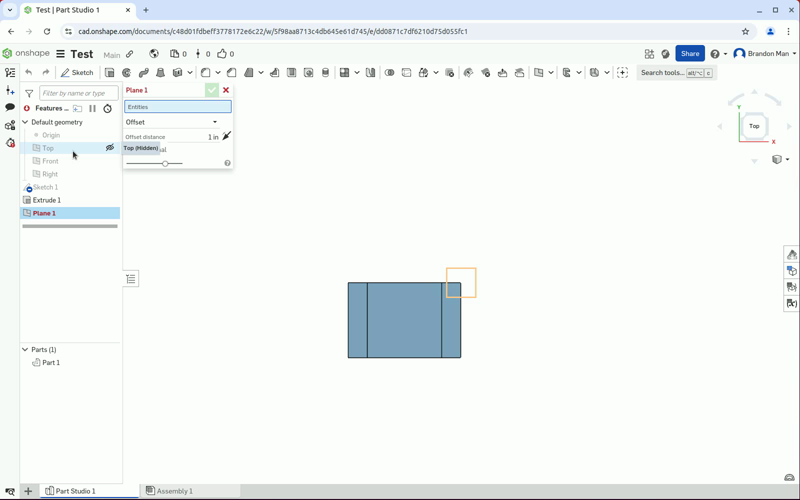
click(73, 150)
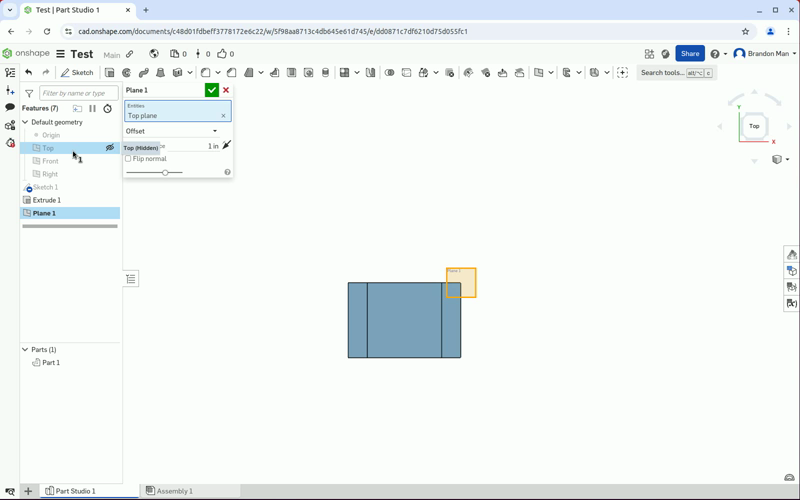
key(tab, 2)
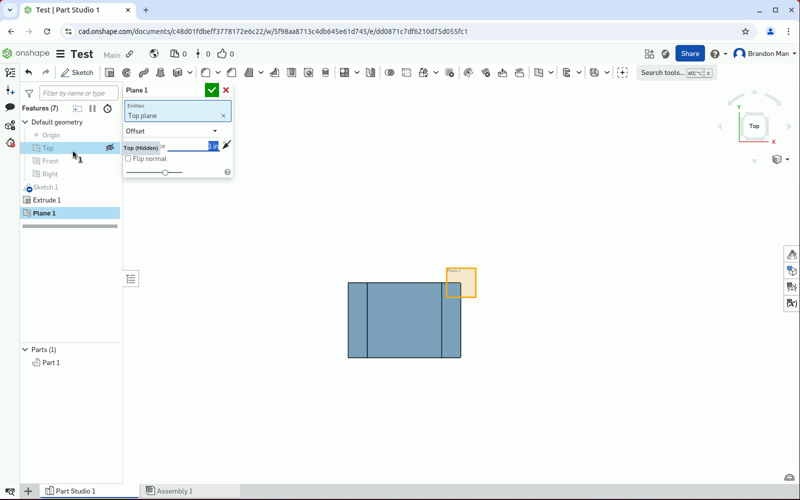
text(7.703)
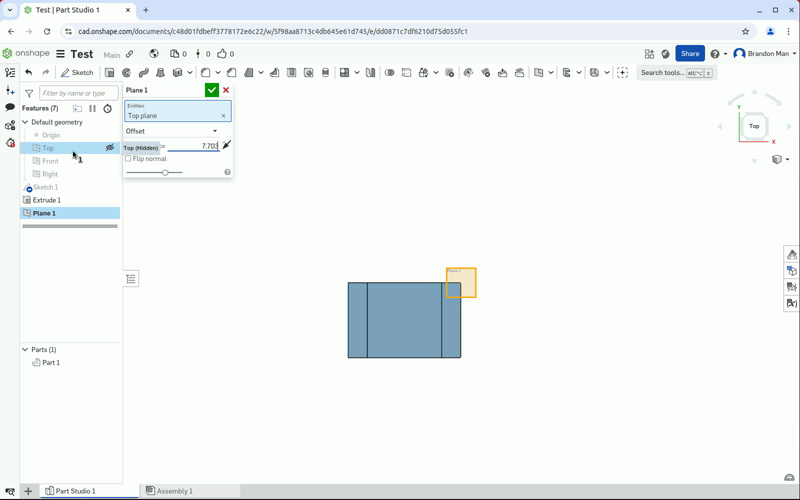
key(enter, 2)
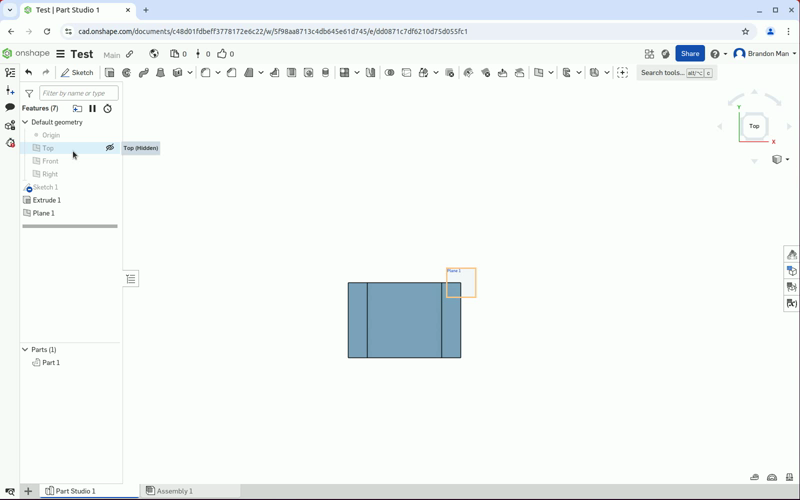
key(shift+s)
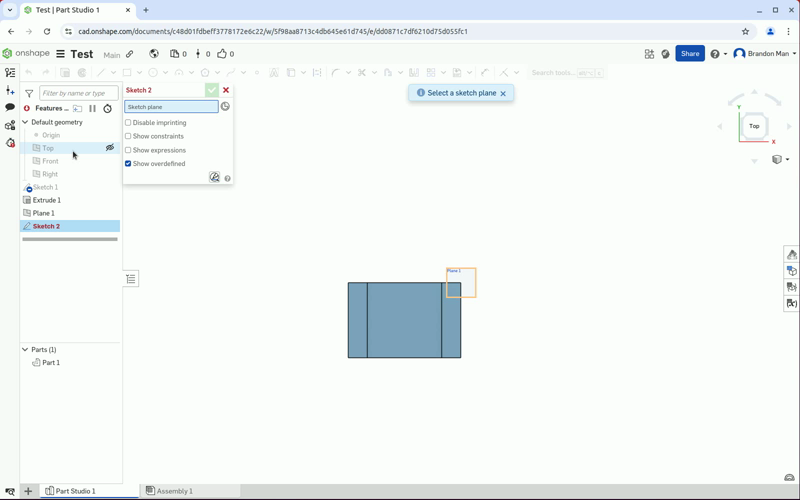
mouse_move(73, 215)
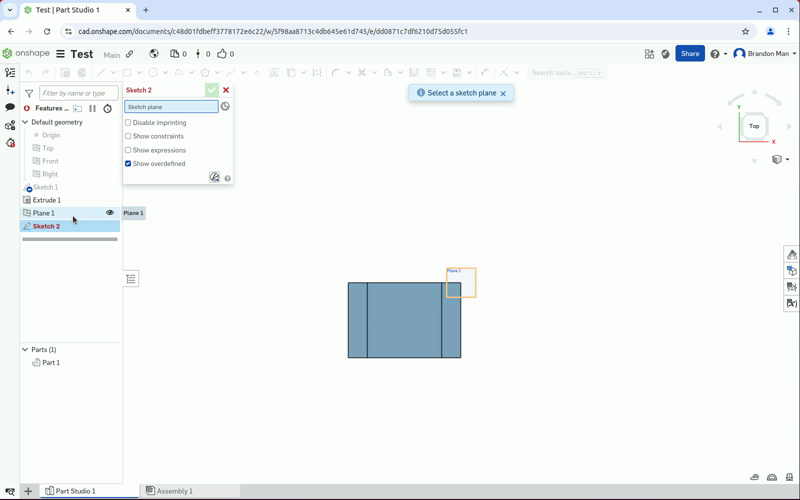
click(73, 215)
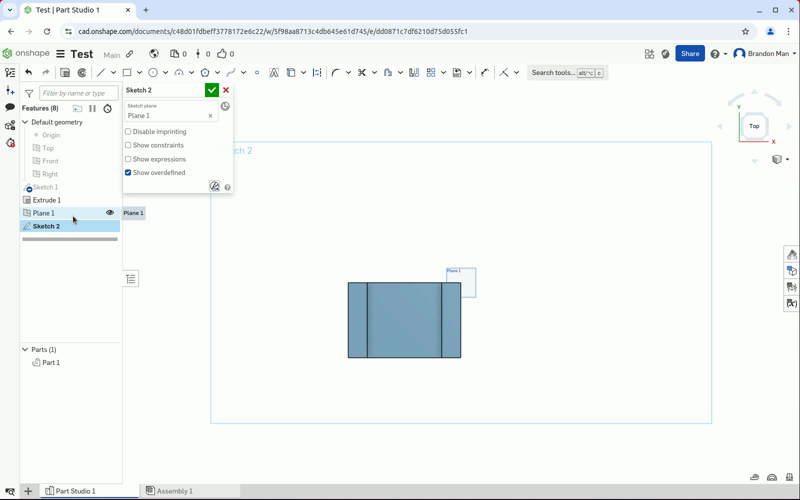
mouse_move(73, 352)
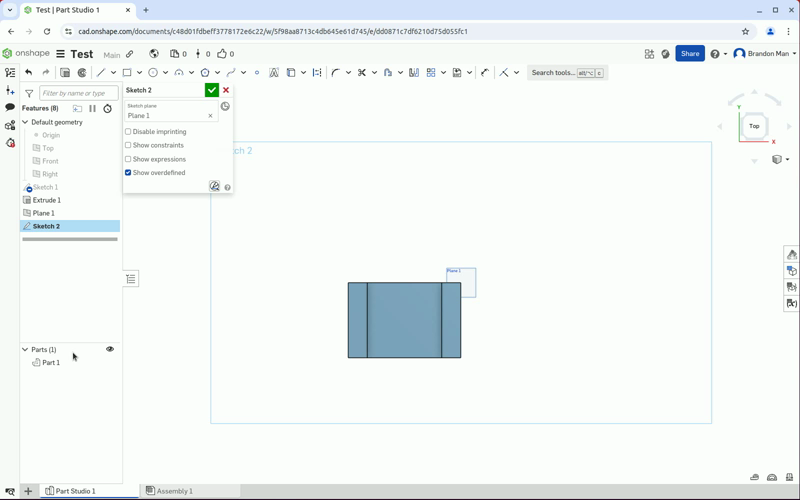
key(y)
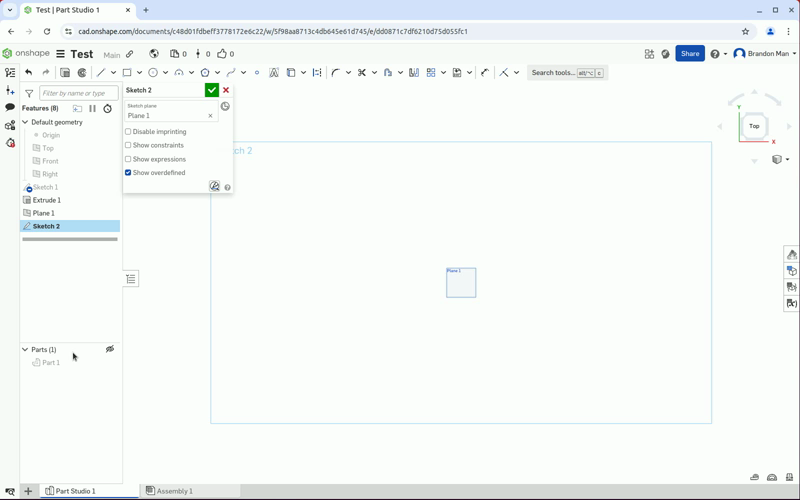
key(c)
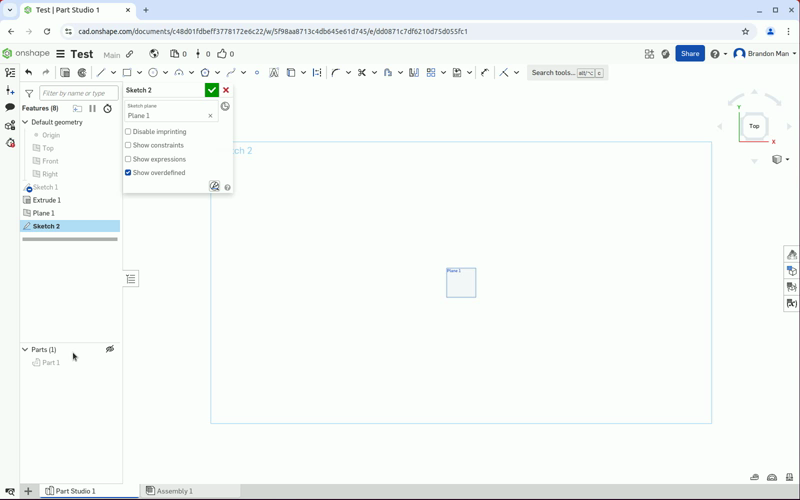
key_down(shift)
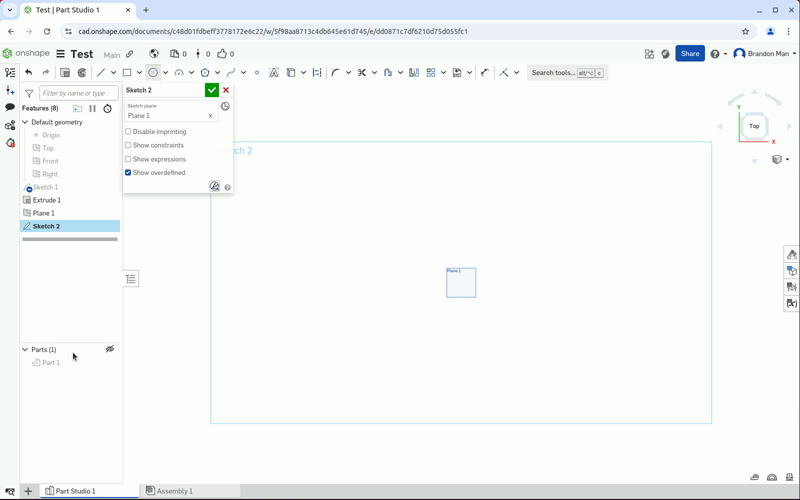
mouse_move(388, 321)
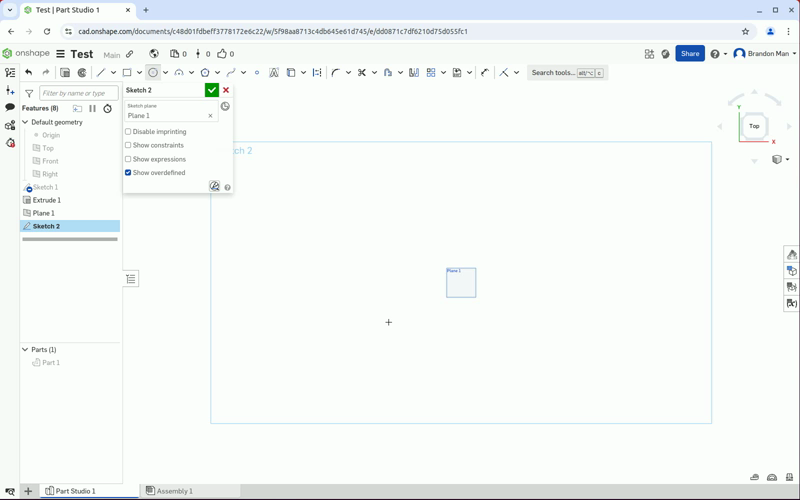
click(388, 321)
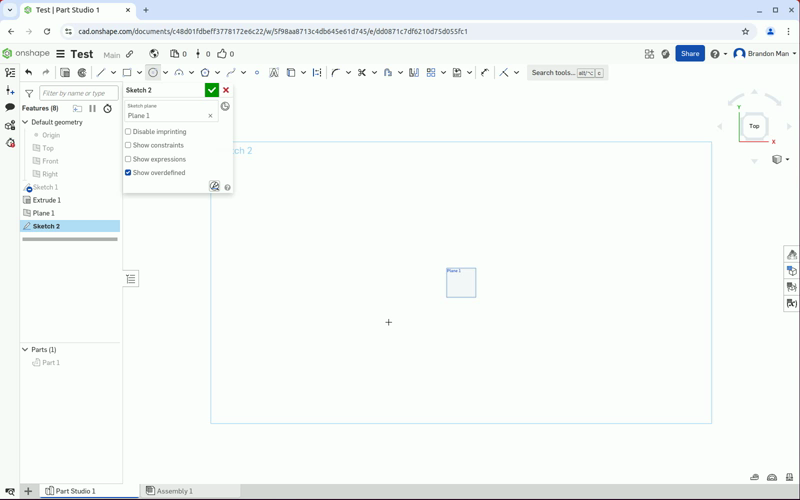
key_up(shift)
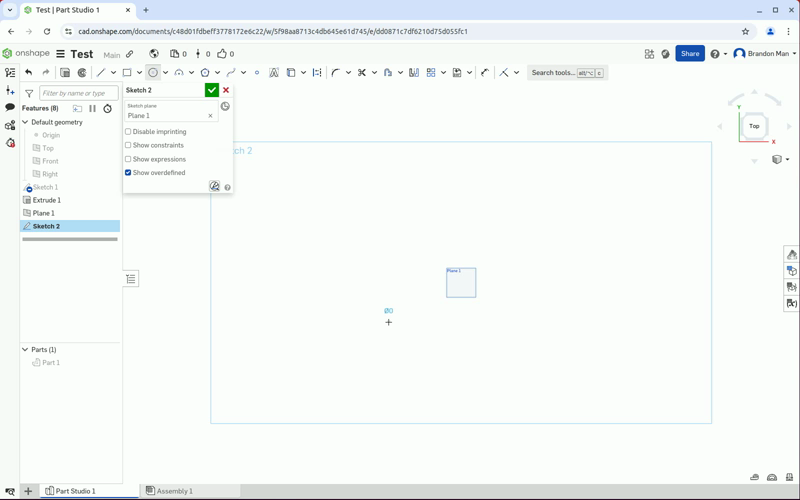
mouse_move(398, 321)
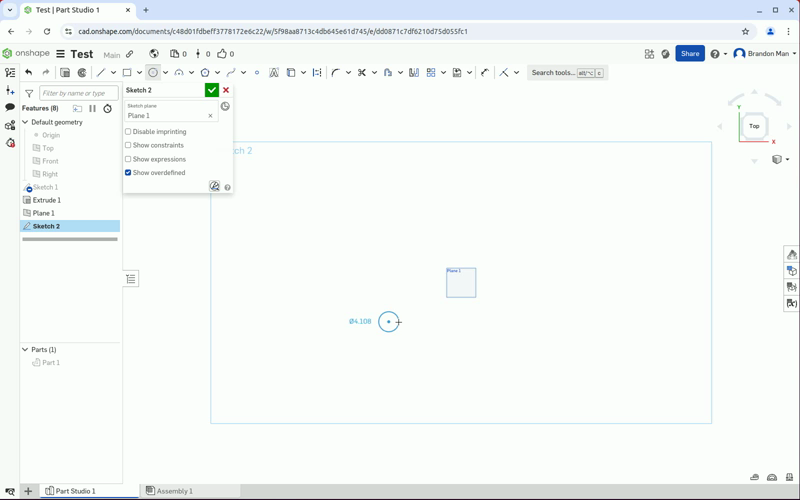
click(398, 321)
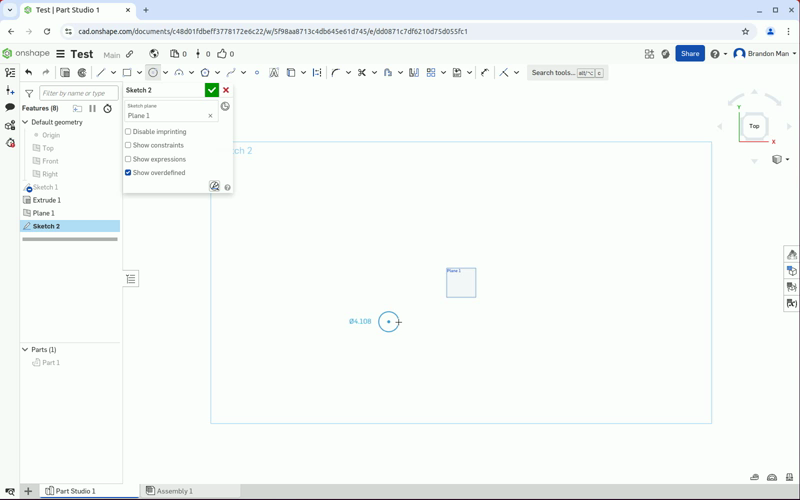
key(esc)
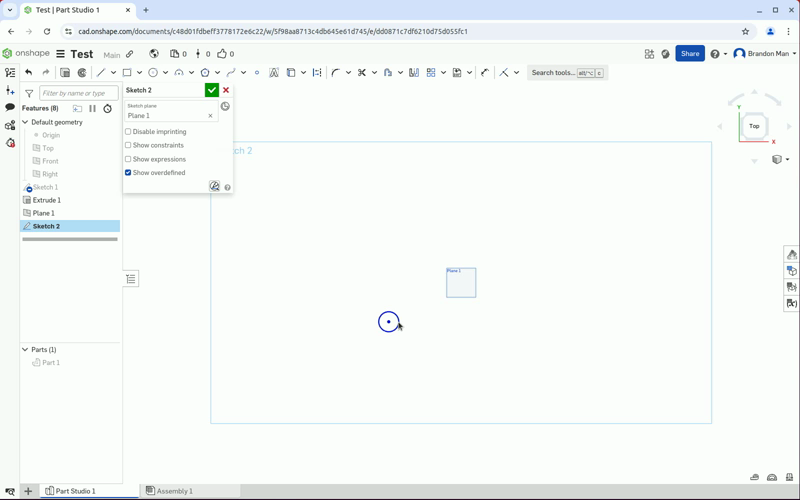
mouse_move(393, 325)
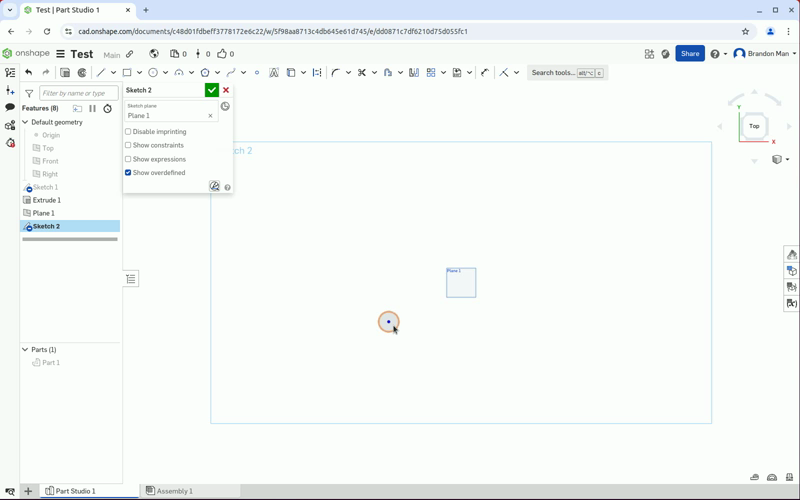
scroll(6)
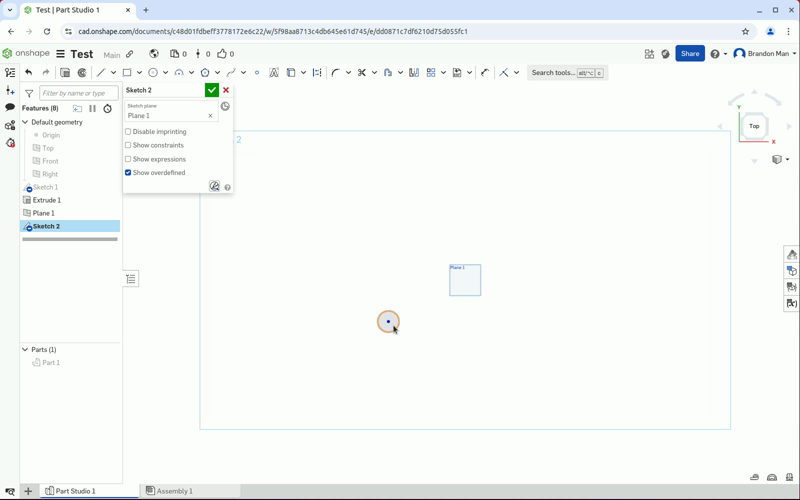
scroll(6)
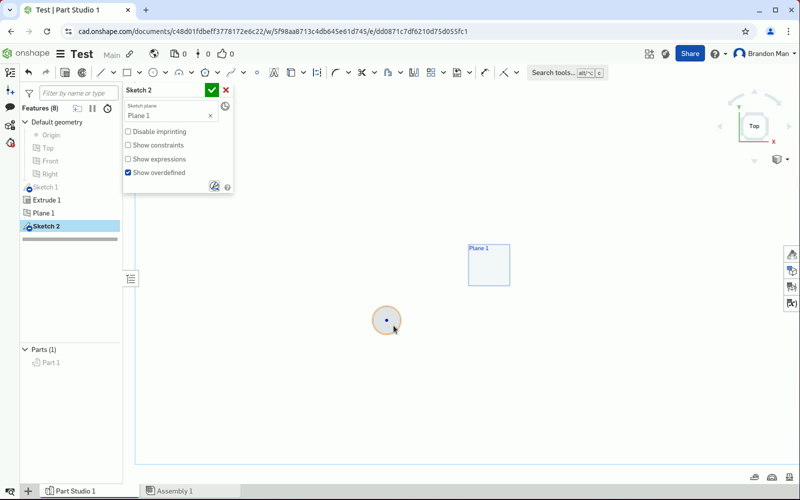
scroll(6)
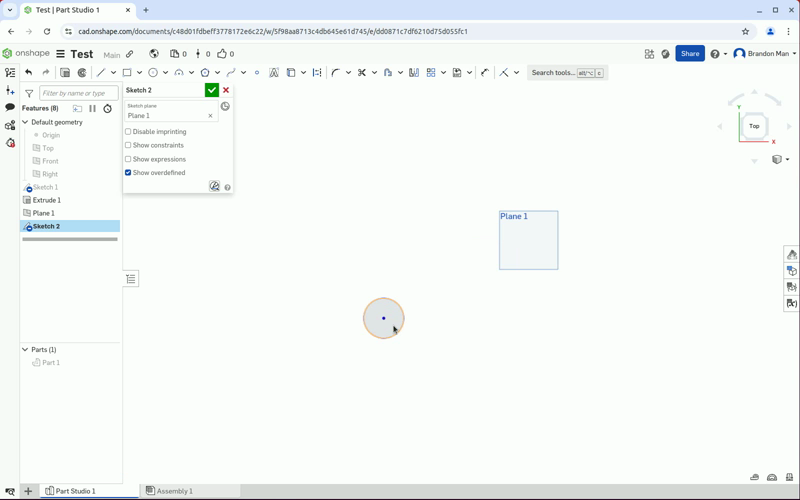
scroll(6)
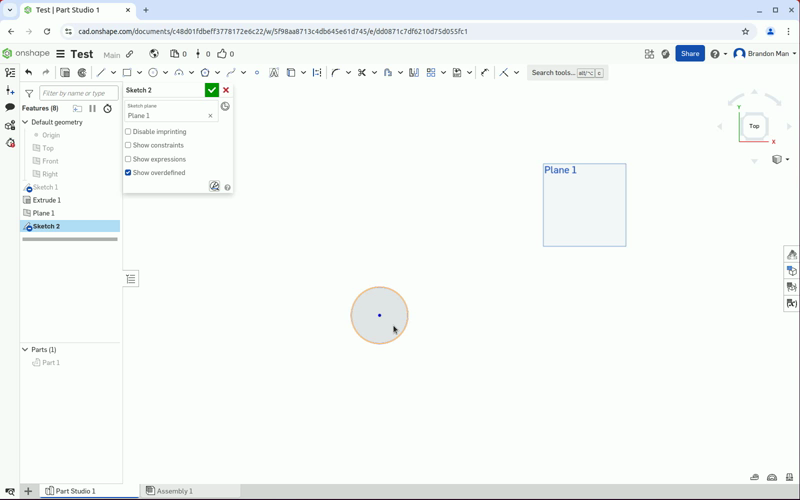
scroll(6)
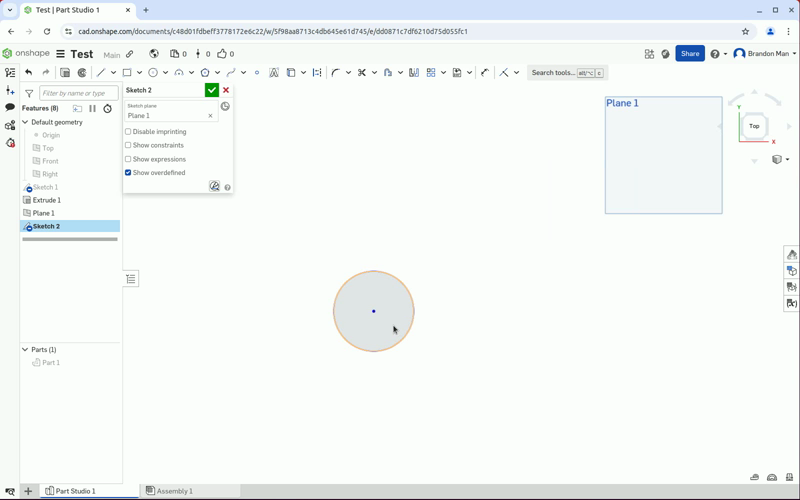
scroll(6)
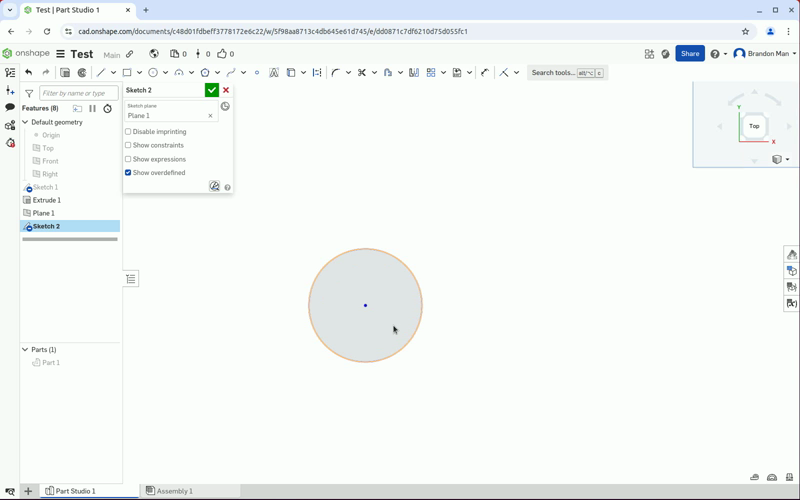
scroll(6)
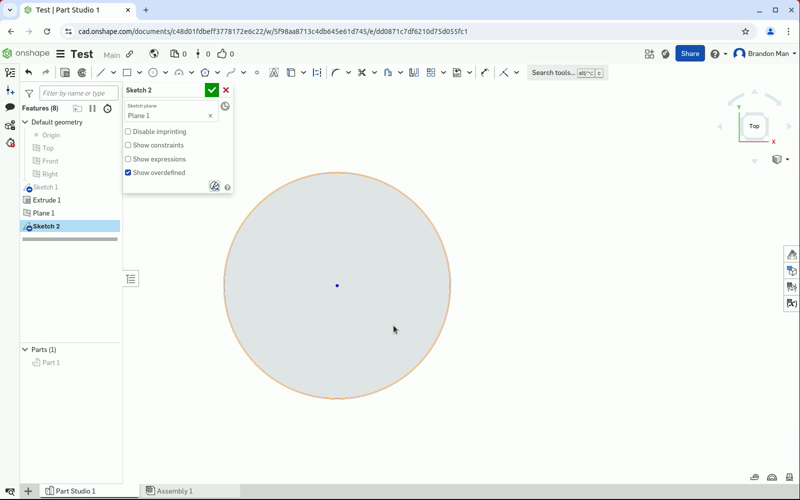
click(393, 325)
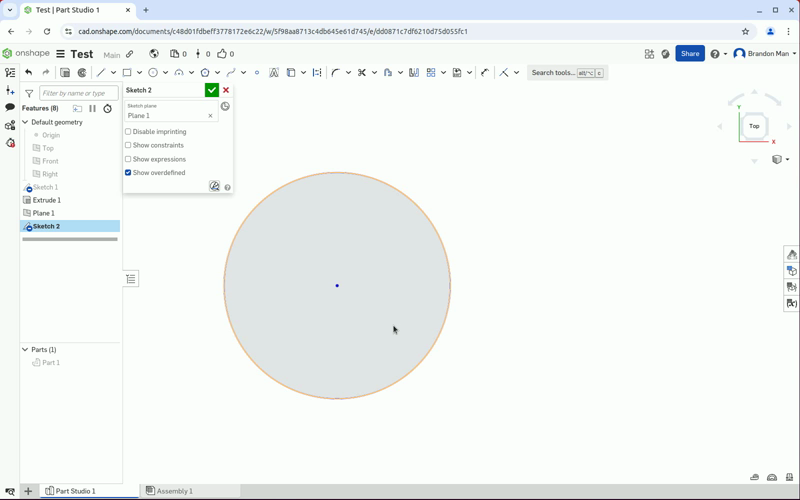
scroll(-6)
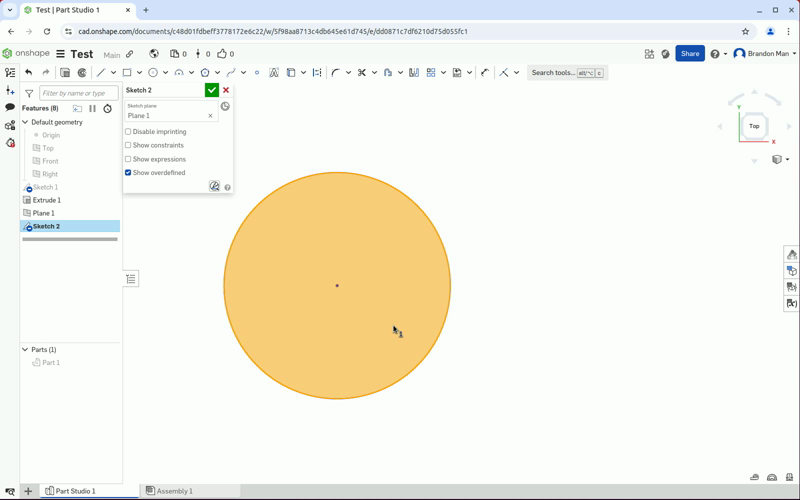
scroll(-6)
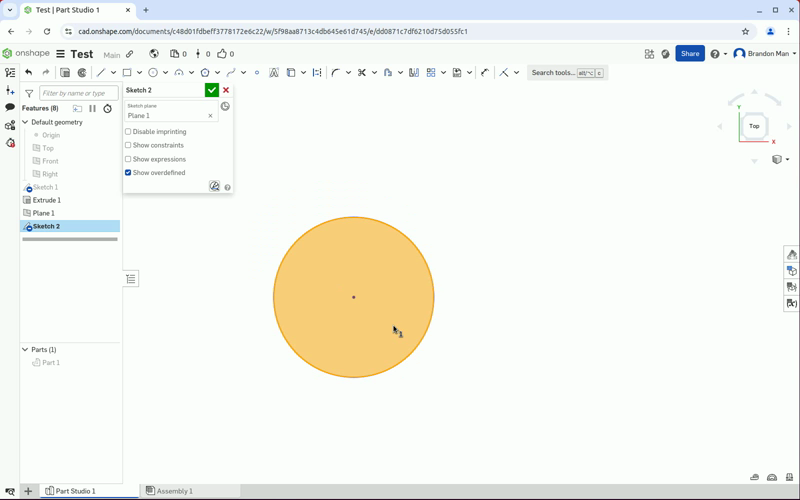
scroll(-6)
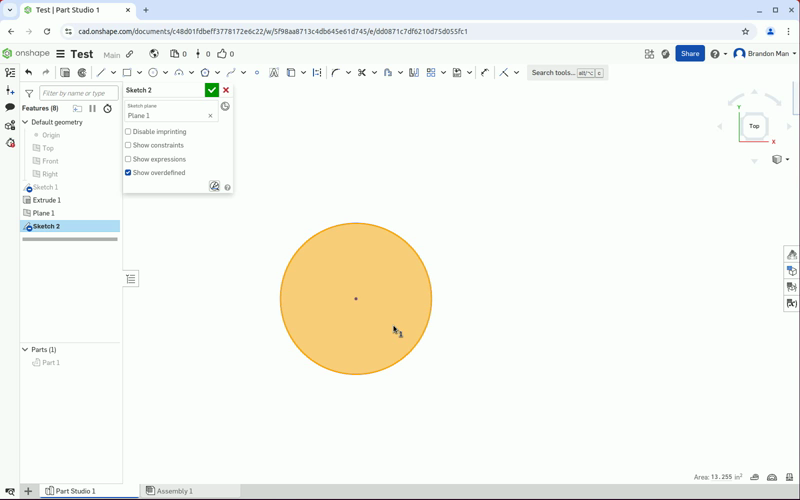
scroll(-6)
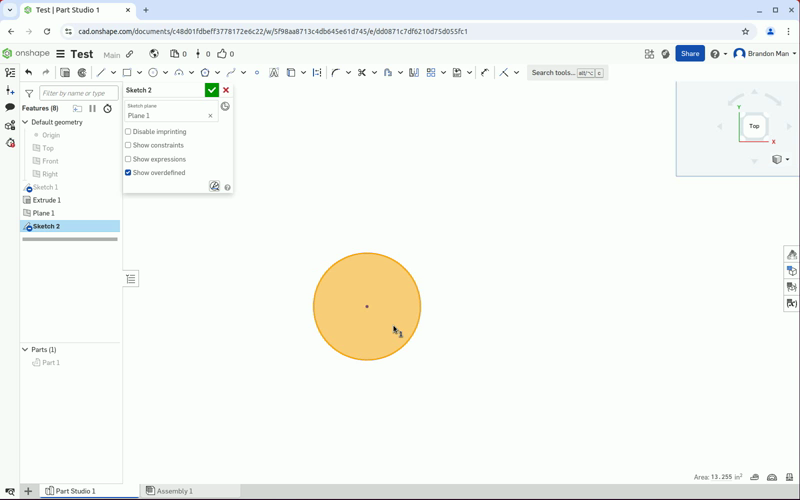
scroll(-6)
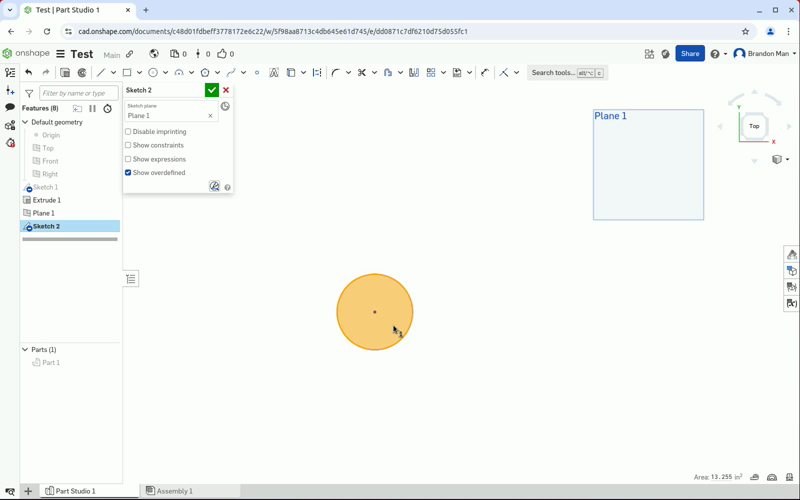
scroll(-6)
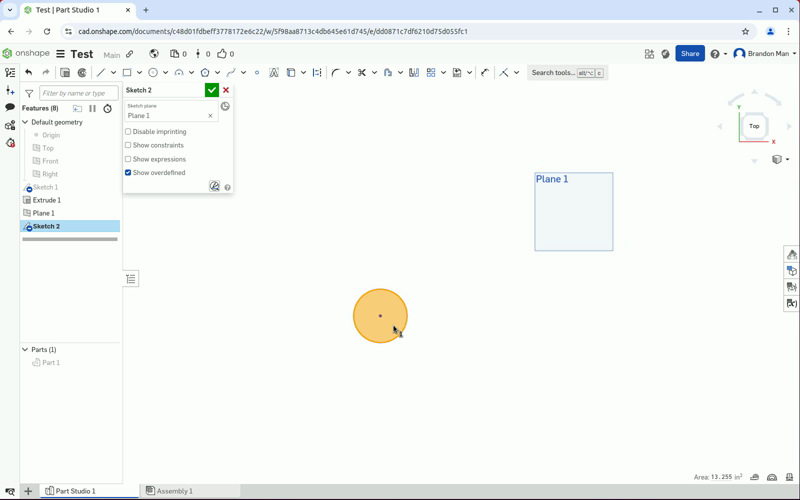
scroll(-6)
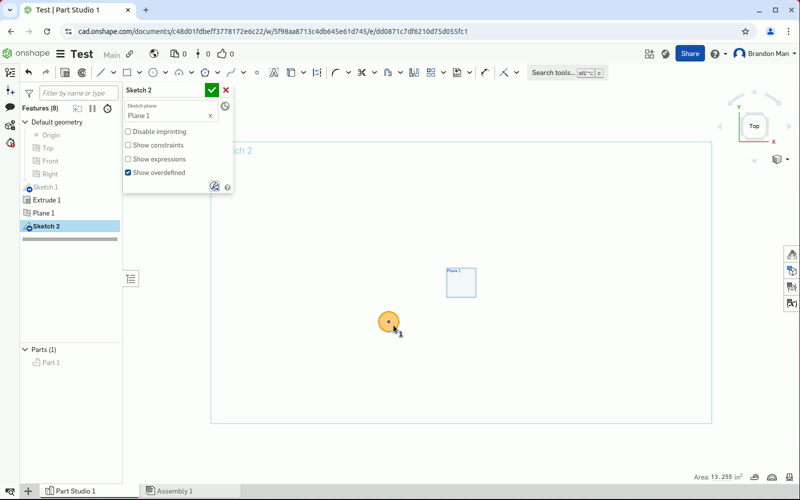
mouse_move(73, 352)
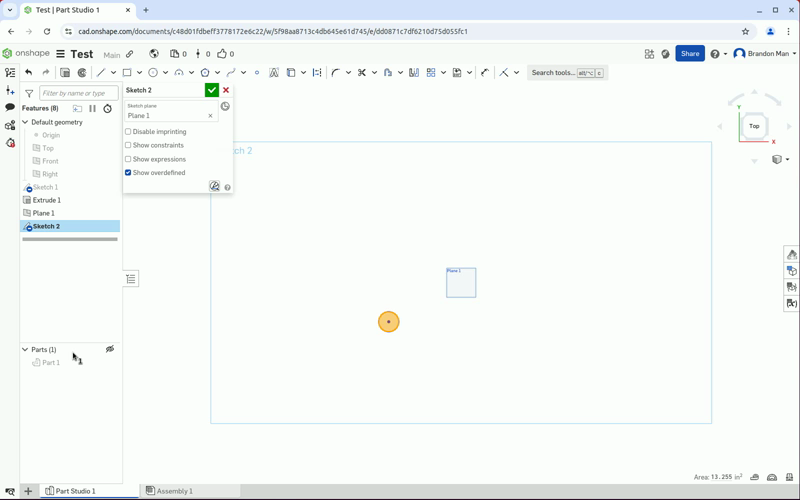
key(shift+y)
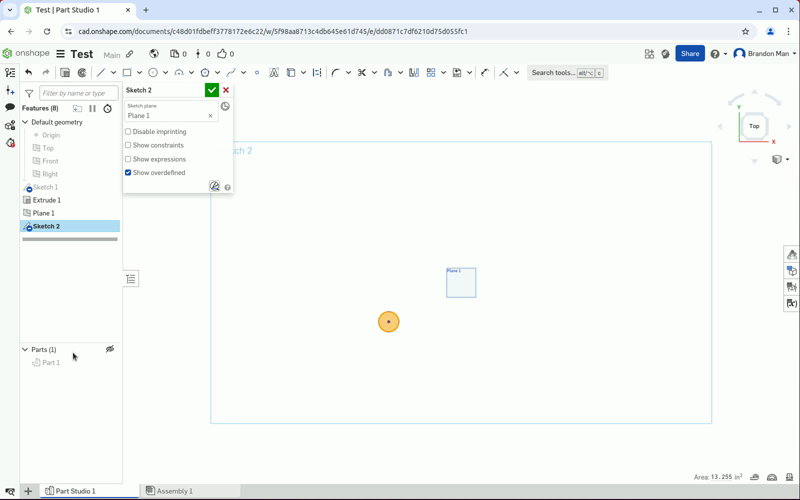
key(shift+e)
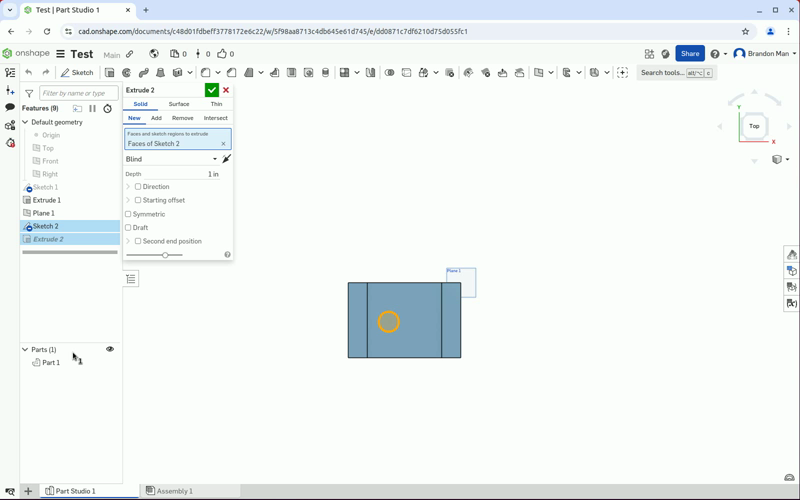
mouse_move(143, 106)
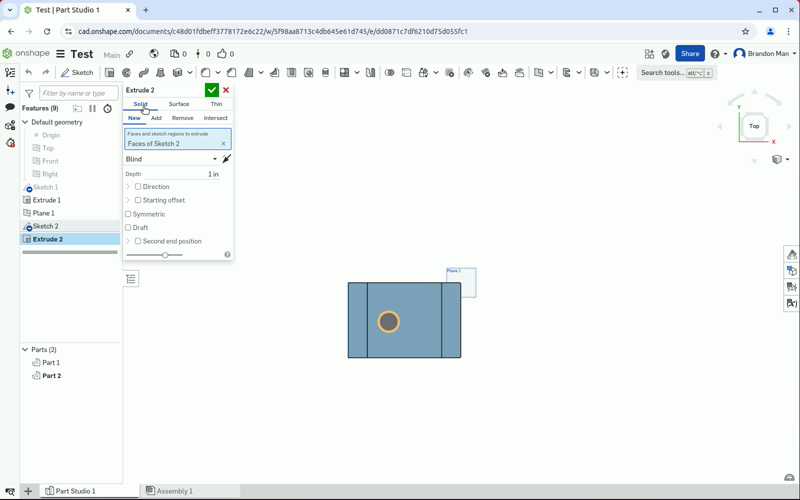
click(143, 106)
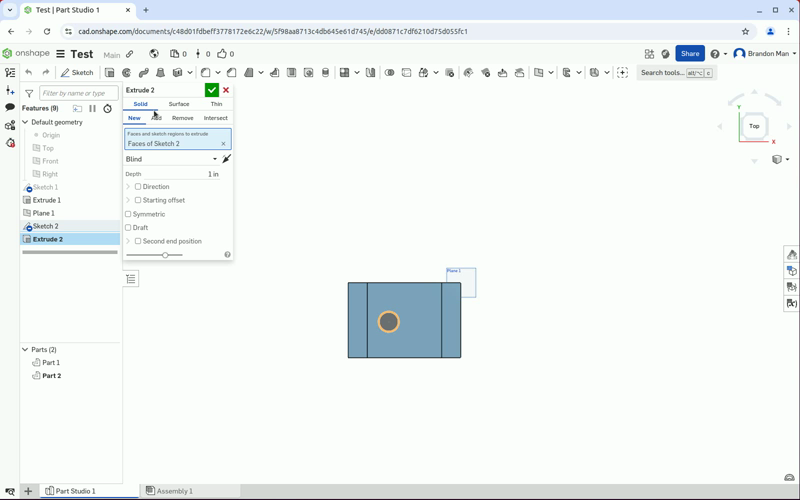
mouse_move(186, 120)
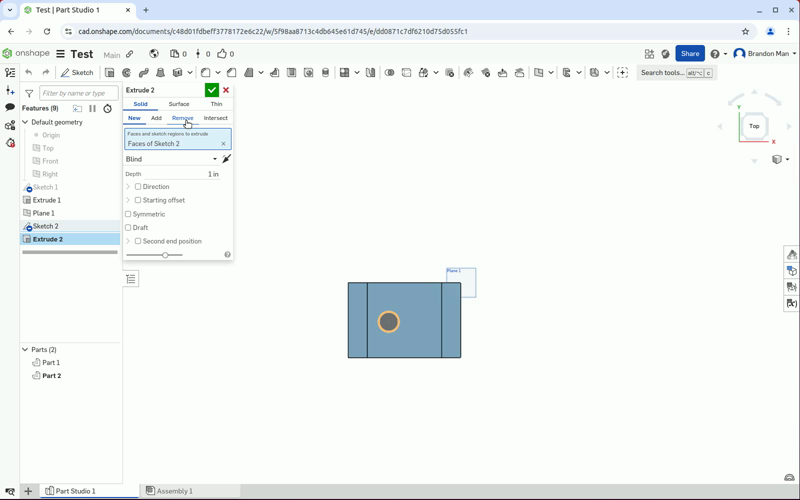
click(186, 120)
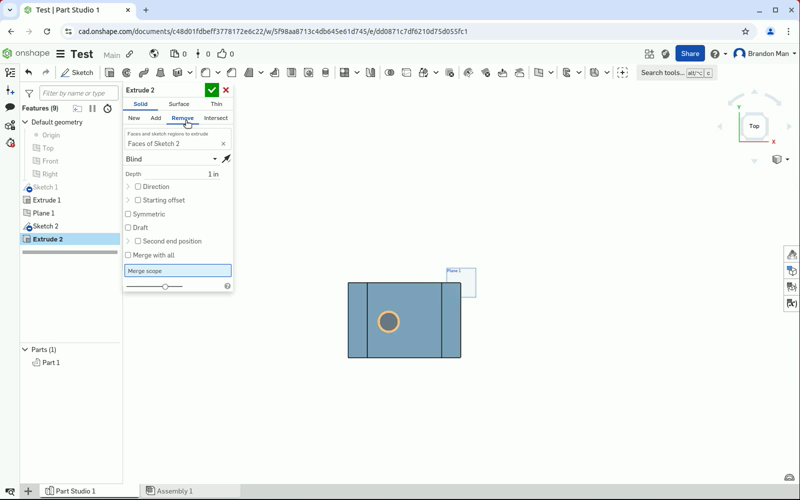
key(tab, 4)
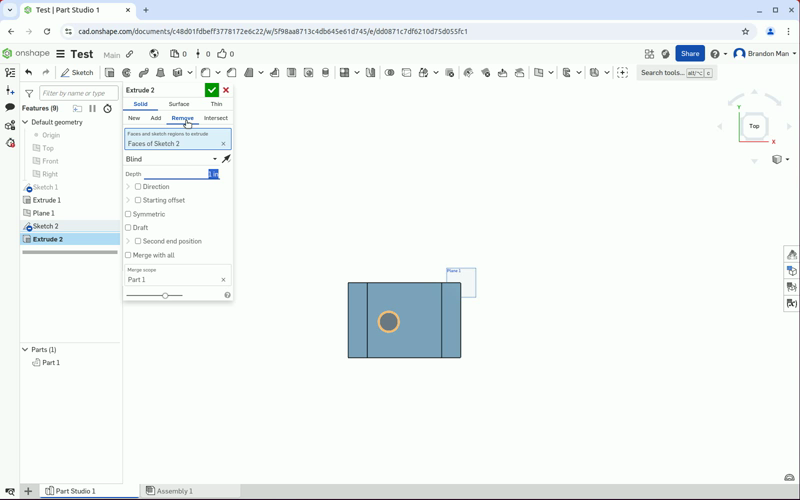
text(19.257)
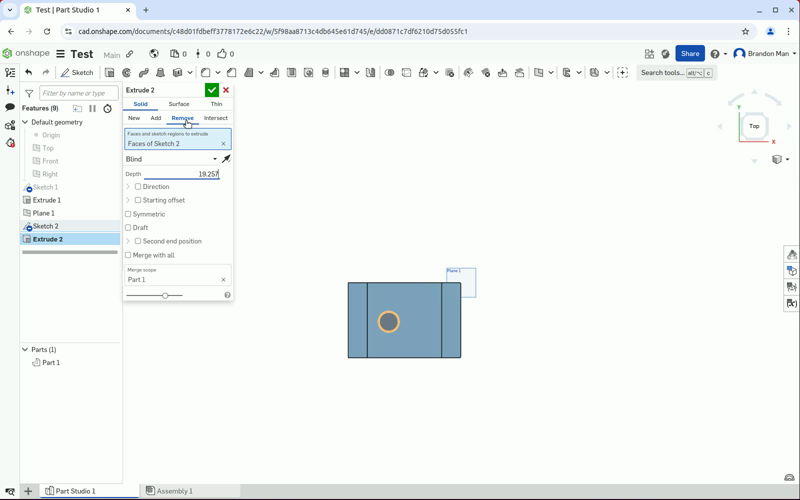
key(tab, 6)
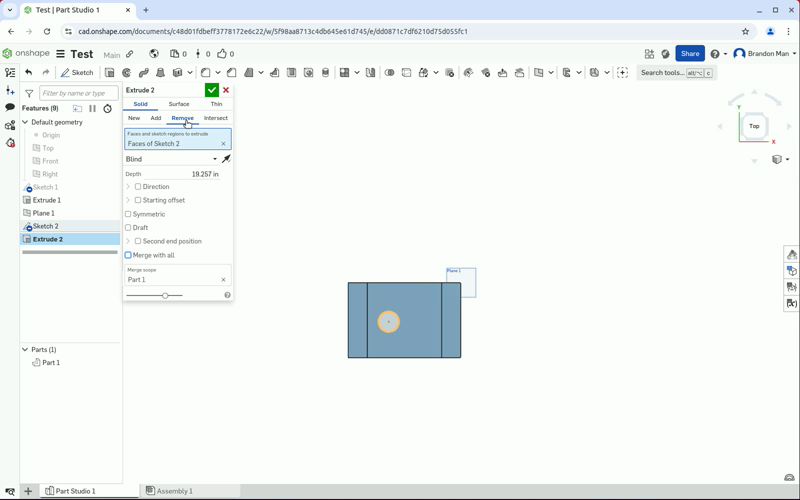
key(space)
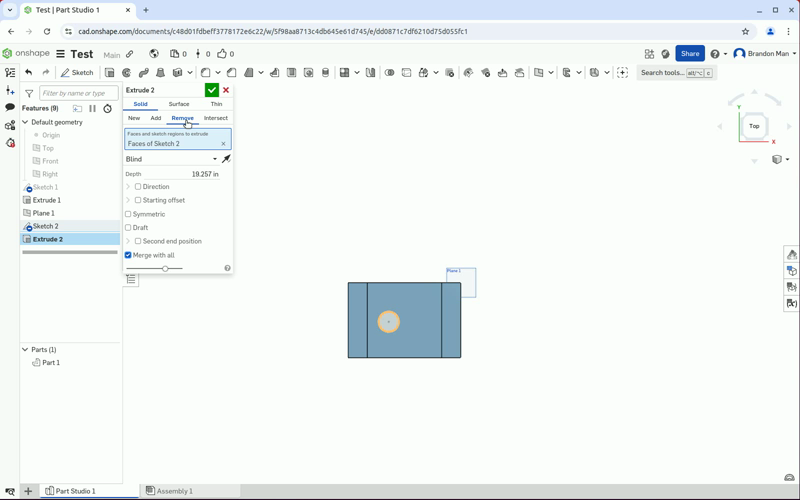
key(enter)
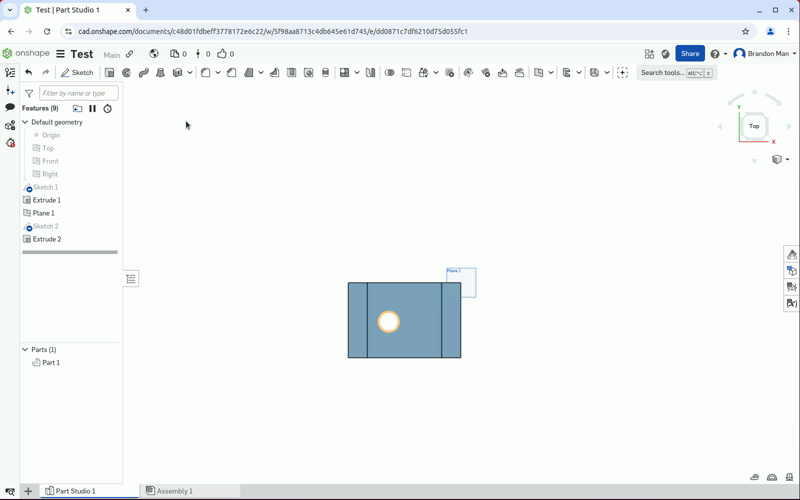
key(shift+h)
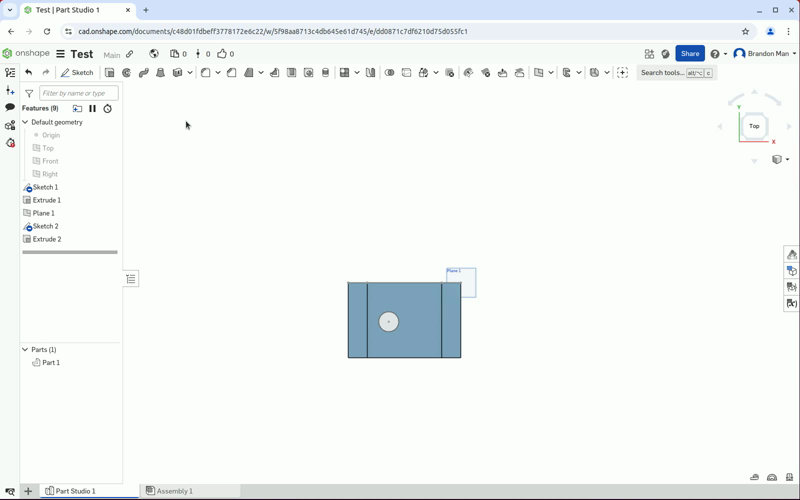
key(shift+h)
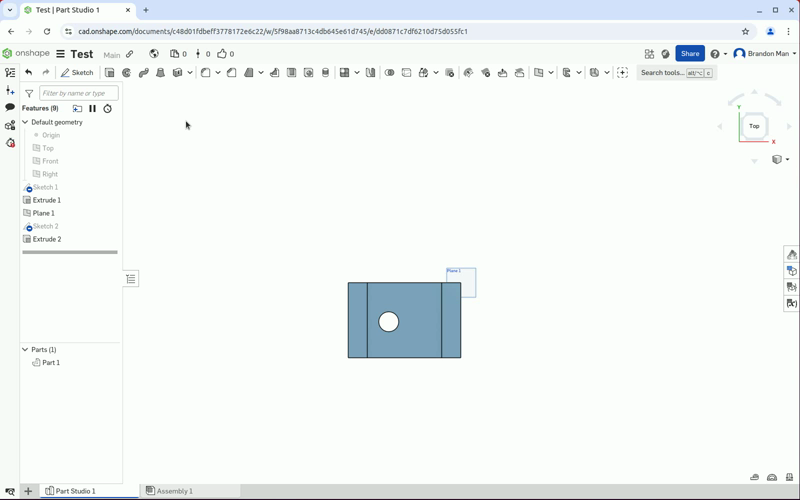
mouse_move(73, 189)
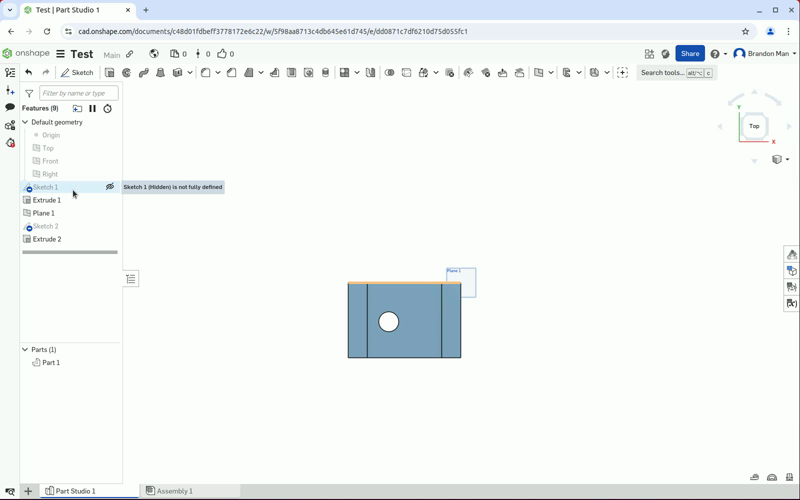
click(73, 189)
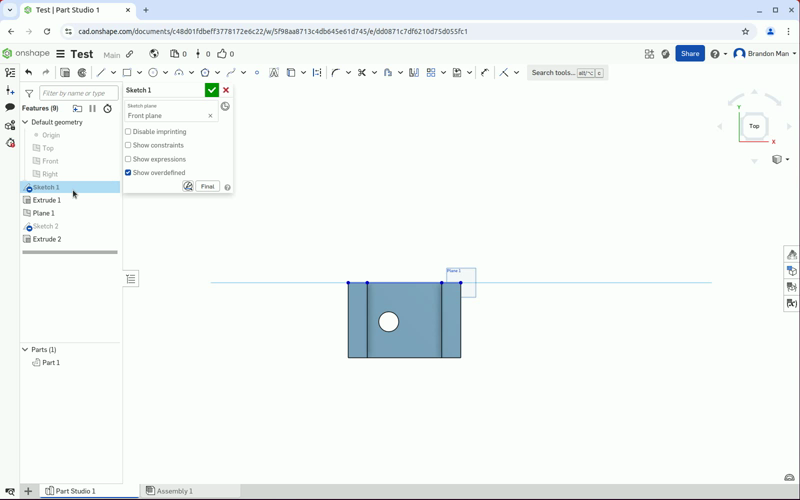
mouse_move(229, 92)
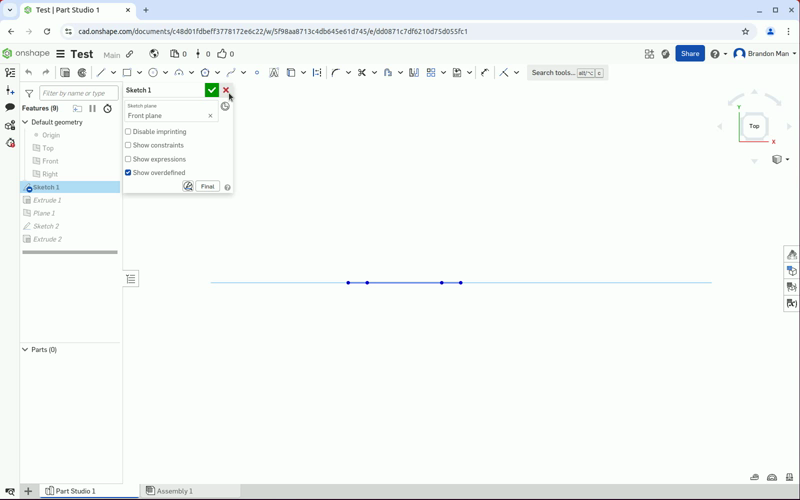
click(229, 92)
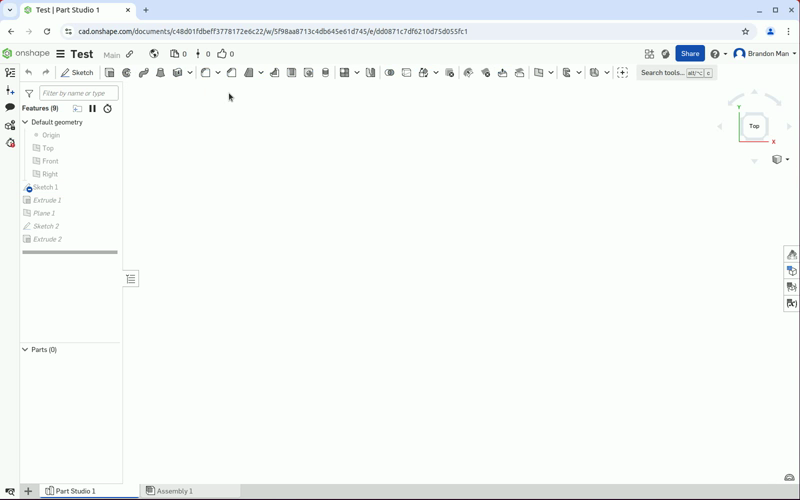
key(shift+s)
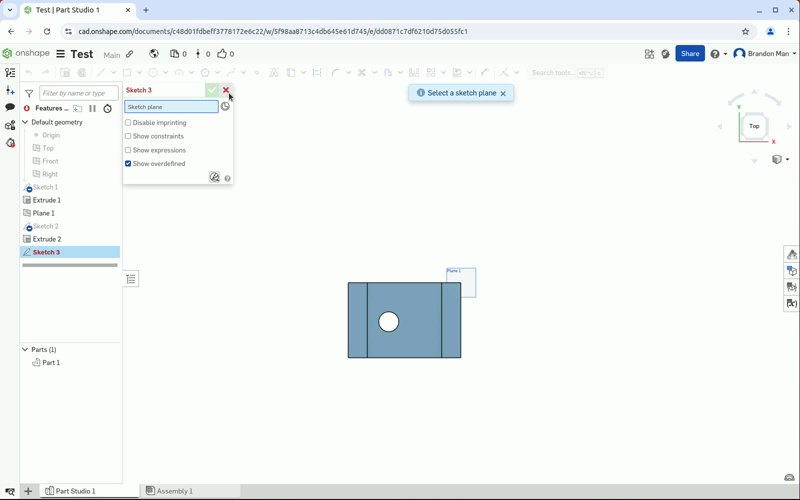
mouse_move(73, 215)
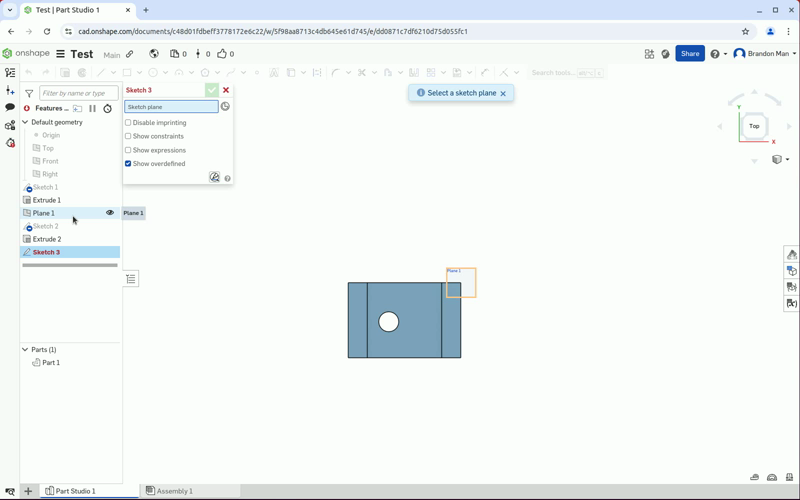
click(73, 215)
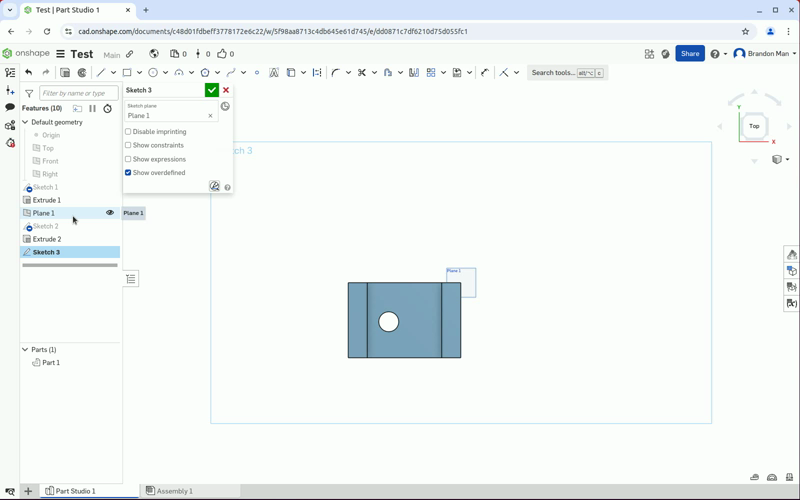
mouse_move(73, 352)
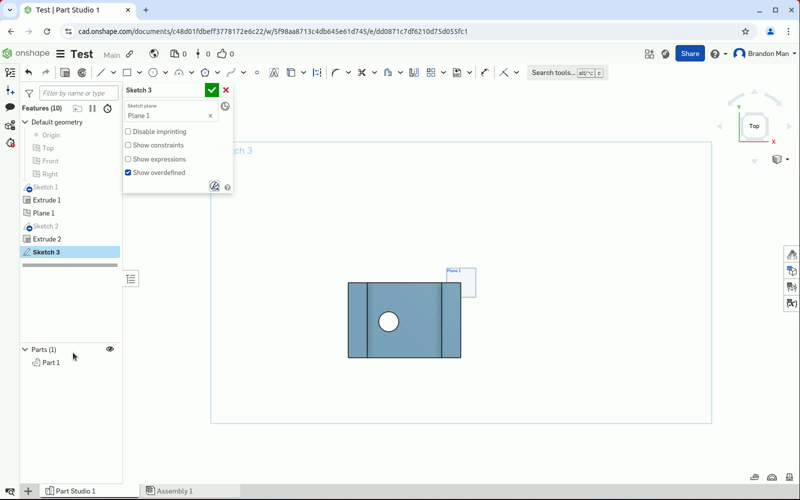
key(y)
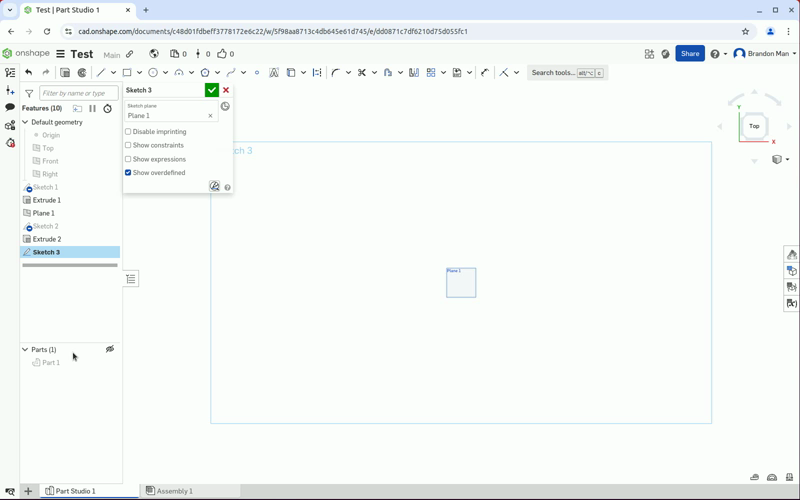
key(c)
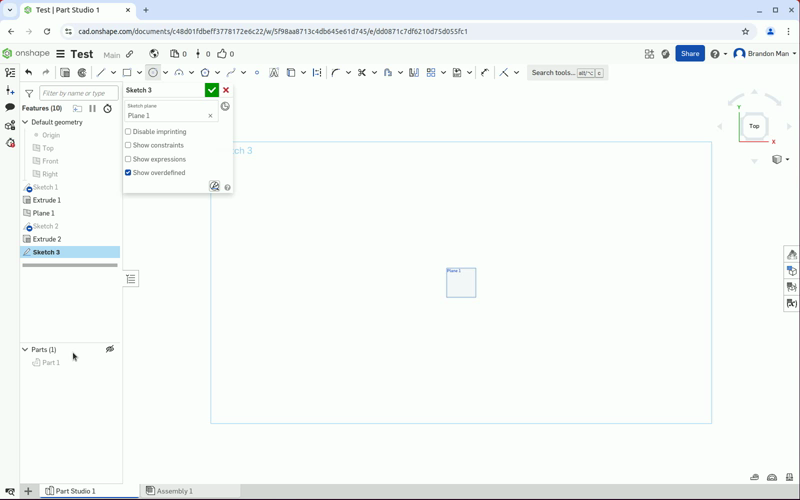
key_down(shift)
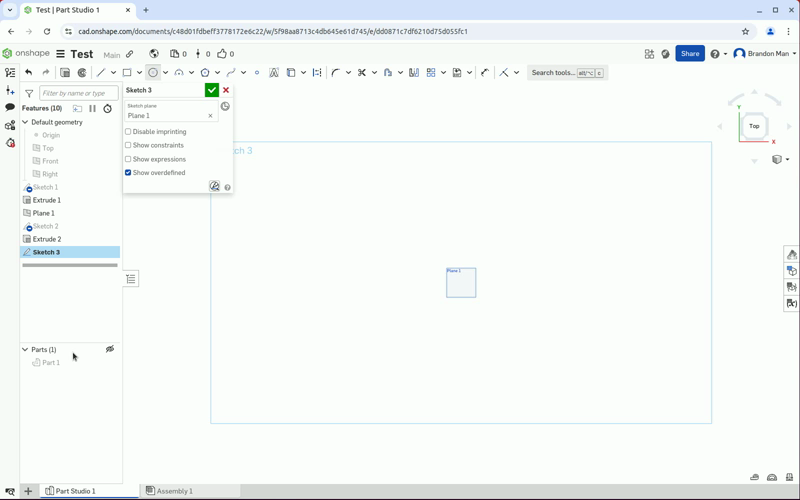
mouse_move(419, 321)
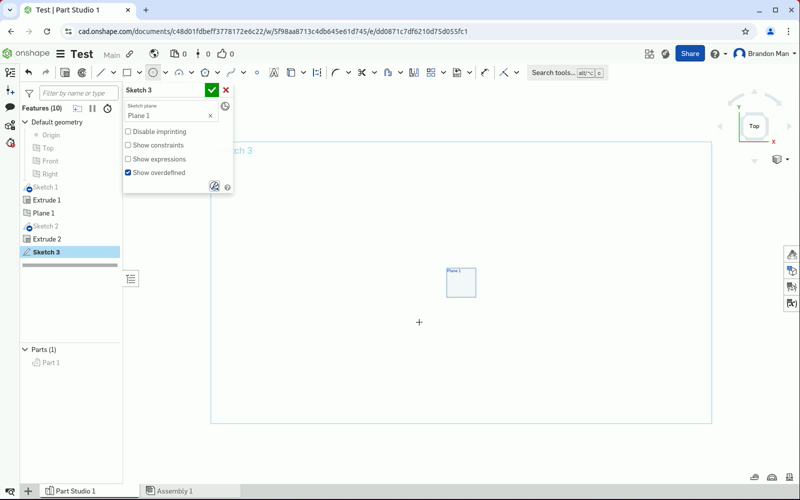
click(419, 321)
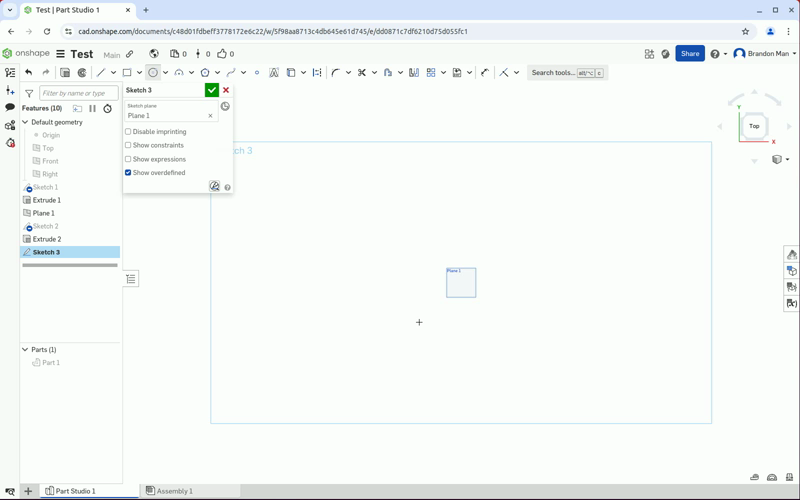
key_up(shift)
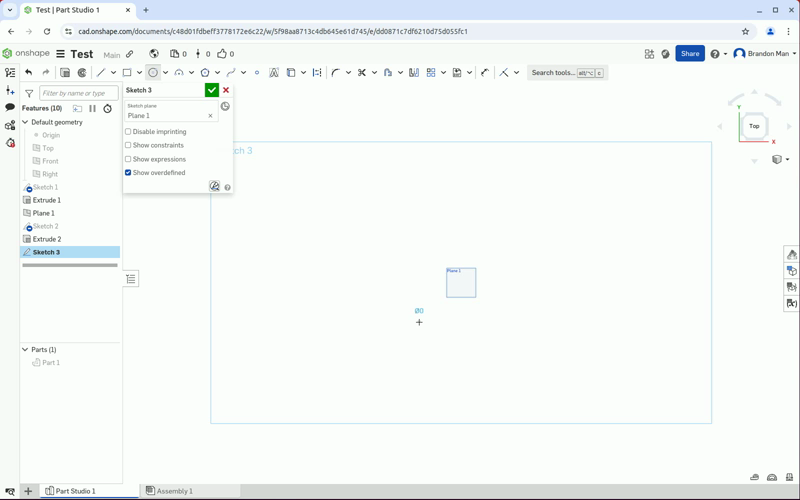
mouse_move(428, 321)
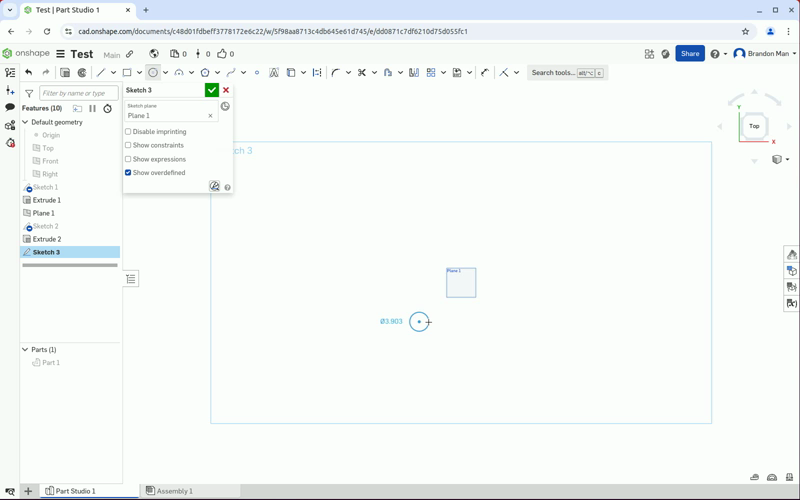
click(428, 321)
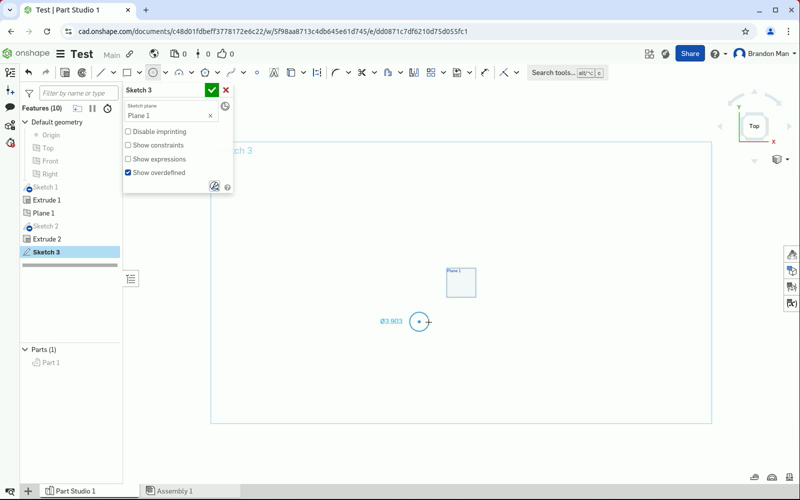
key(esc)
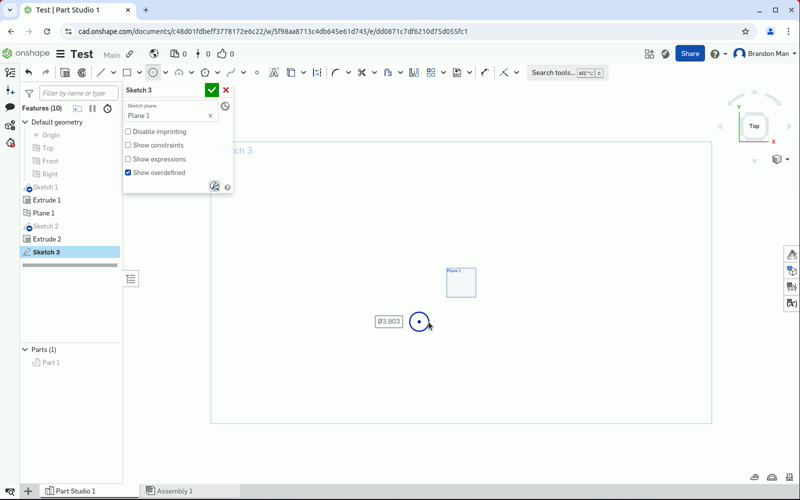
mouse_move(416, 328)
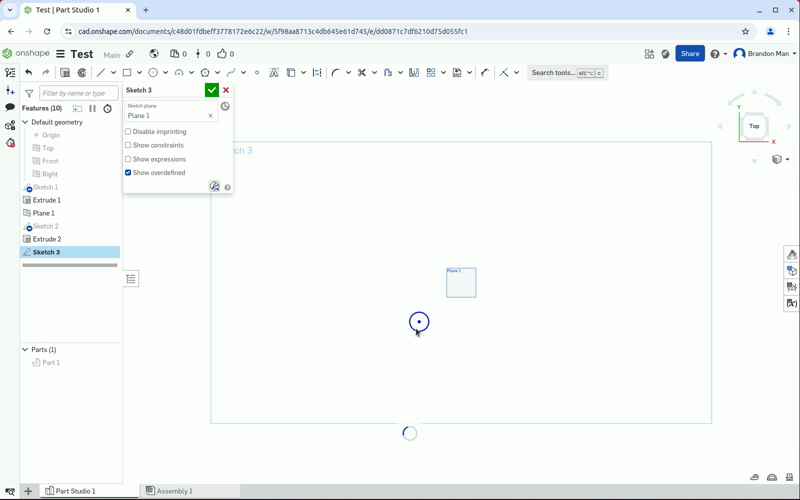
scroll(6)
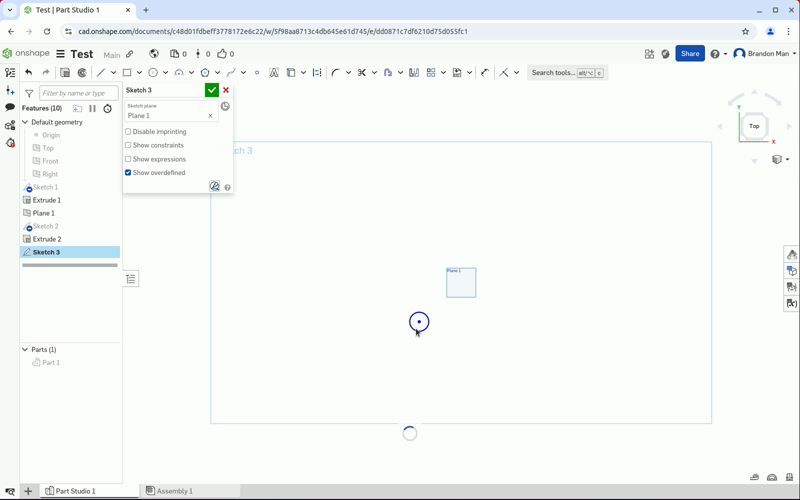
scroll(6)
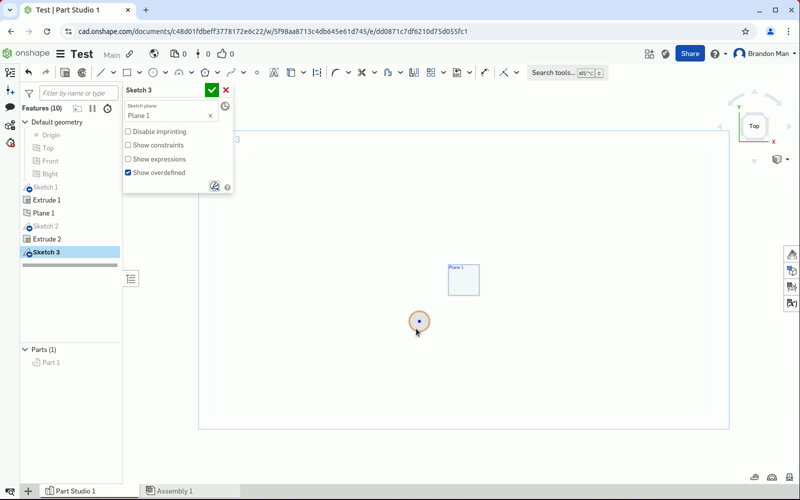
scroll(6)
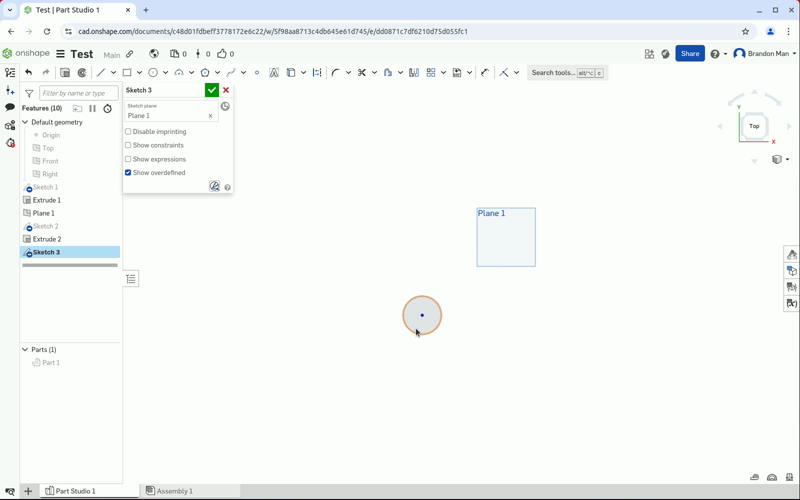
scroll(6)
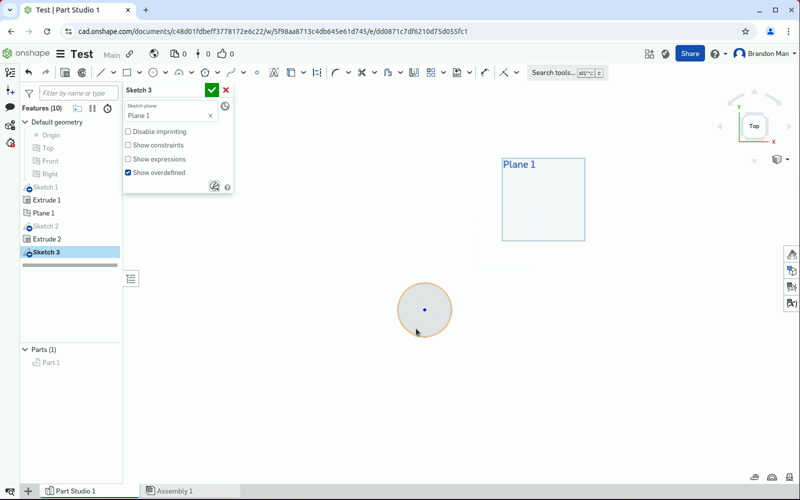
scroll(6)
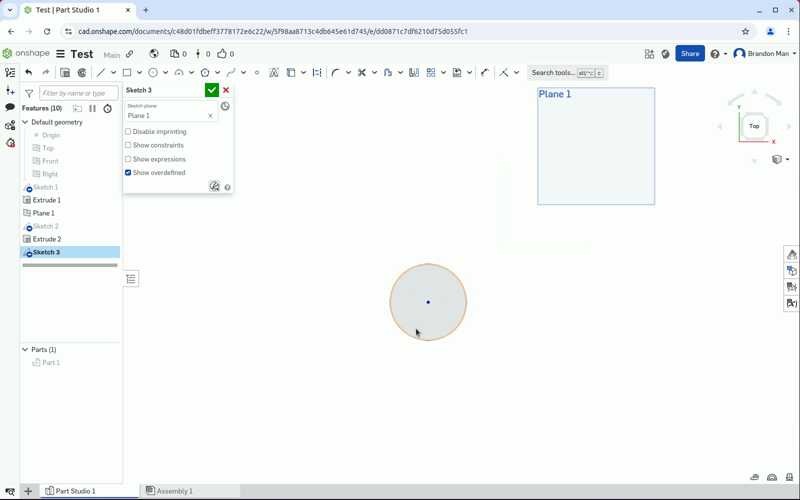
scroll(6)
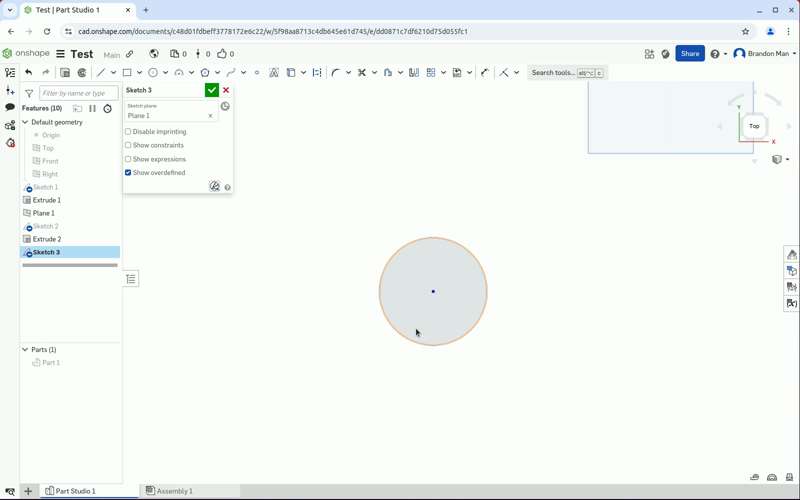
scroll(6)
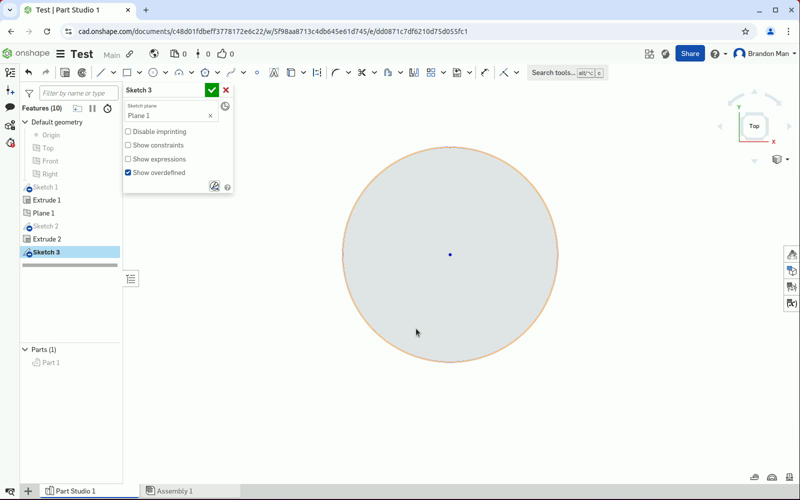
click(416, 328)
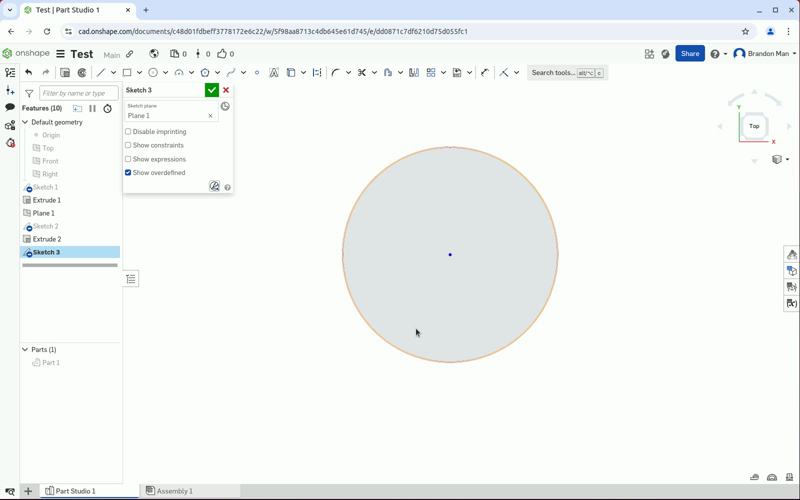
scroll(-6)
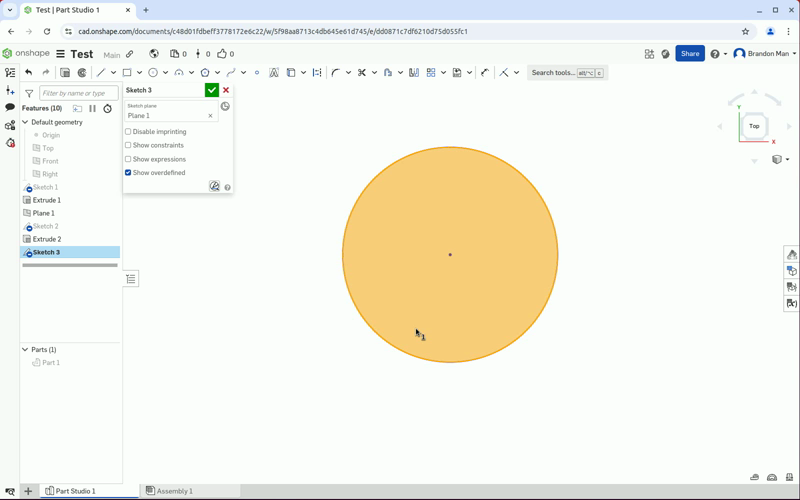
scroll(-6)
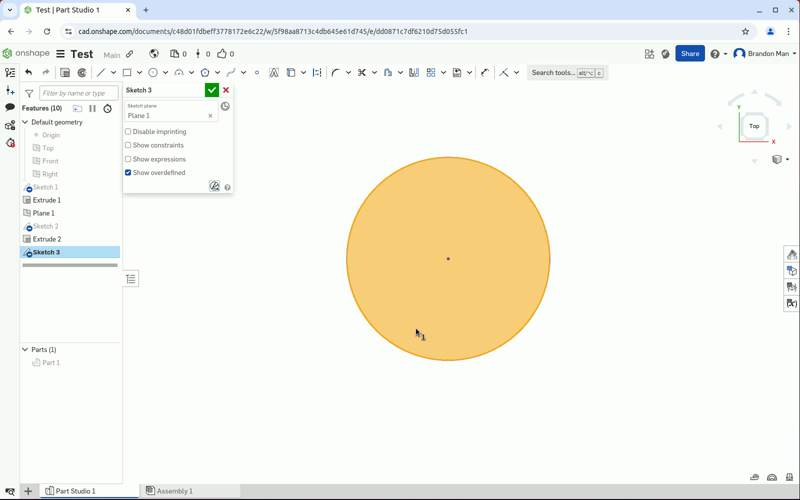
scroll(-6)
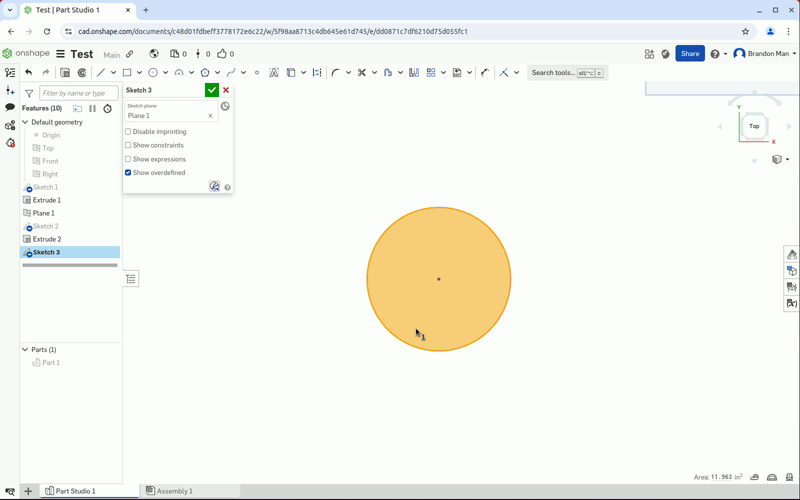
scroll(-6)
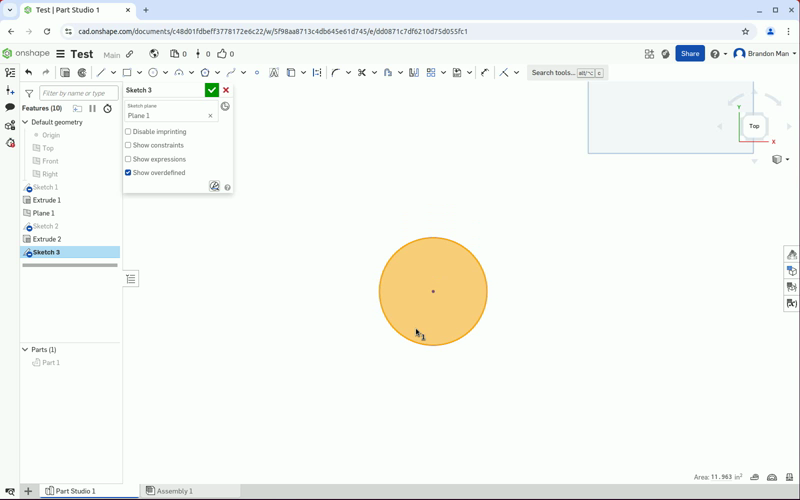
scroll(-6)
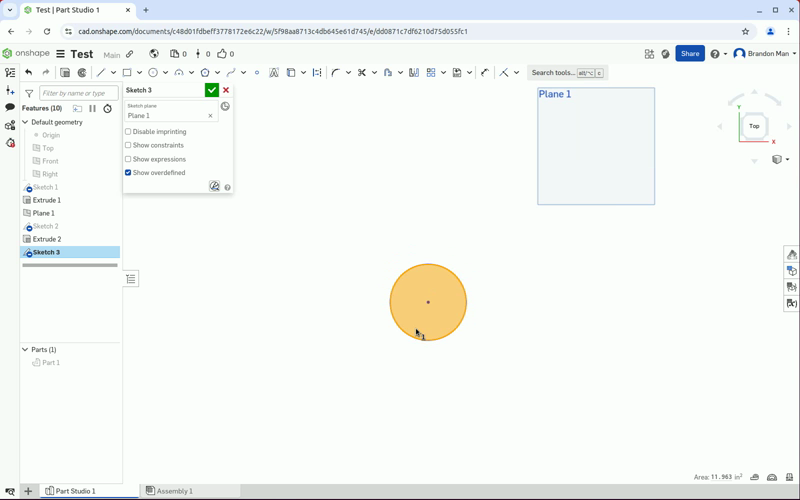
scroll(-6)
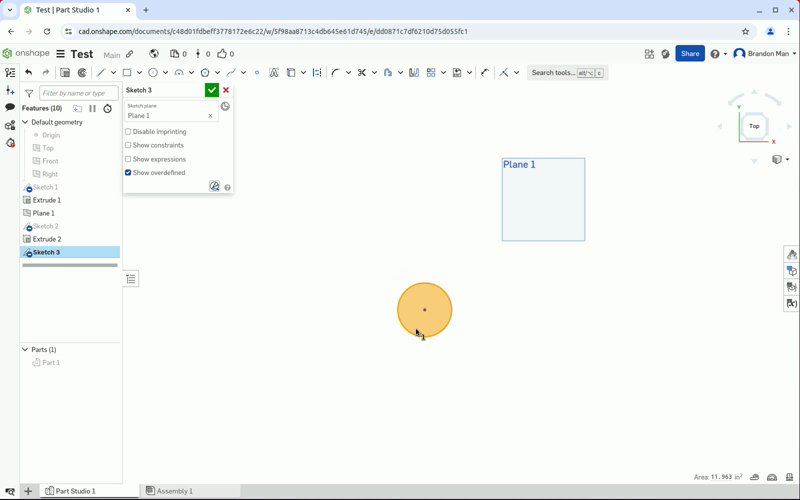
scroll(-6)
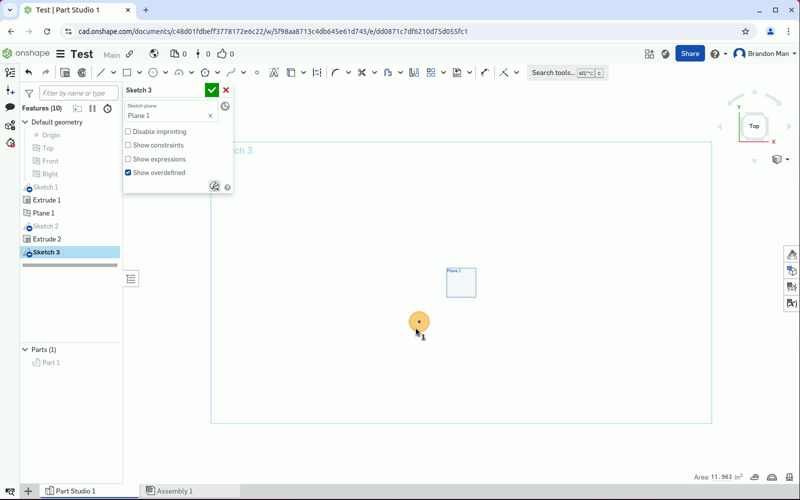
mouse_move(73, 352)
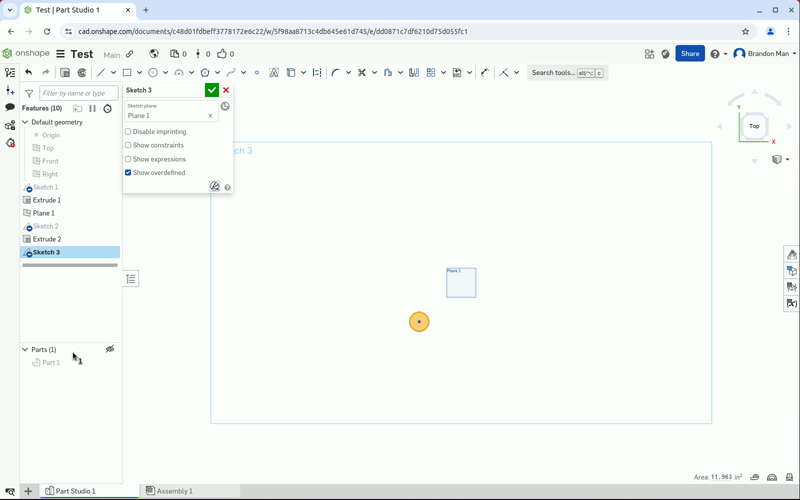
key(shift+y)
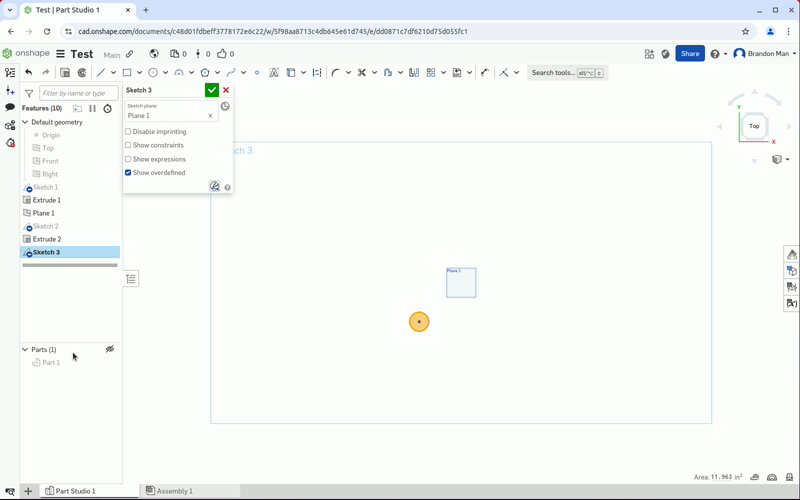
key(shift+e)
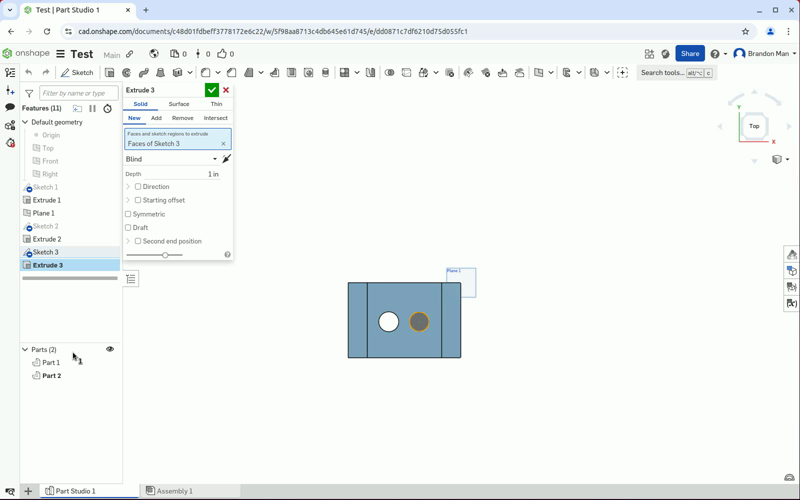
mouse_move(143, 106)
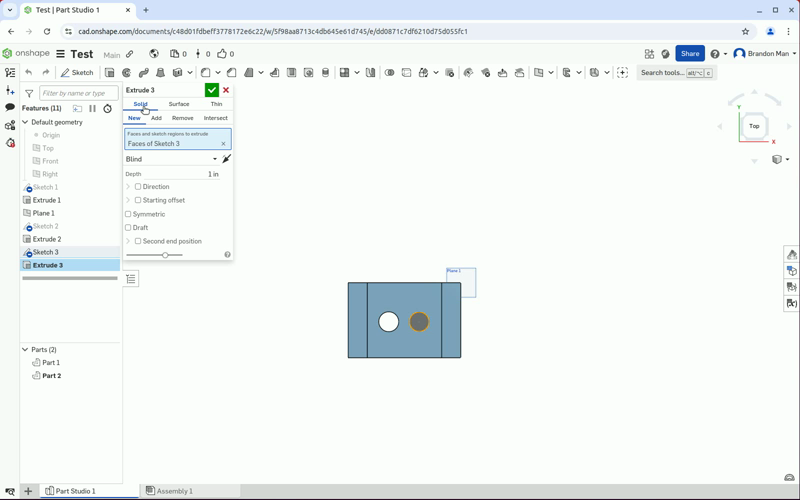
click(143, 106)
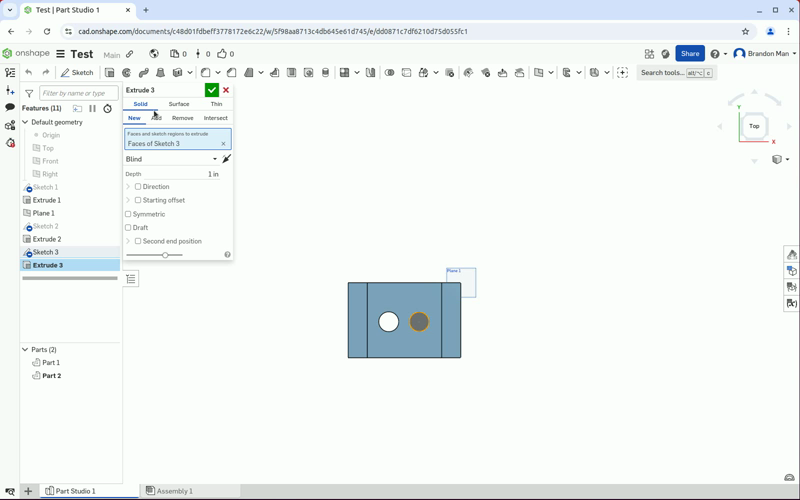
mouse_move(186, 120)
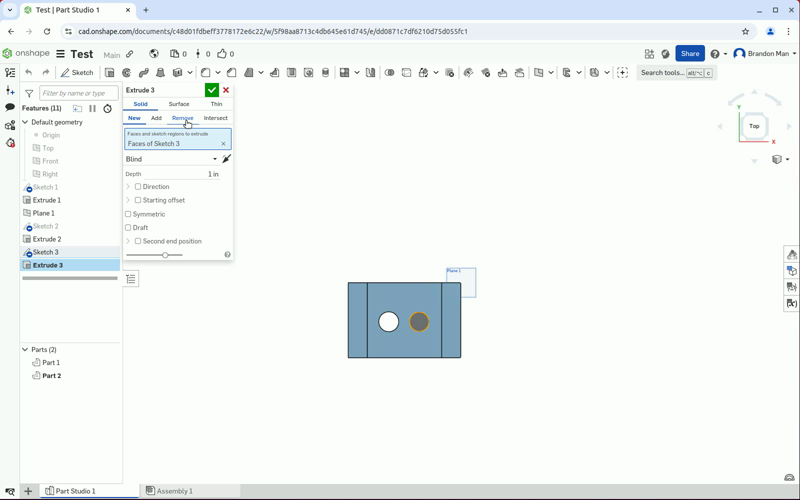
click(186, 120)
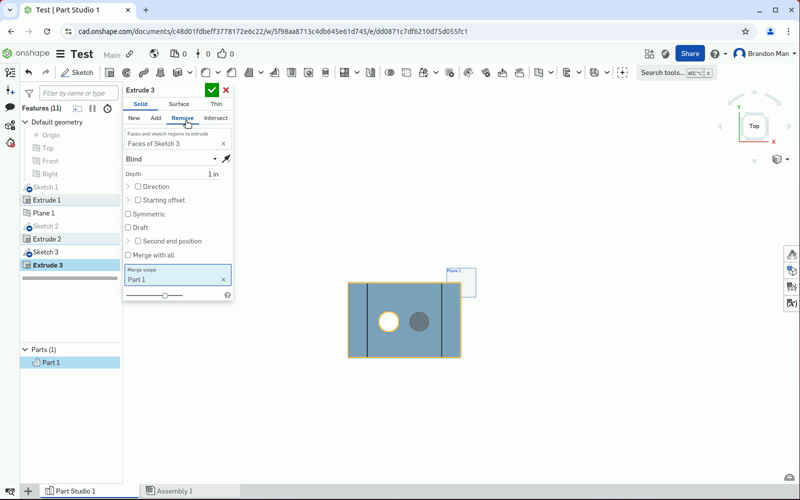
key(tab, 4)
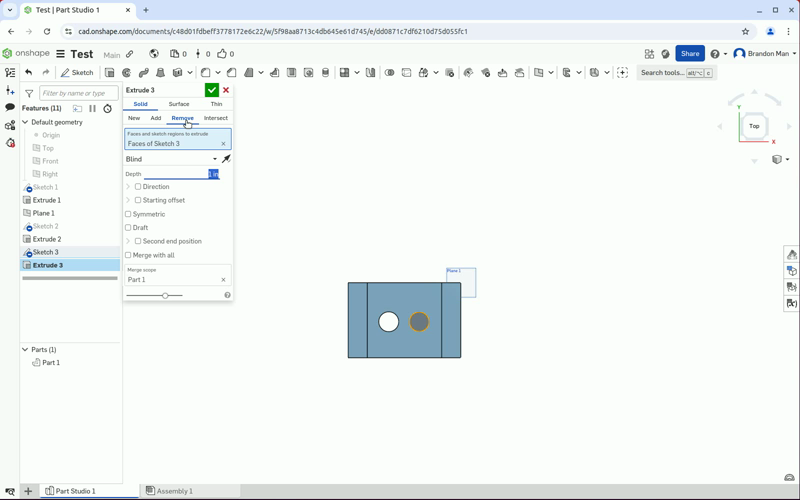
text(19.257)
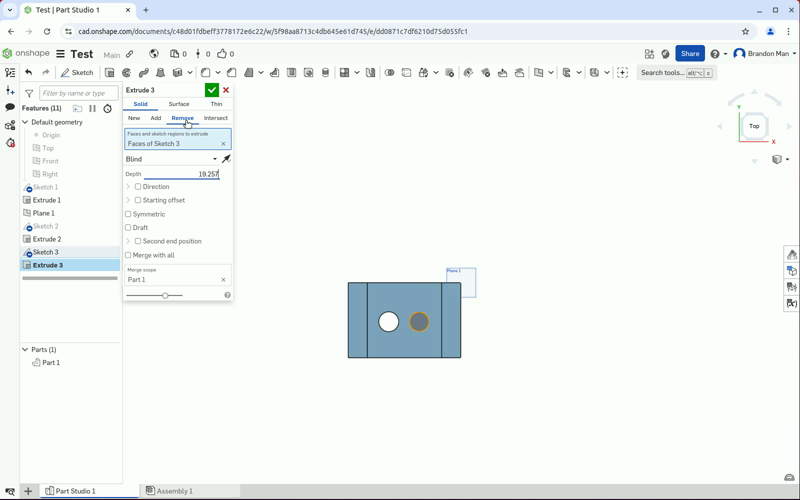
key(tab, 6)
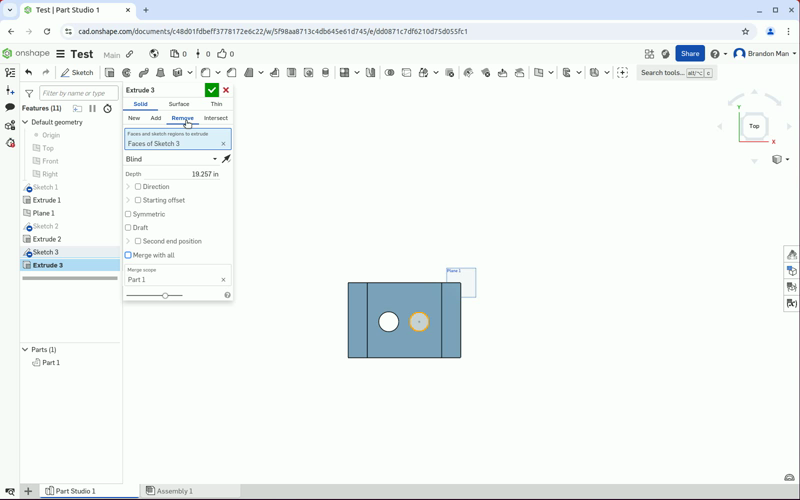
key(space)
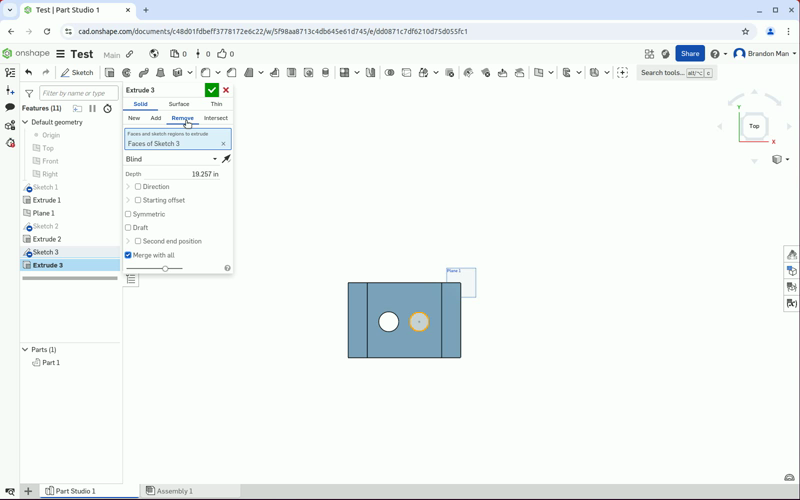
key(enter)
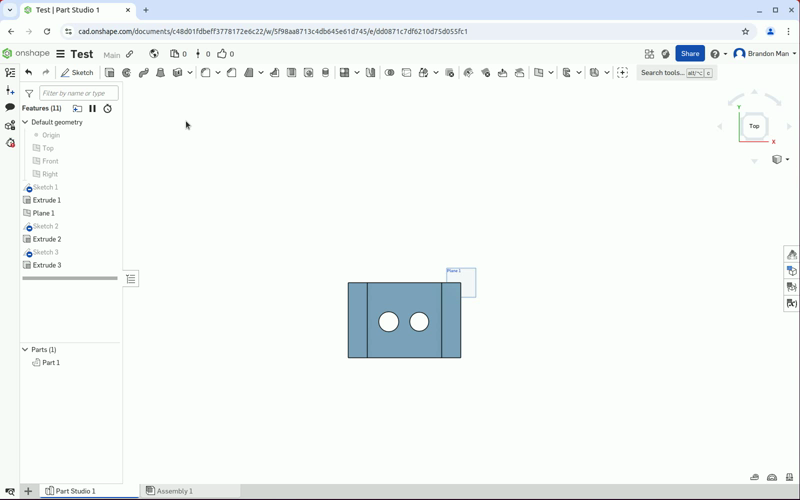
key(shift+h)
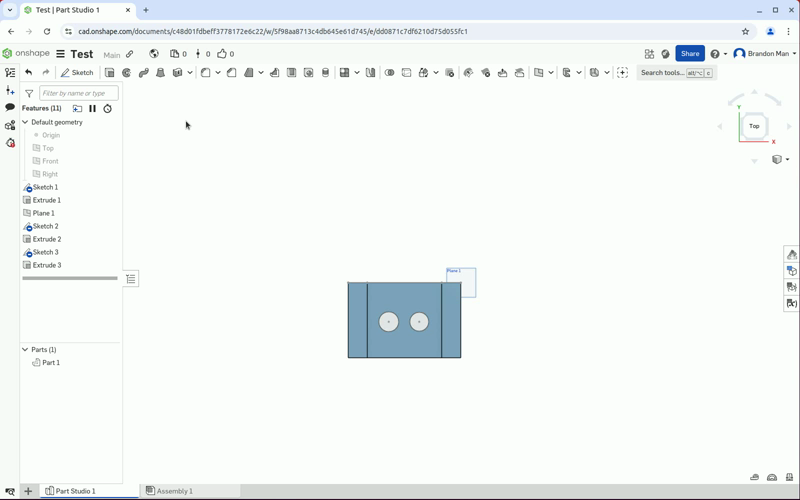
key(shift+h)
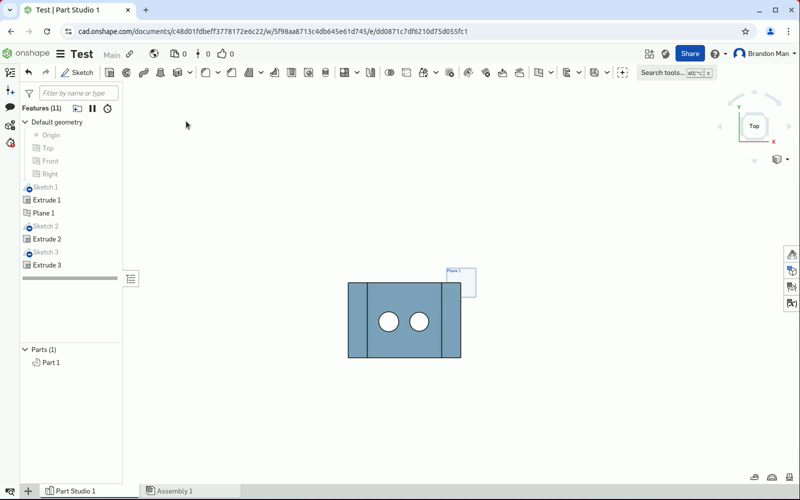
mouse_move(73, 189)
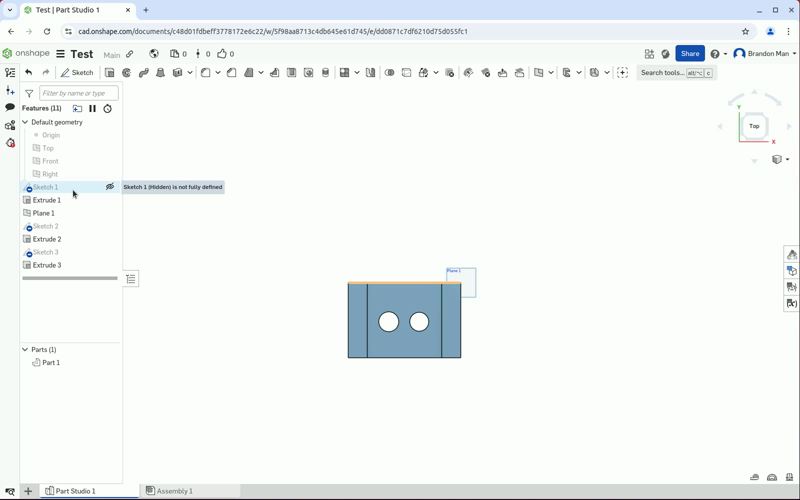
click(73, 189)
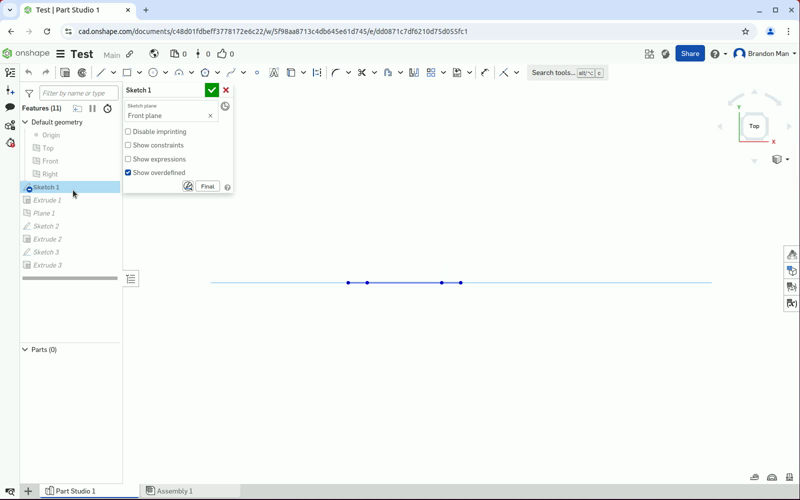
mouse_move(229, 92)
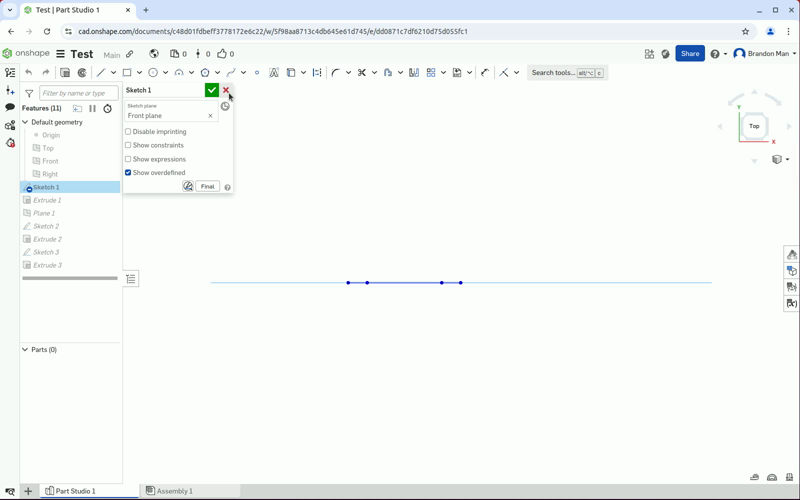
click(229, 92)
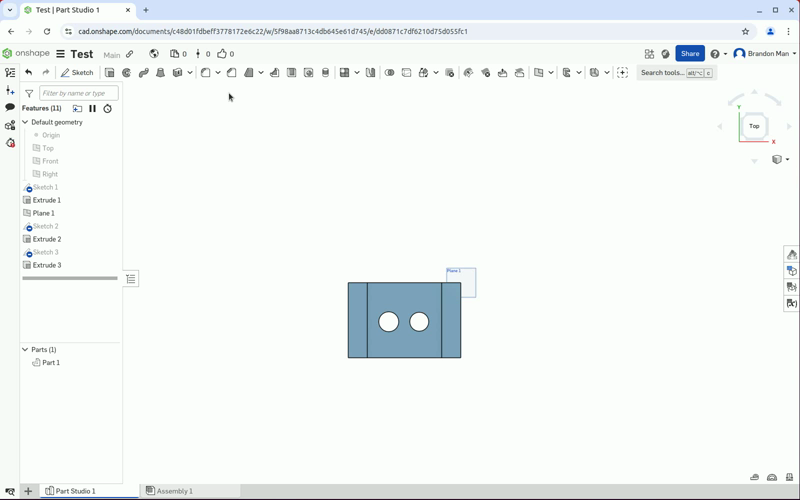
mouse_move(73, 352)
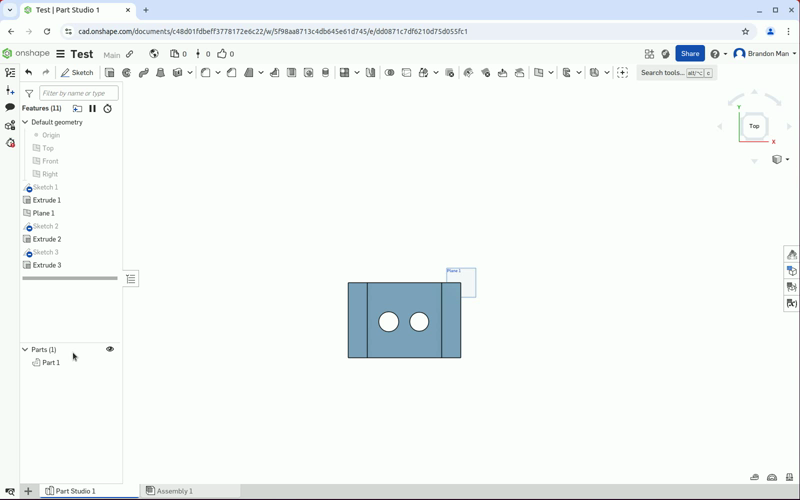
key(y)
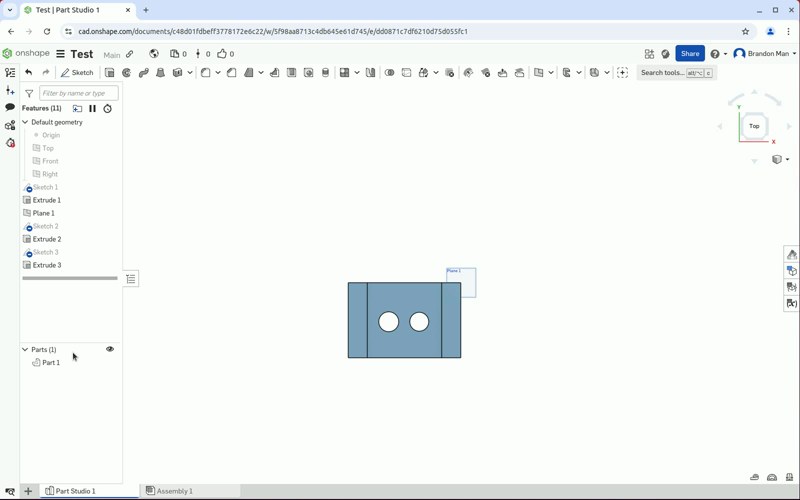
key(shift+p)
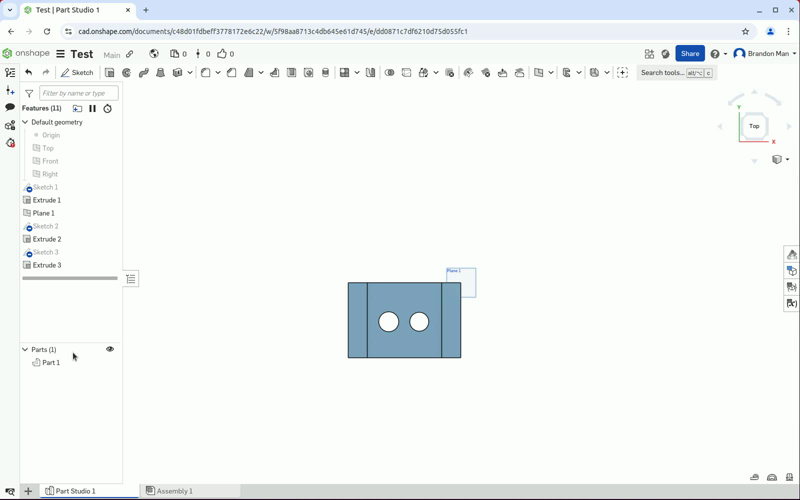
key(space)
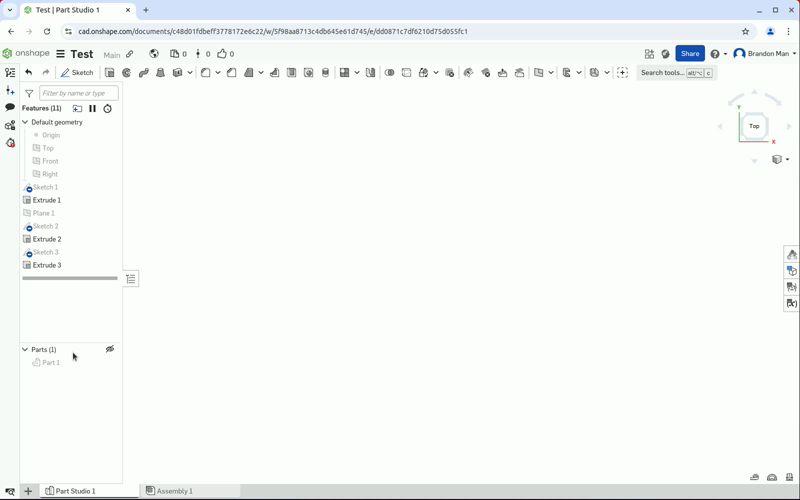
key_down(shift)
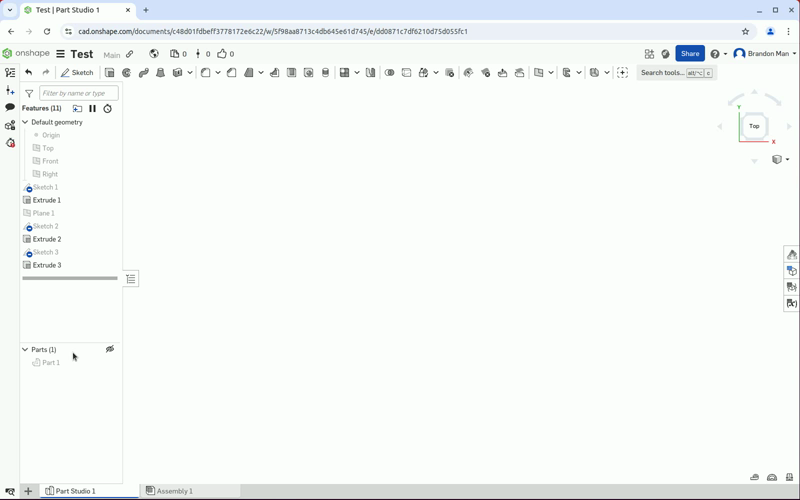
key(up)
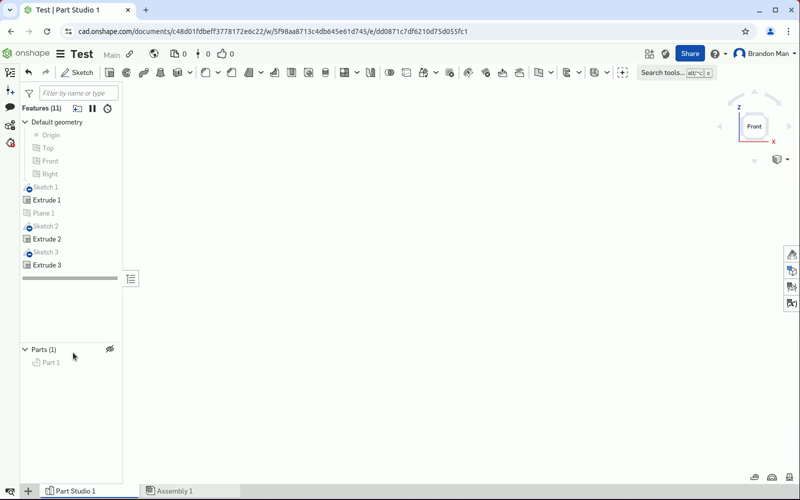
key_up(shift)
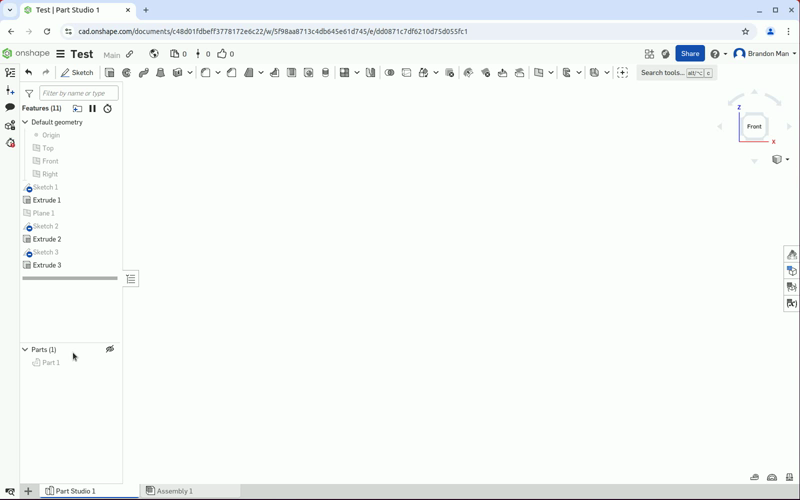
key(space)
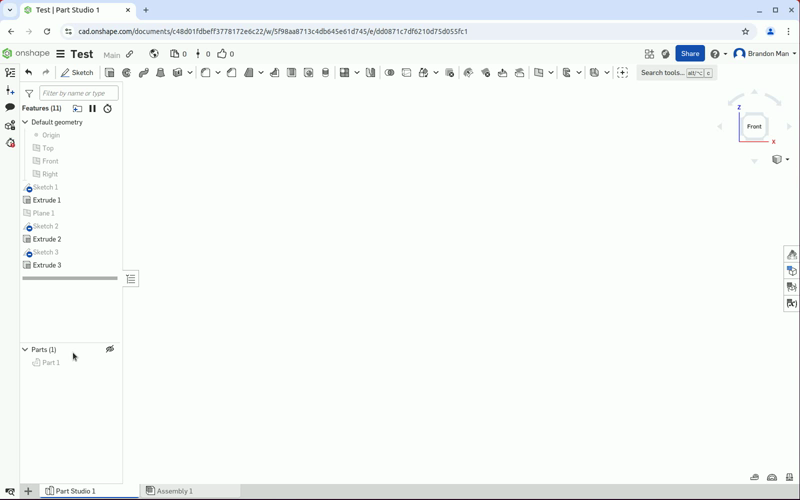
key_down(shift)
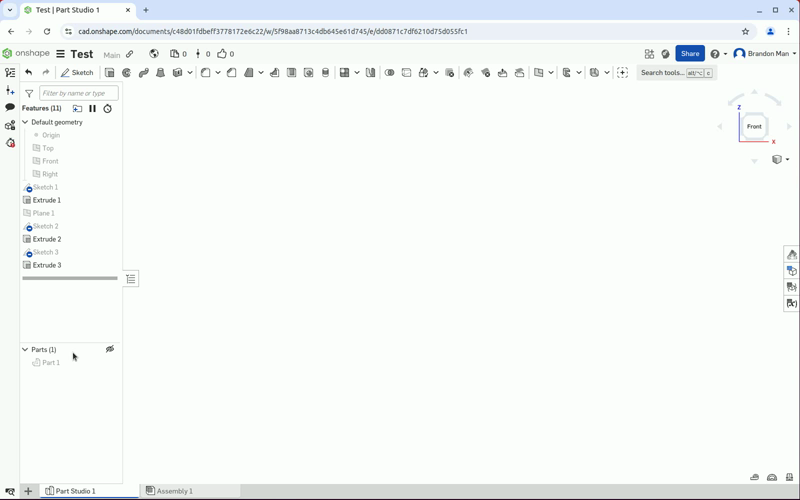
key(left)
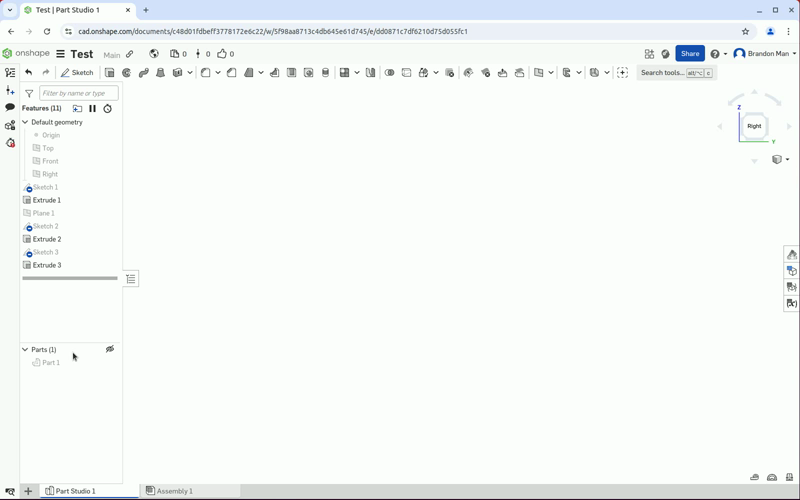
key_up(shift)
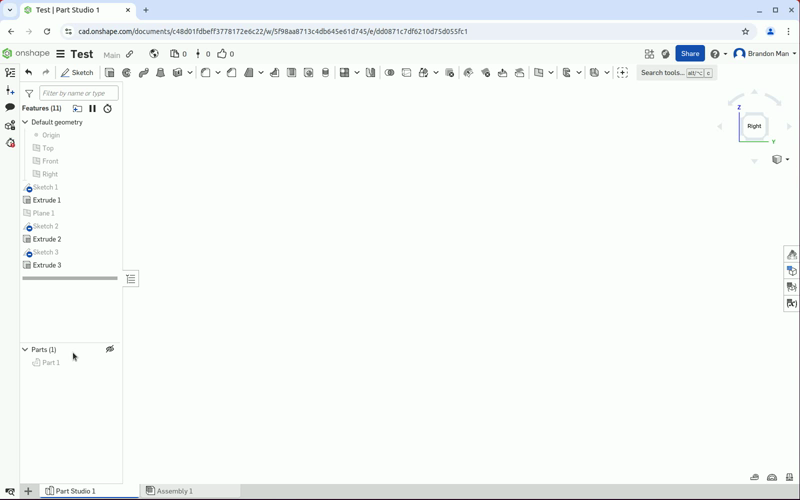
mouse_move(73, 352)
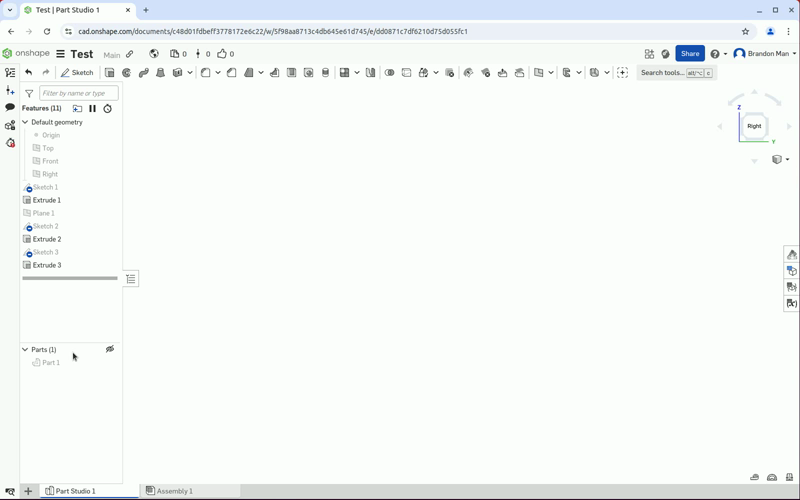
key(shift+y)
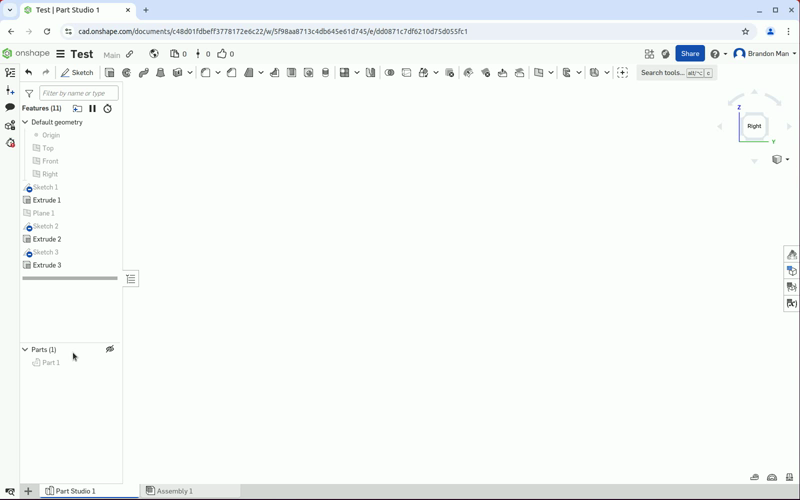
key(shift+s)
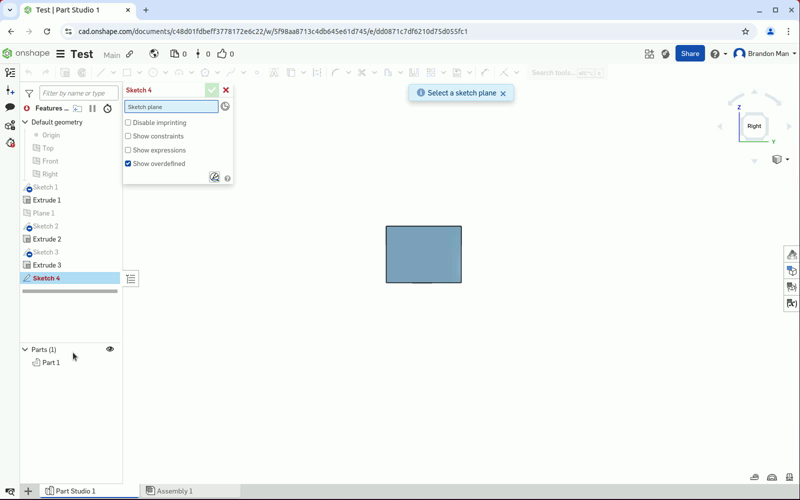
mouse_move(73, 176)
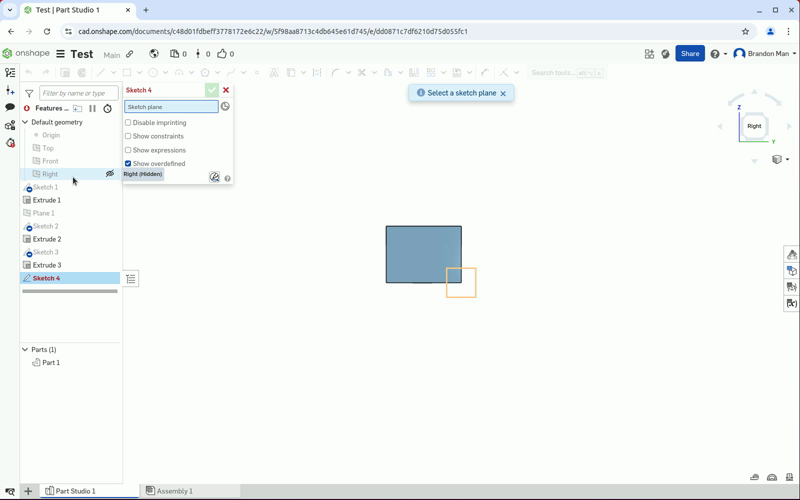
click(73, 176)
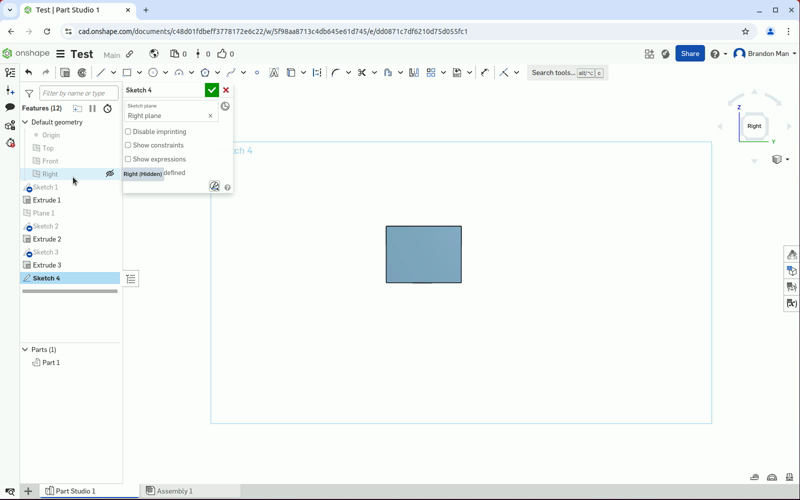
mouse_move(73, 352)
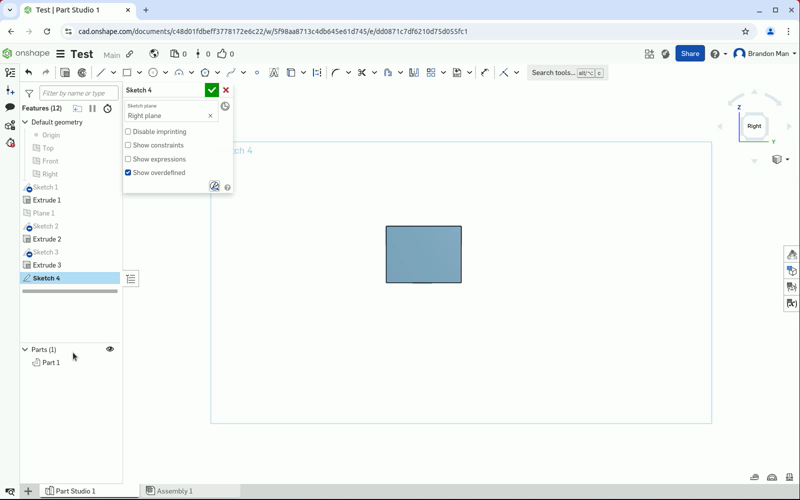
key(y)
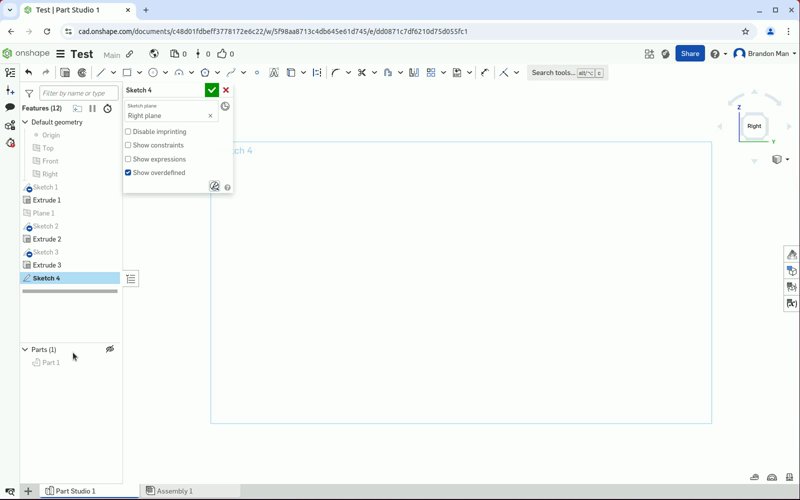
key(l)
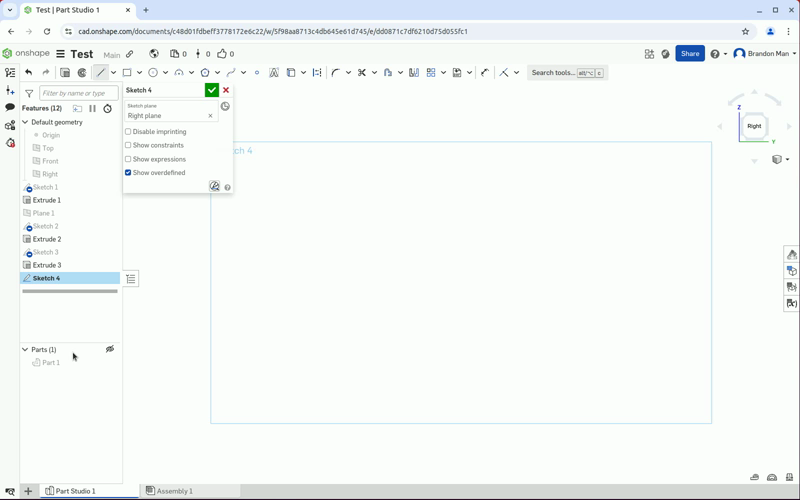
key_down(shift)
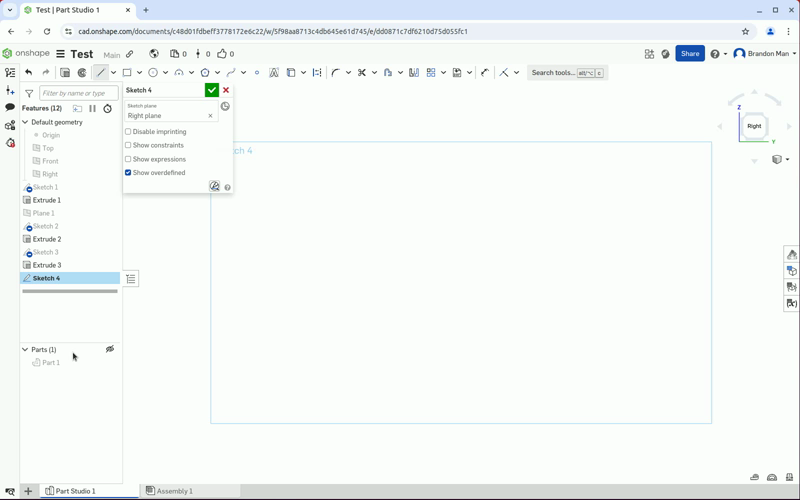
mouse_move(404, 282)
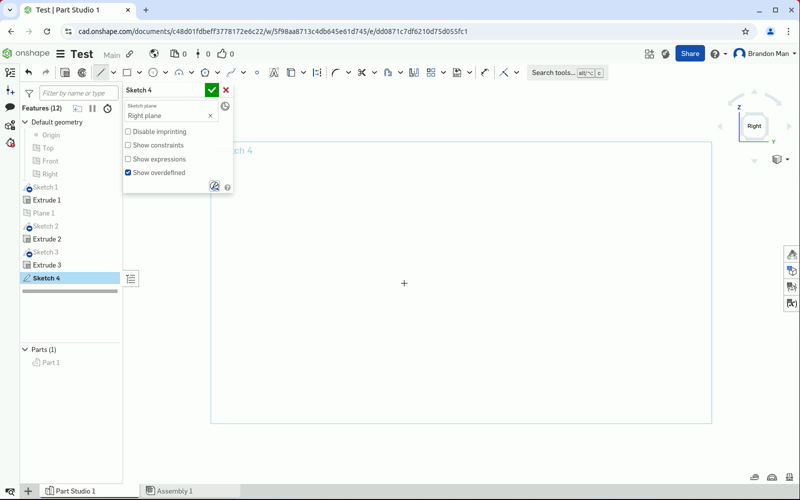
click(404, 282)
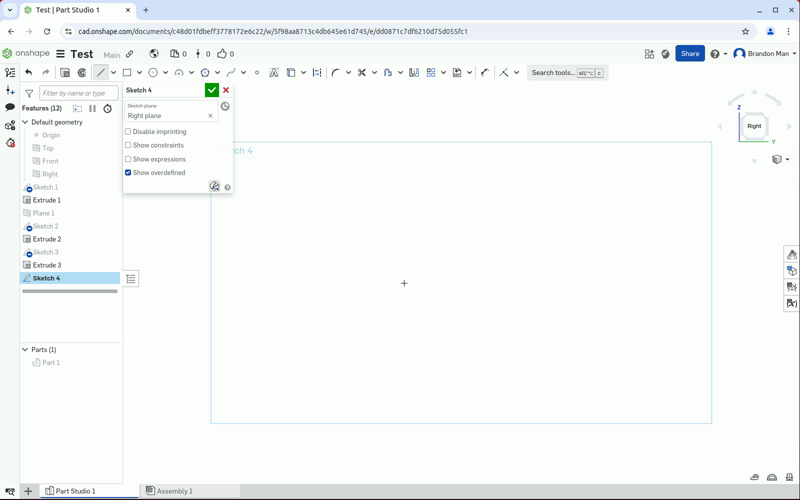
key_up(shift)
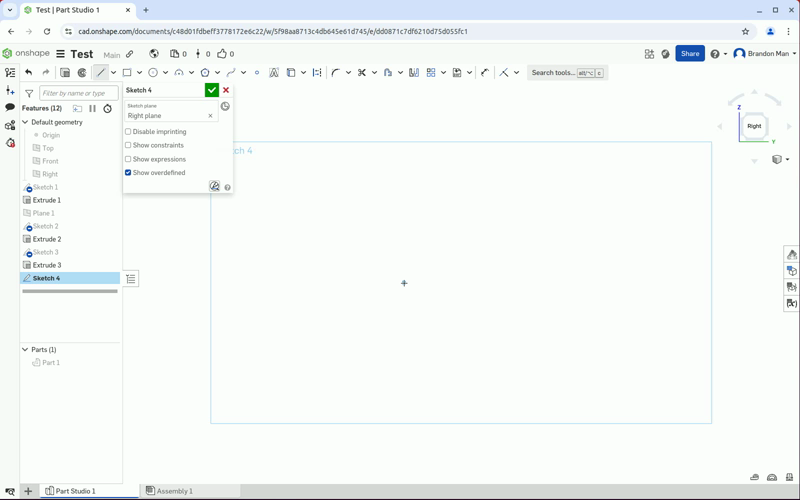
key_down(shift)
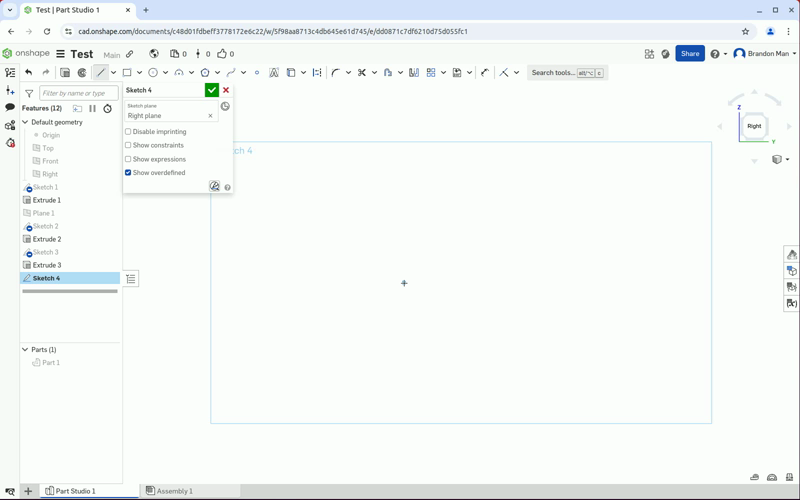
mouse_move(434, 282)
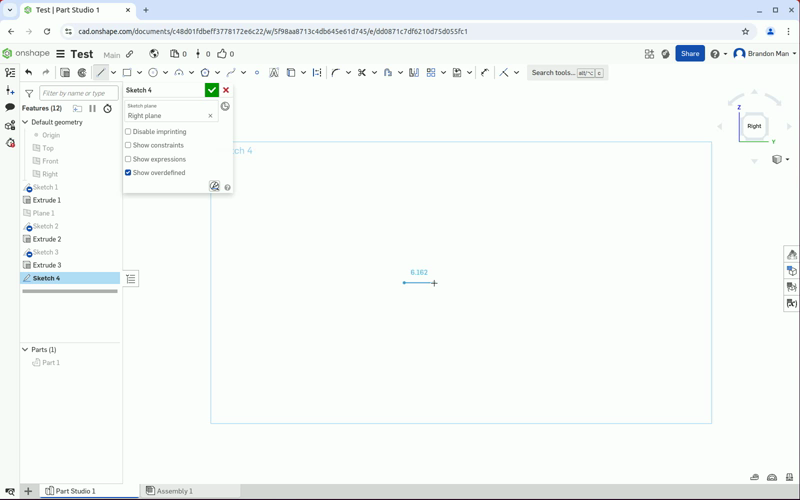
mouse_move(442, 282)
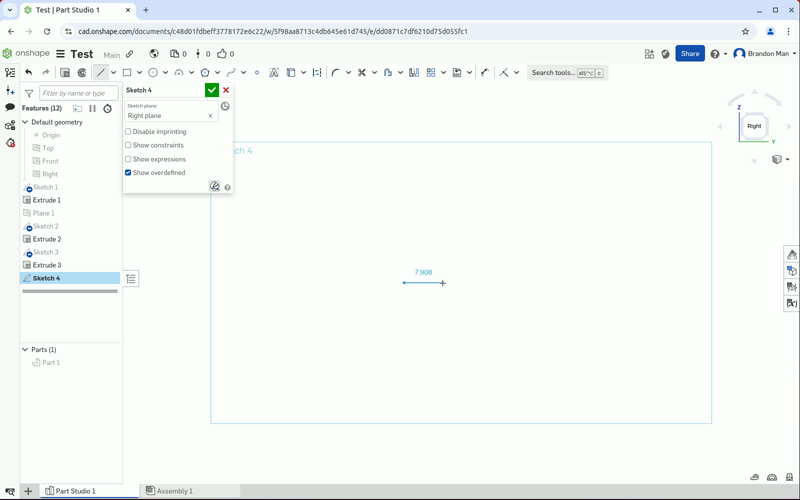
click(442, 282)
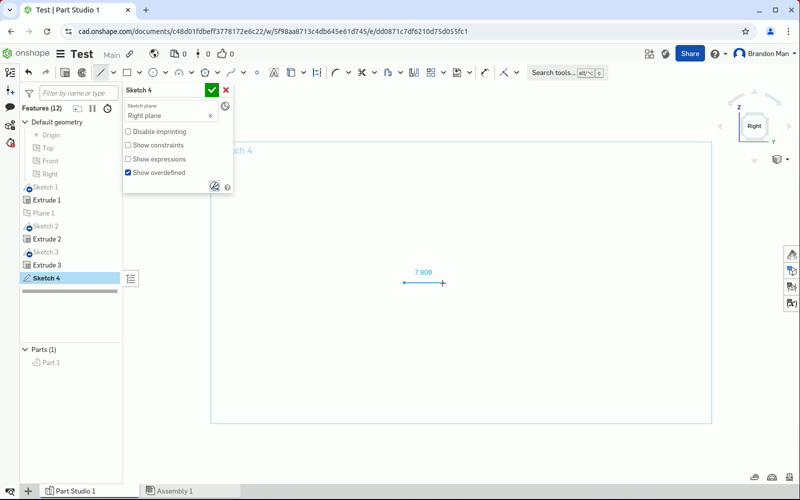
key_up(shift)
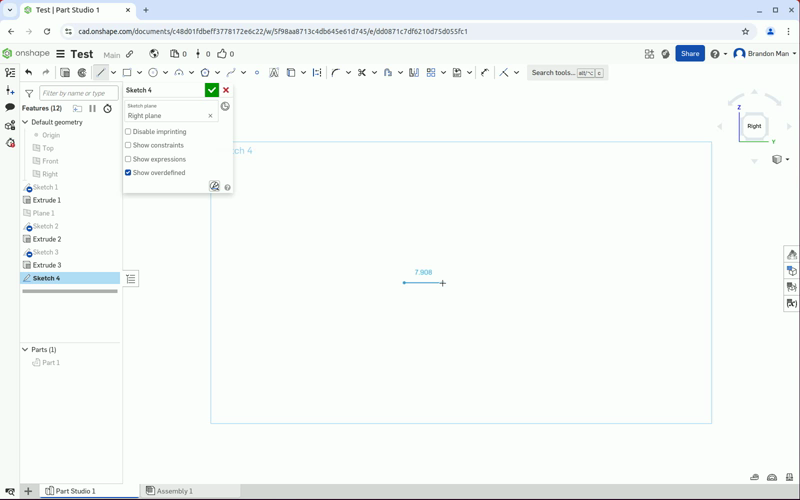
key_down(shift)
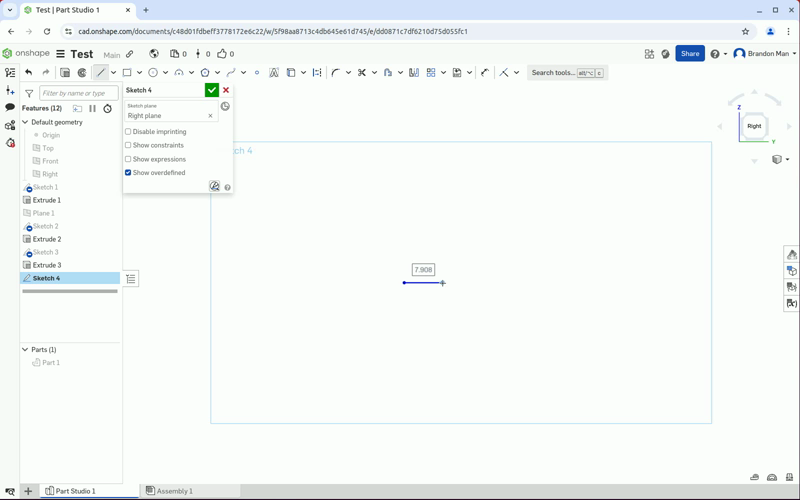
mouse_move(472, 282)
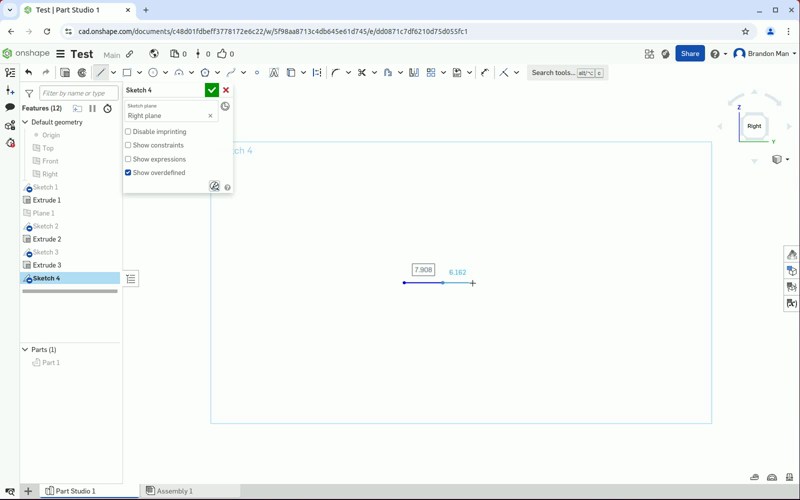
mouse_move(442, 263)
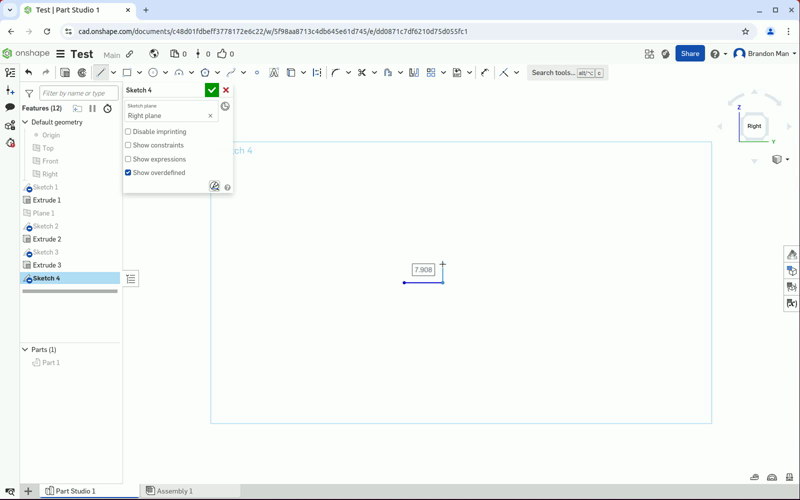
click(442, 263)
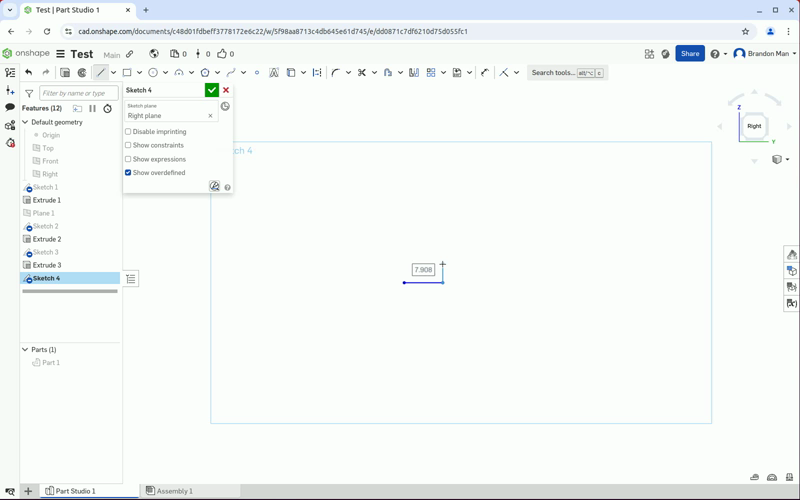
key_up(shift)
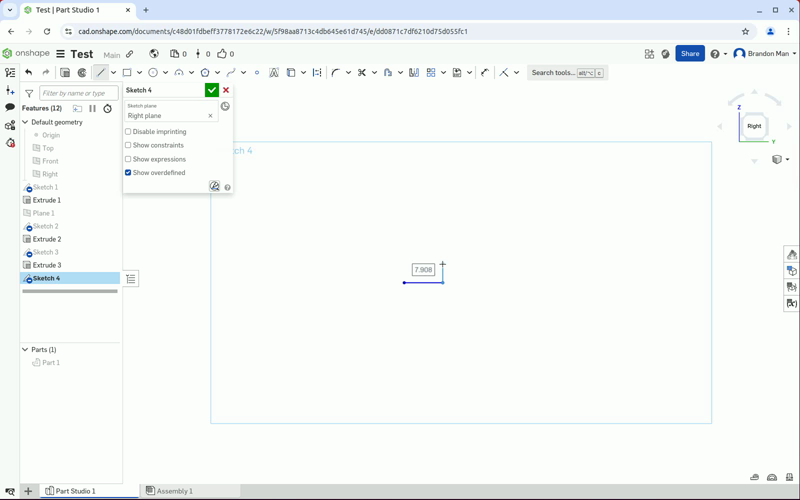
key_down(shift)
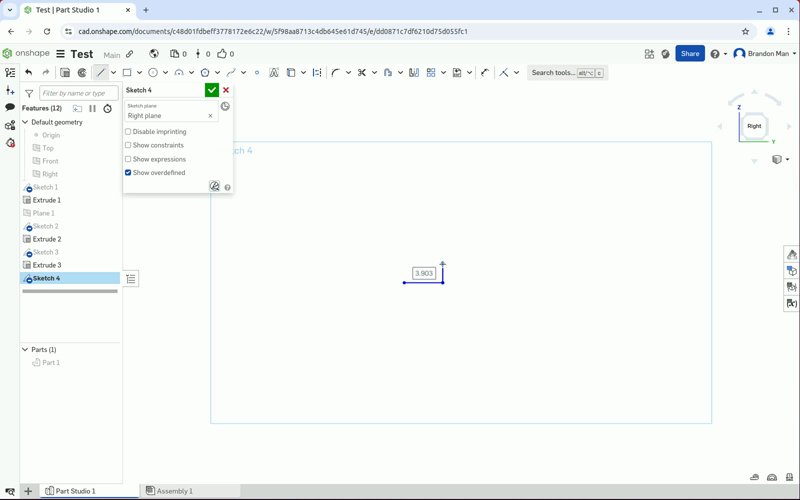
mouse_move(472, 263)
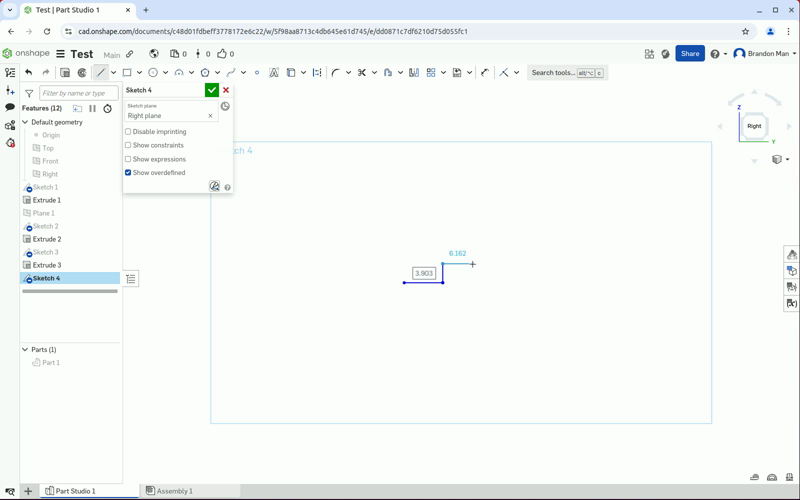
mouse_move(404, 263)
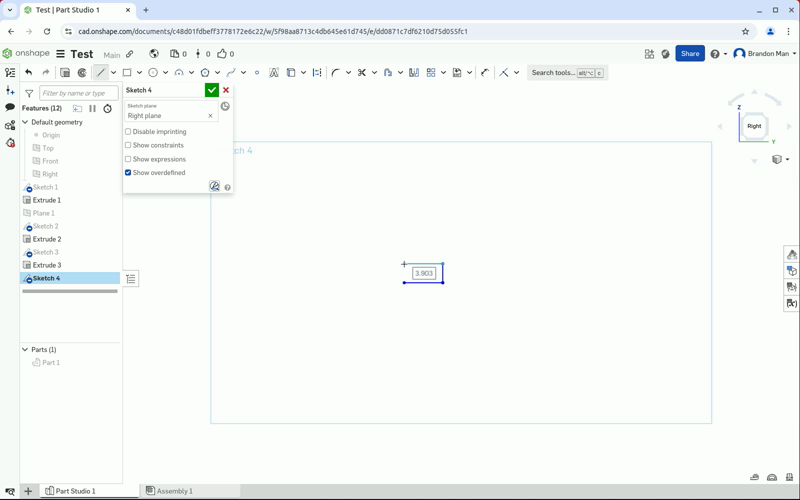
click(404, 263)
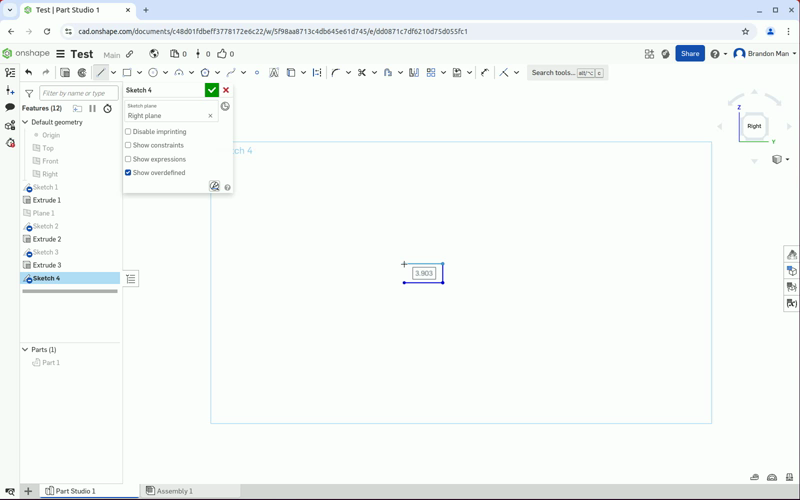
key_up(shift)
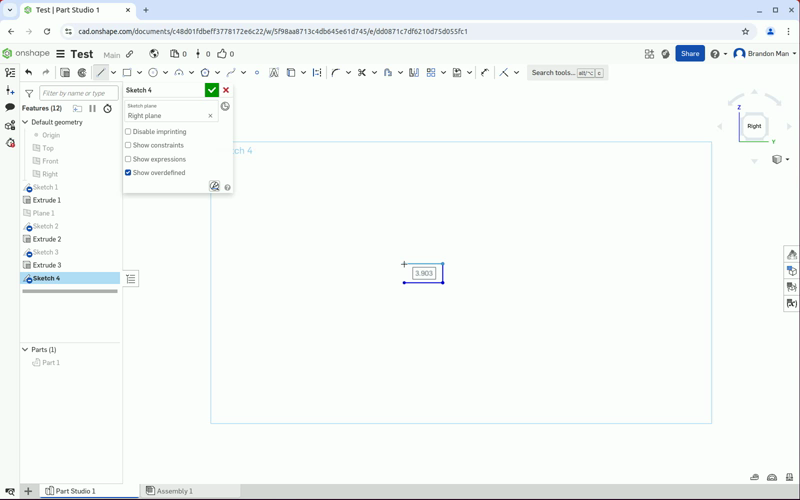
mouse_move(434, 263)
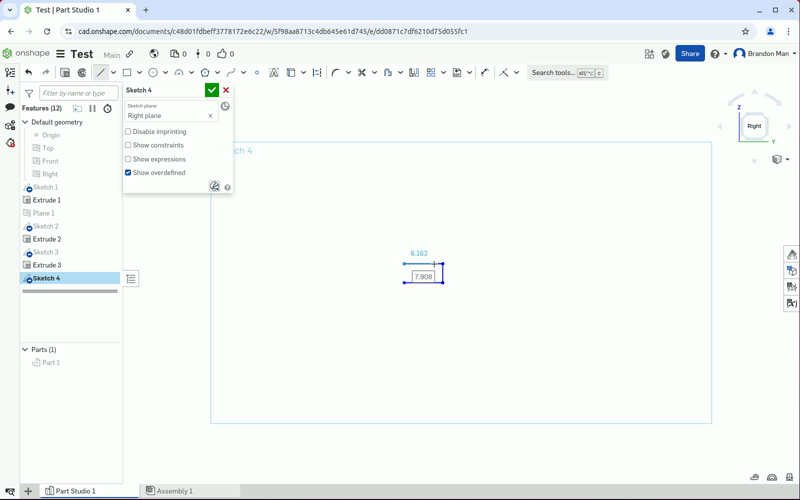
key_down(shift)
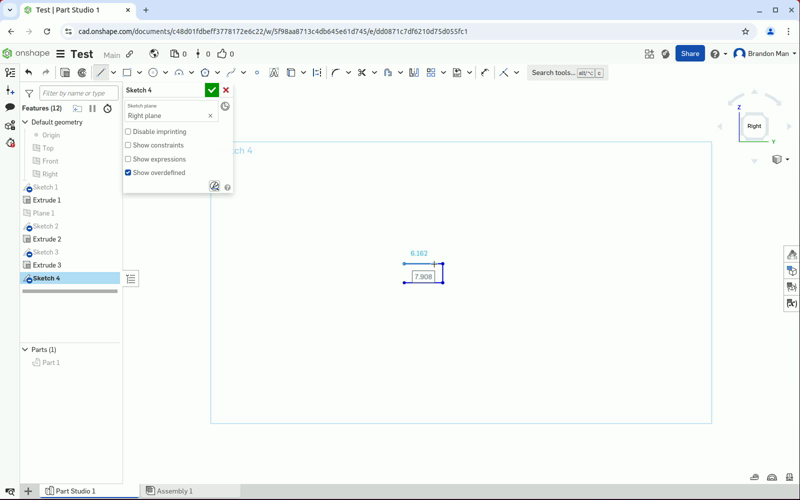
mouse_move(404, 282)
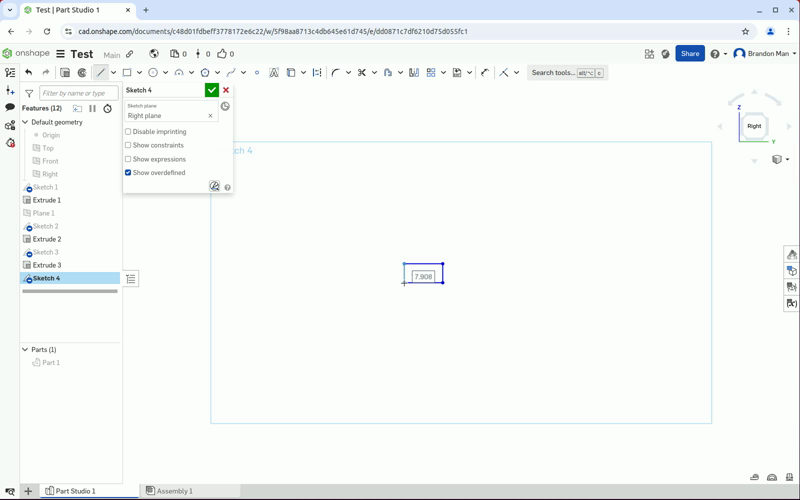
key_up(shift)
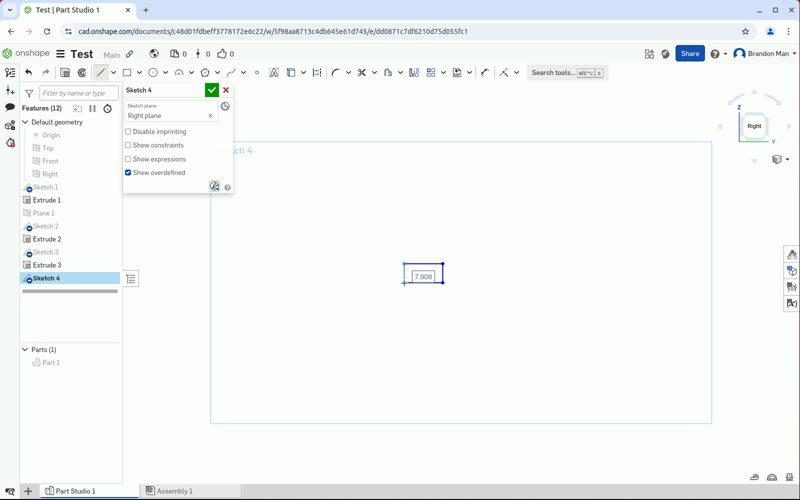
click(404, 282)
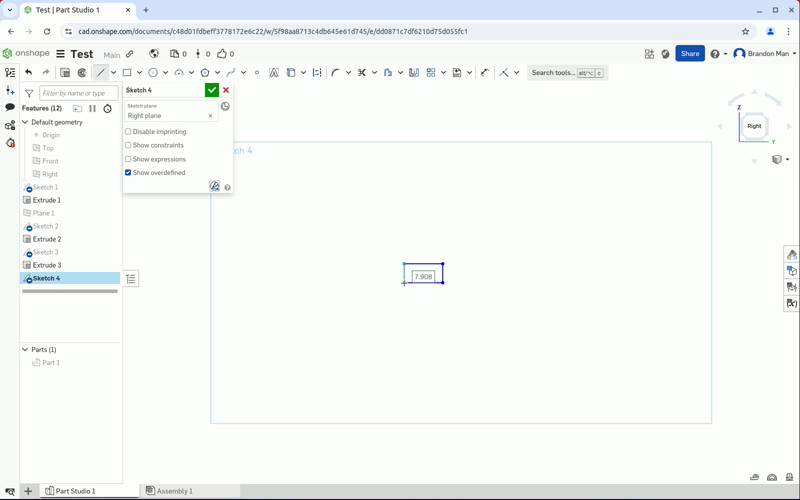
key(esc)
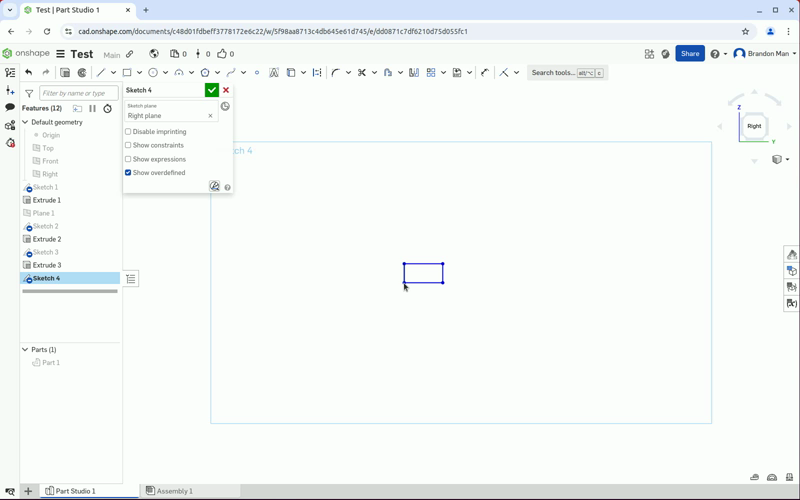
mouse_move(410, 267)
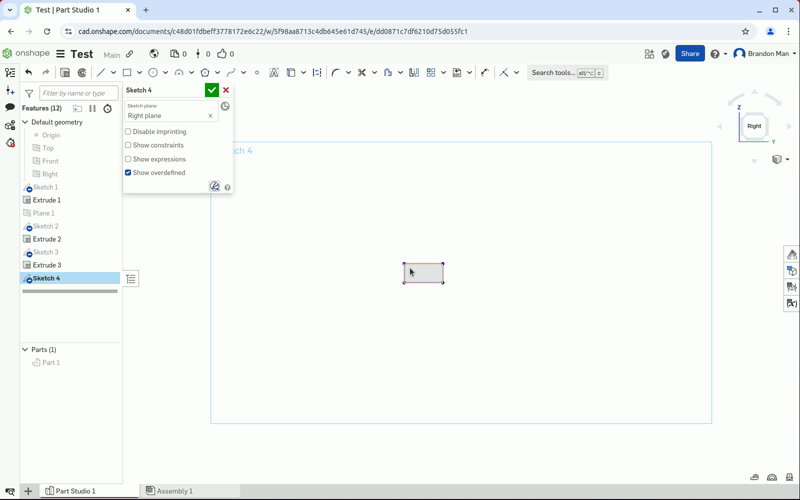
scroll(6)
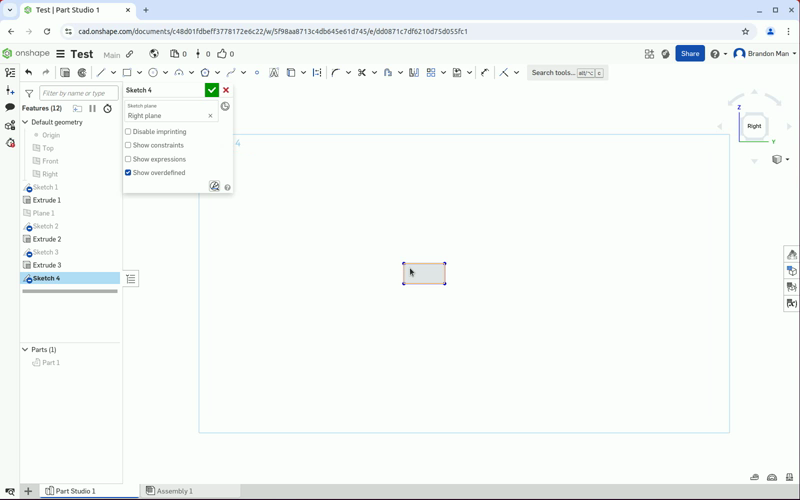
scroll(6)
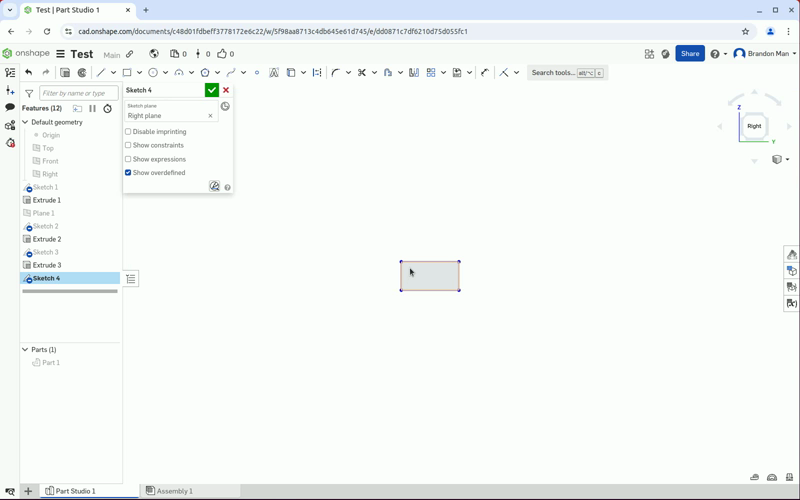
scroll(6)
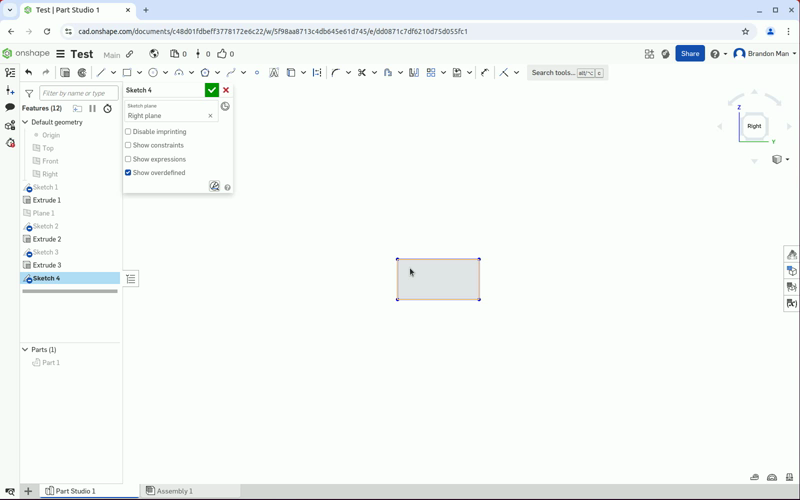
scroll(6)
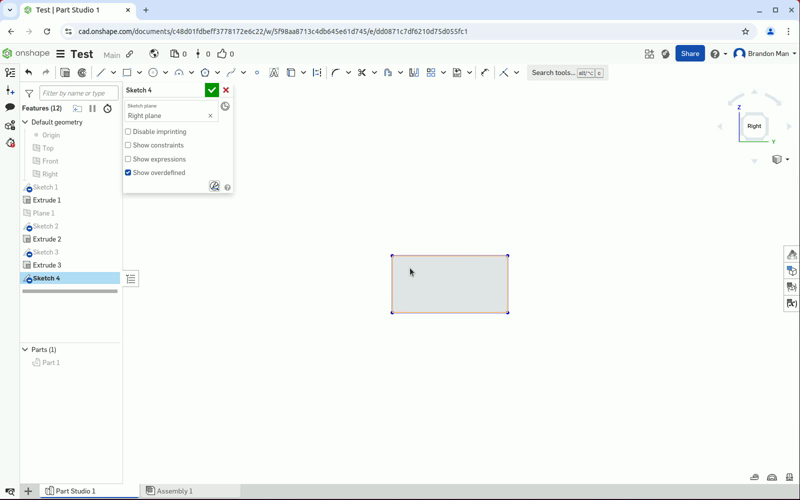
scroll(6)
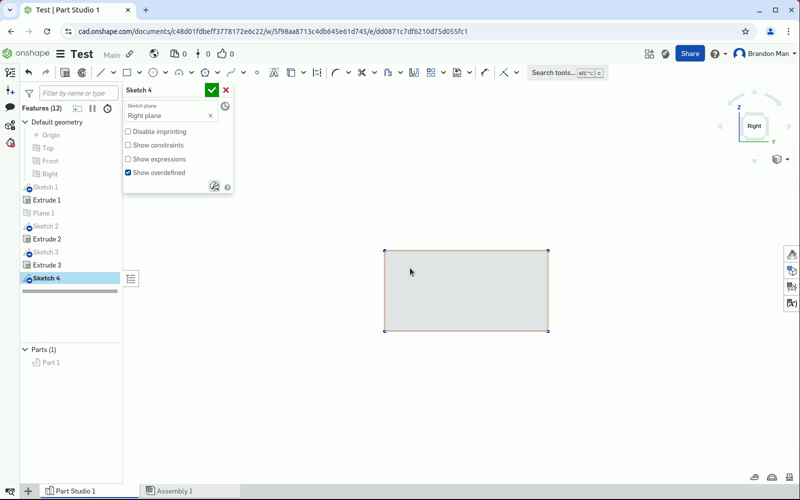
scroll(6)
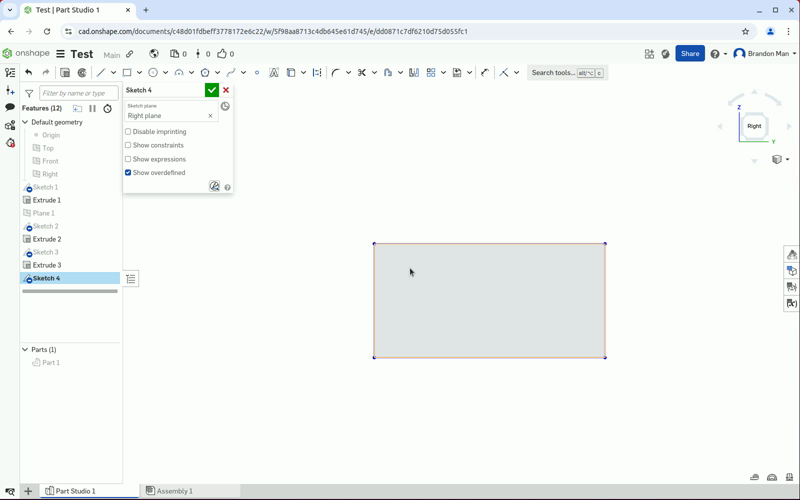
scroll(6)
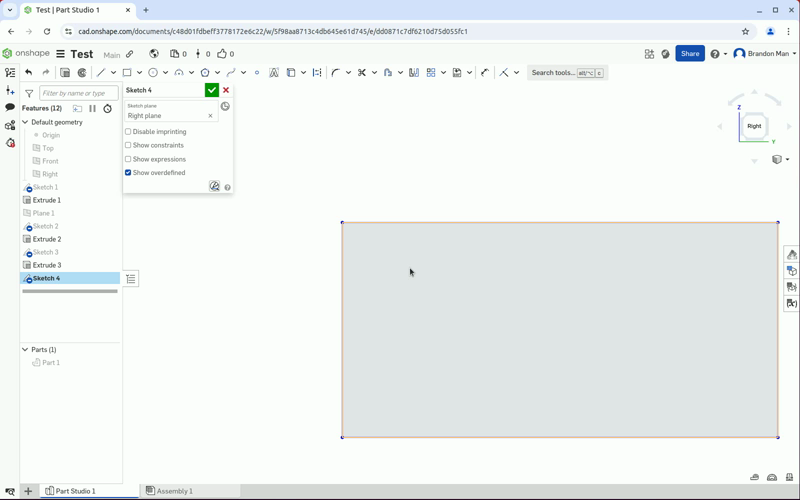
click(410, 267)
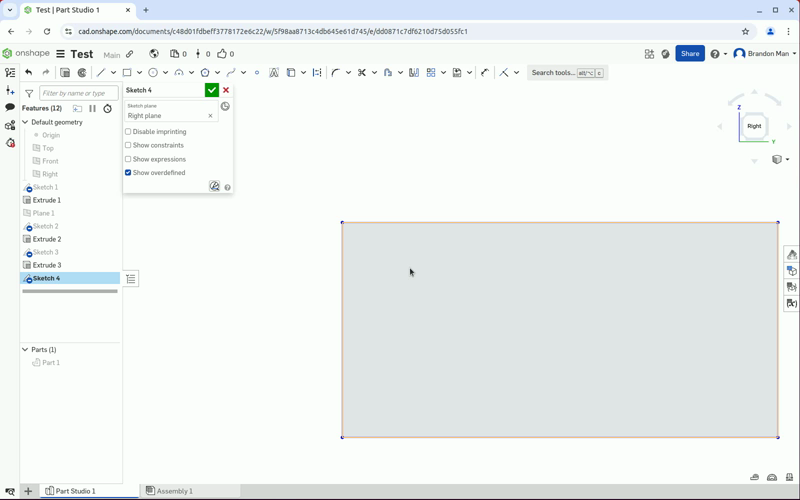
scroll(-6)
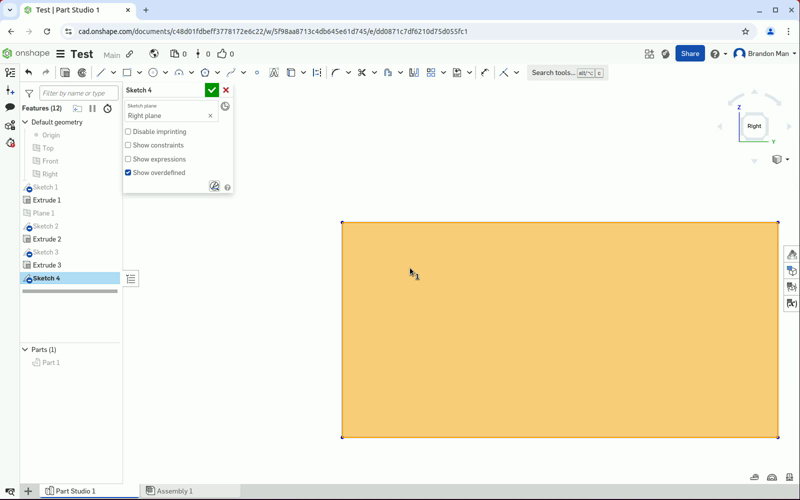
scroll(-6)
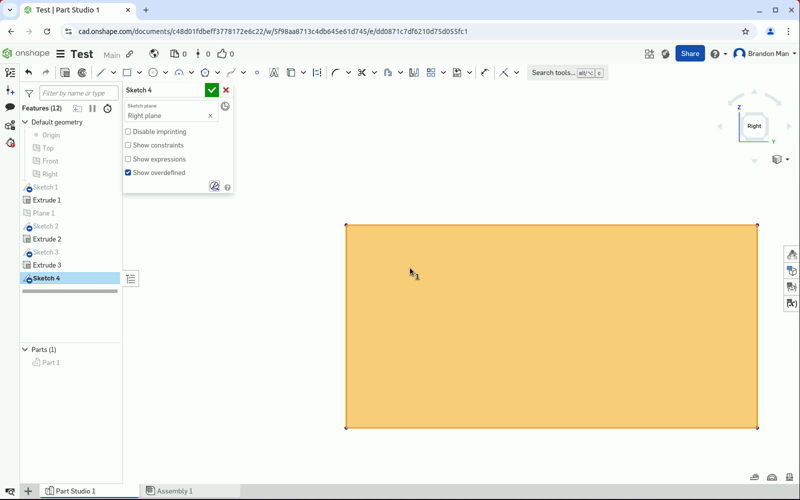
scroll(-6)
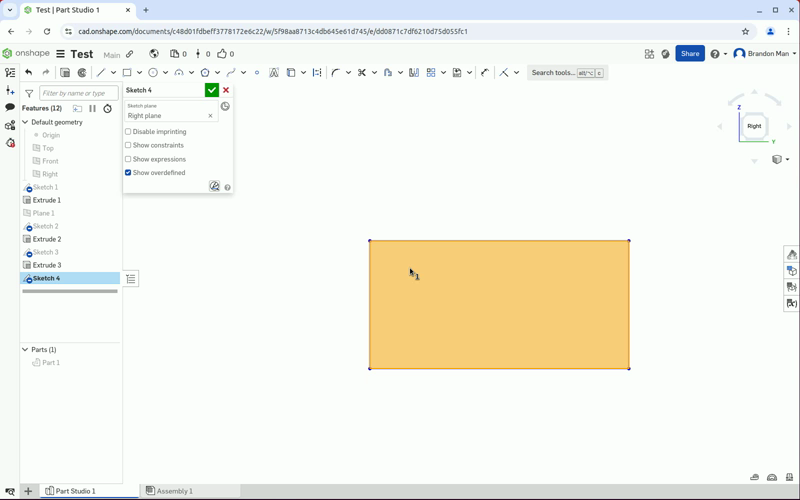
scroll(-6)
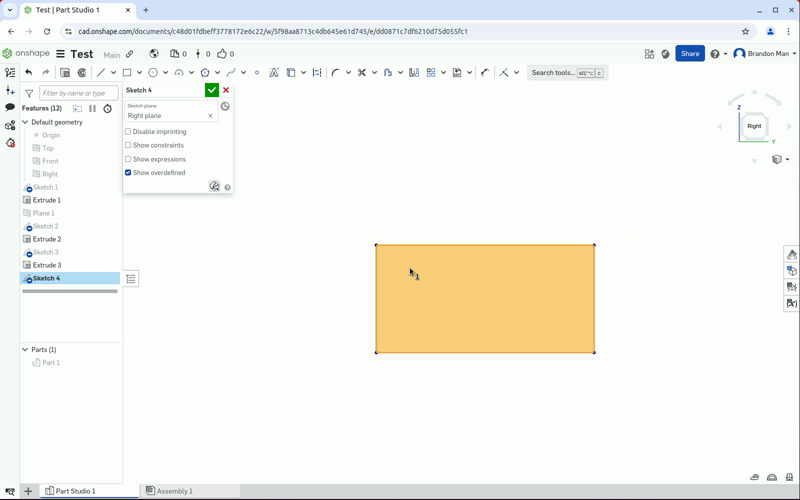
scroll(-6)
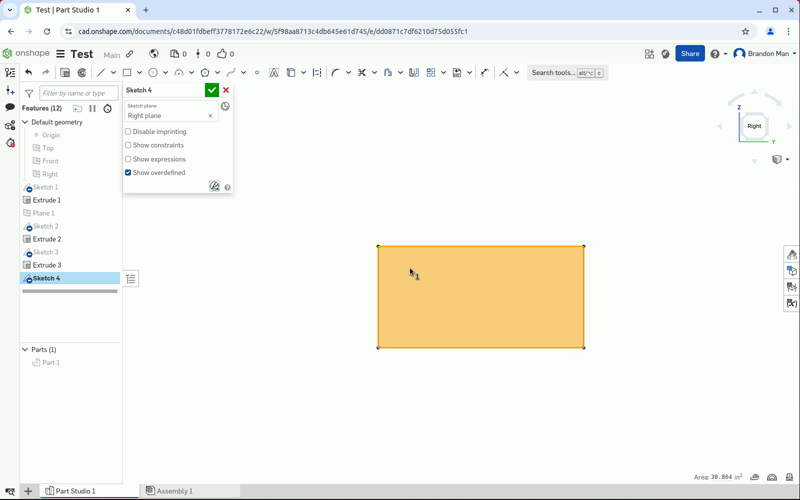
scroll(-6)
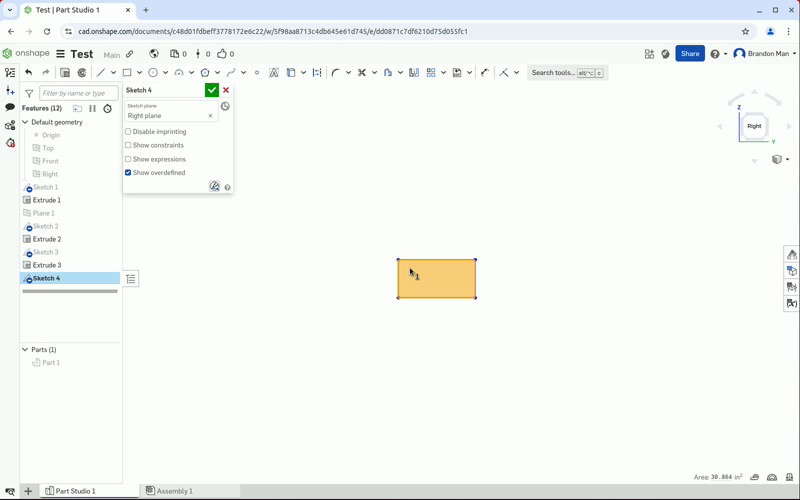
scroll(-6)
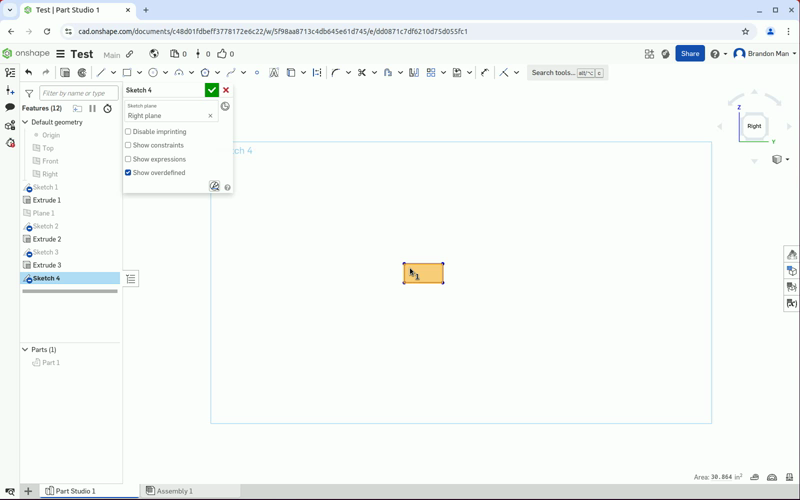
mouse_move(73, 352)
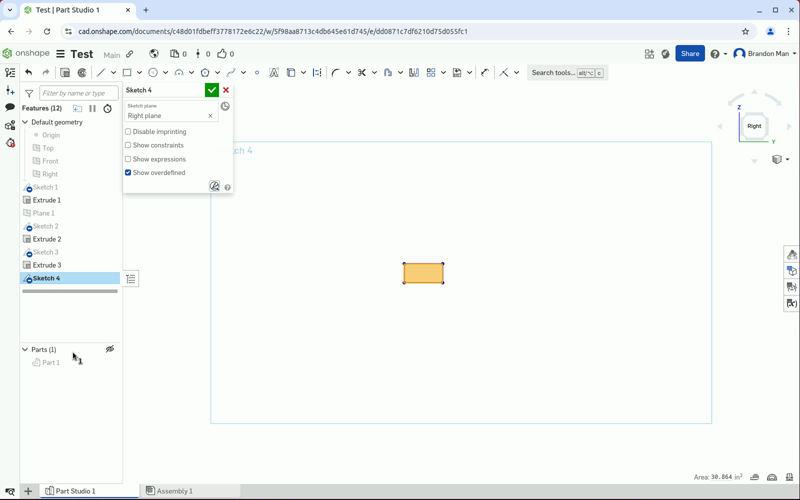
key(shift+y)
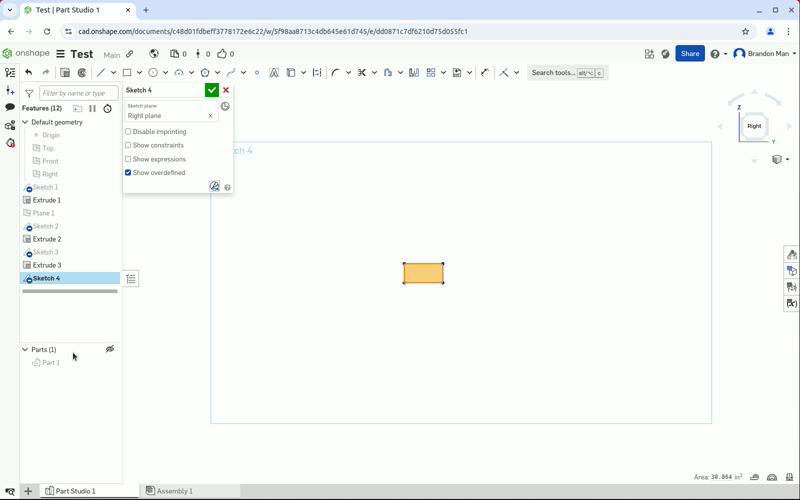
key(shift+e)
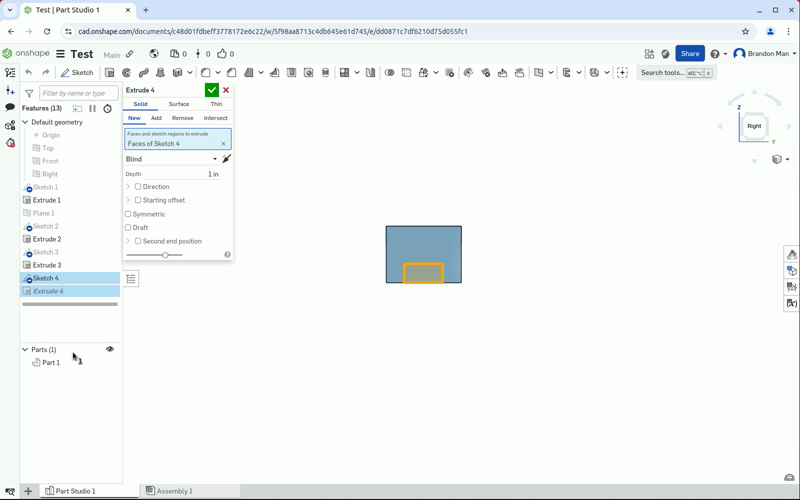
mouse_move(143, 106)
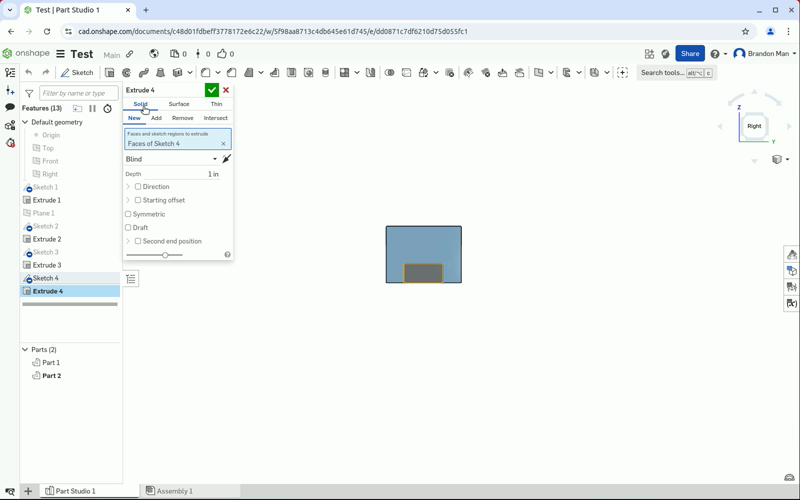
click(143, 106)
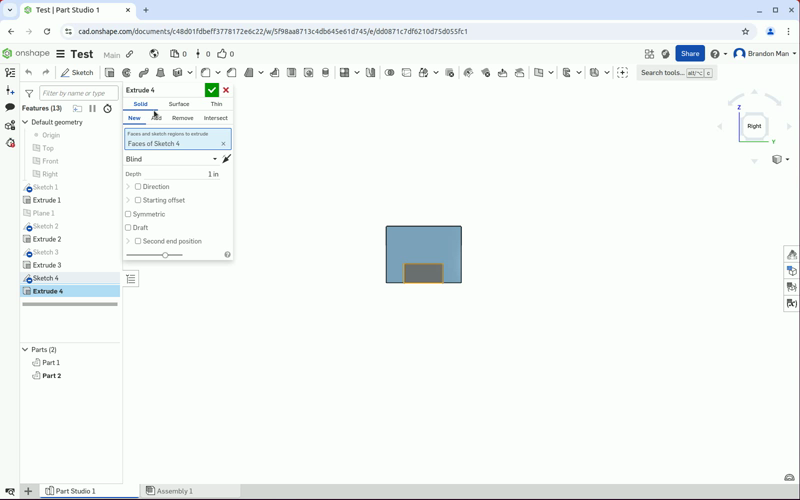
mouse_move(186, 120)
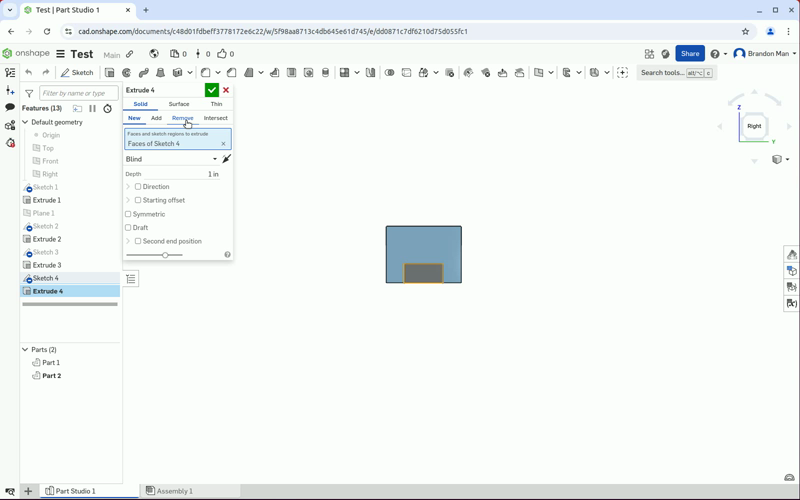
click(186, 120)
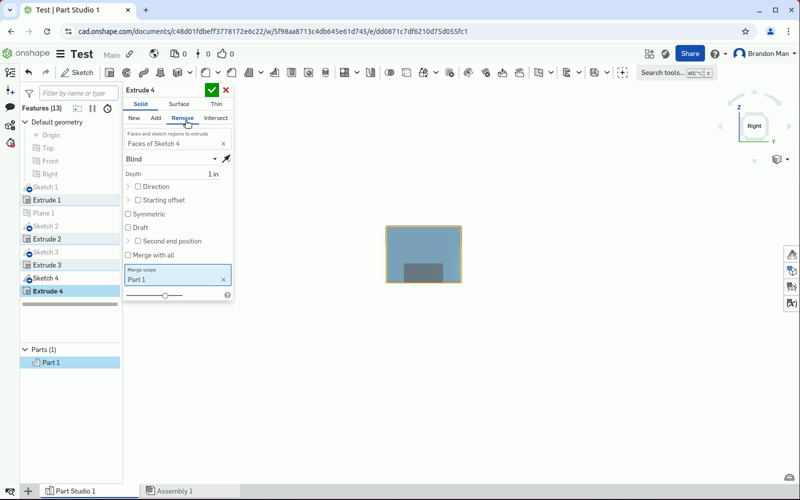
key(tab, 4)
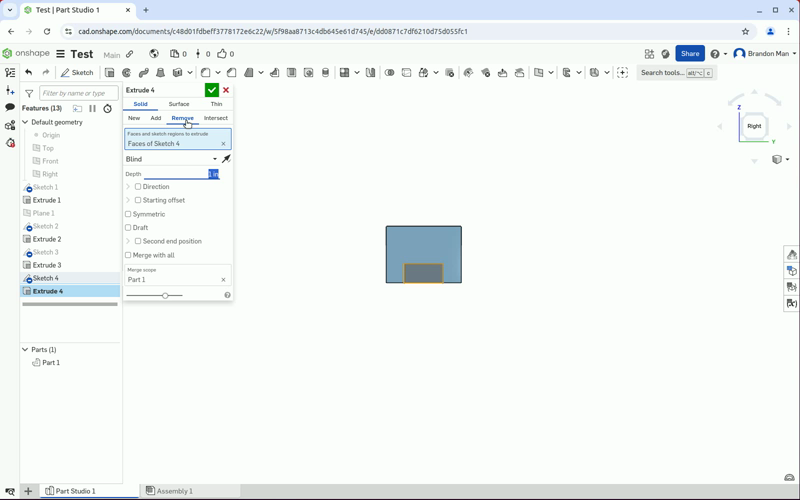
text(23.108)
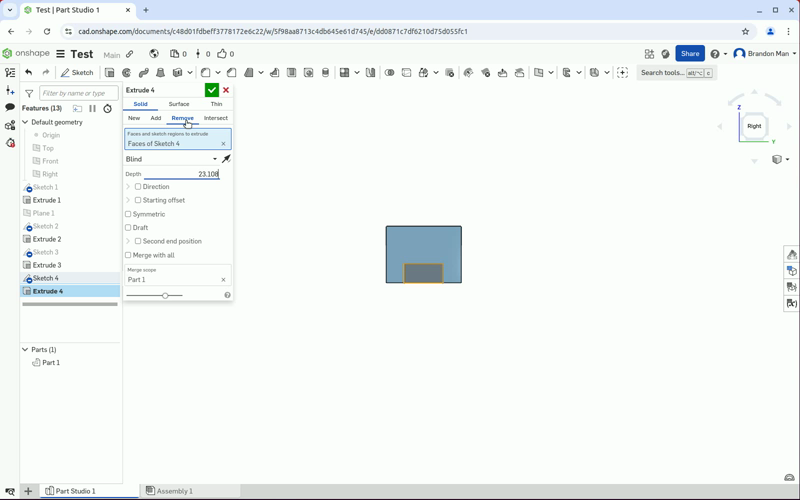
key(tab, 6)
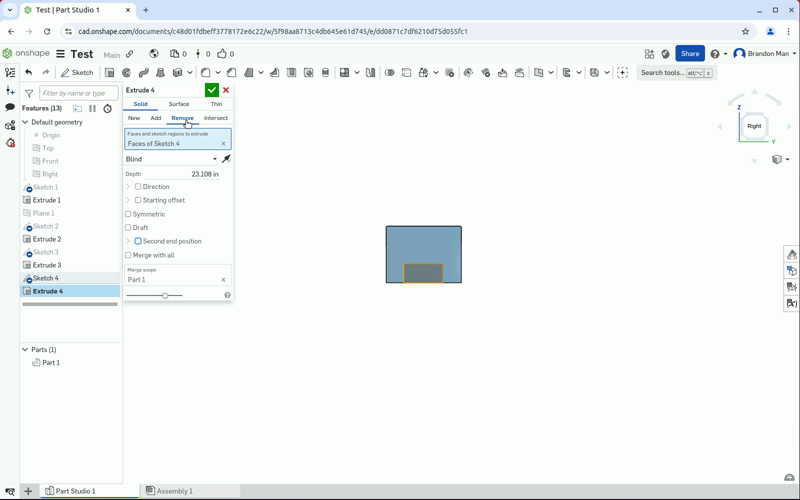
key(space)
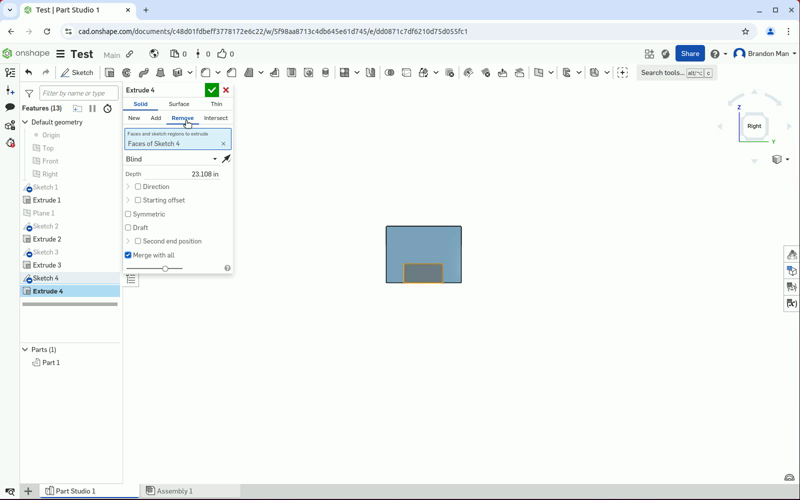
key(enter)
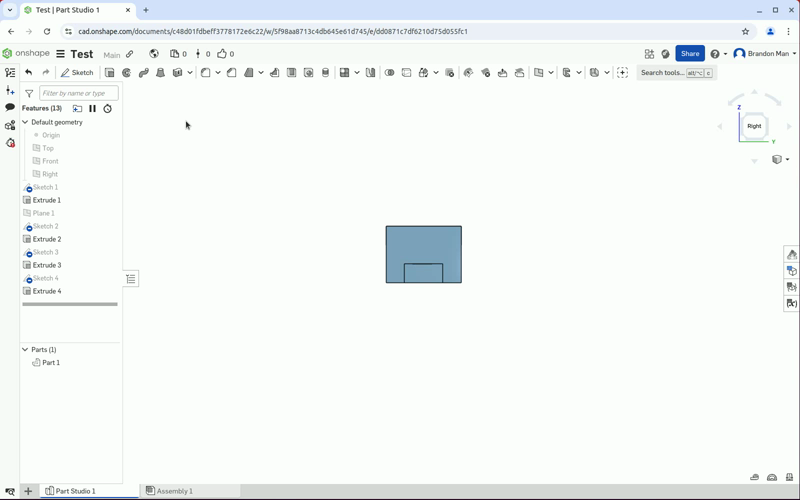
key(shift+h)
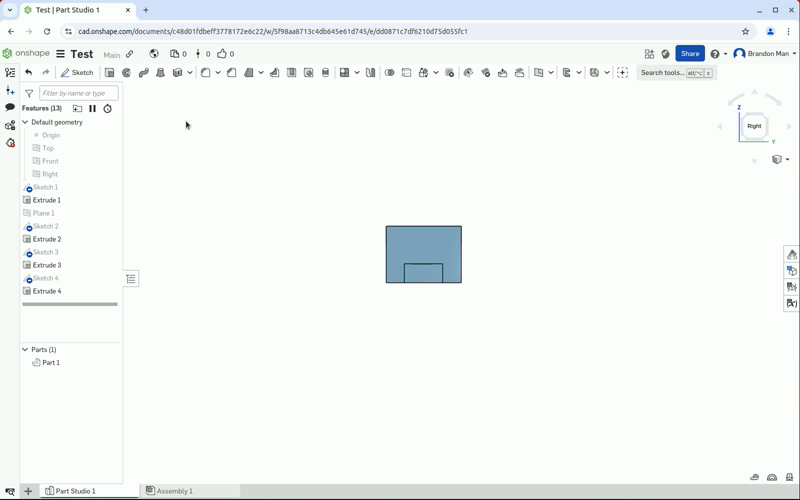
key(shift+h)
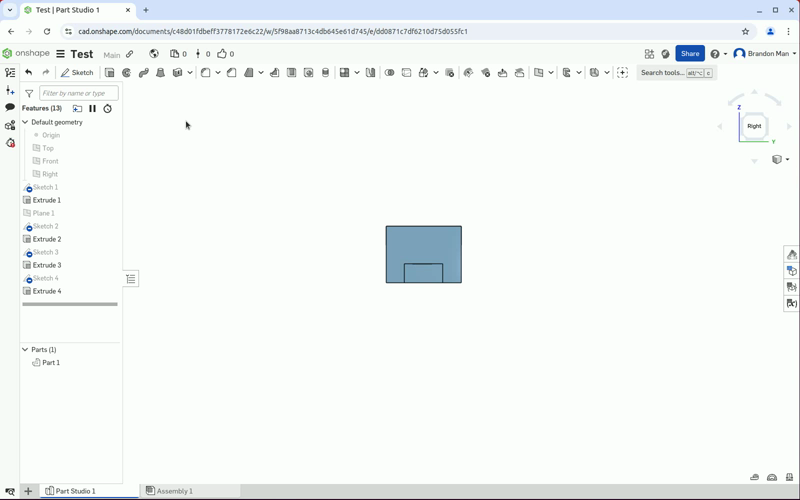
key(shift+7)
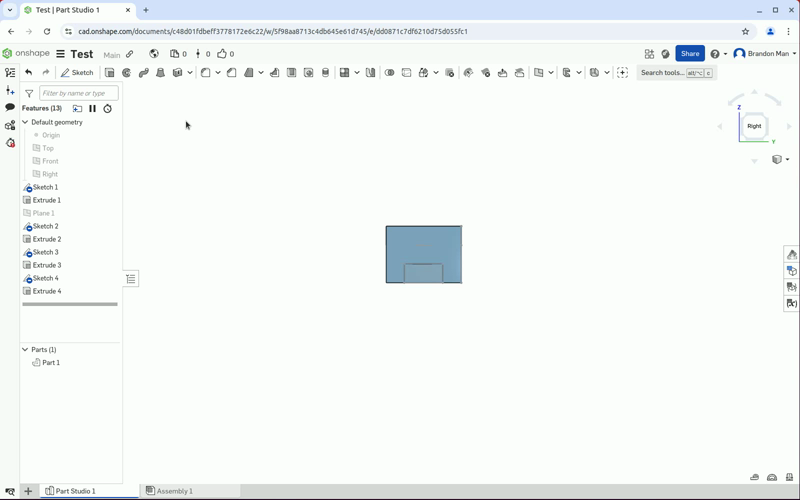
key(right, 2)
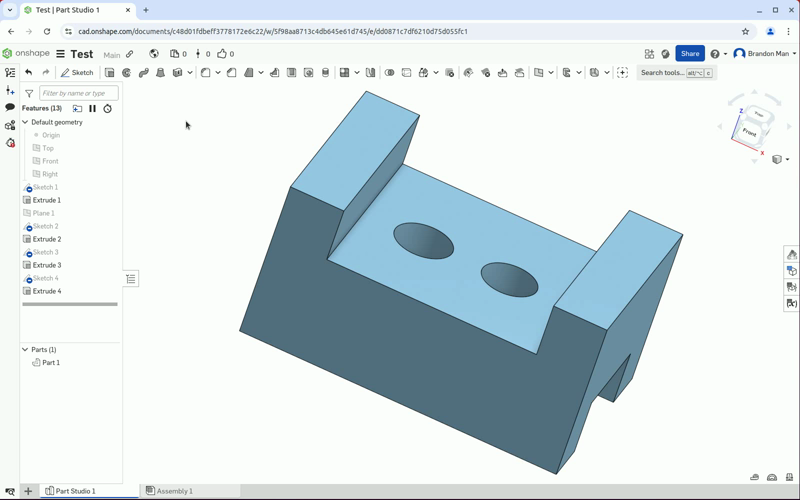
key(down, 2)
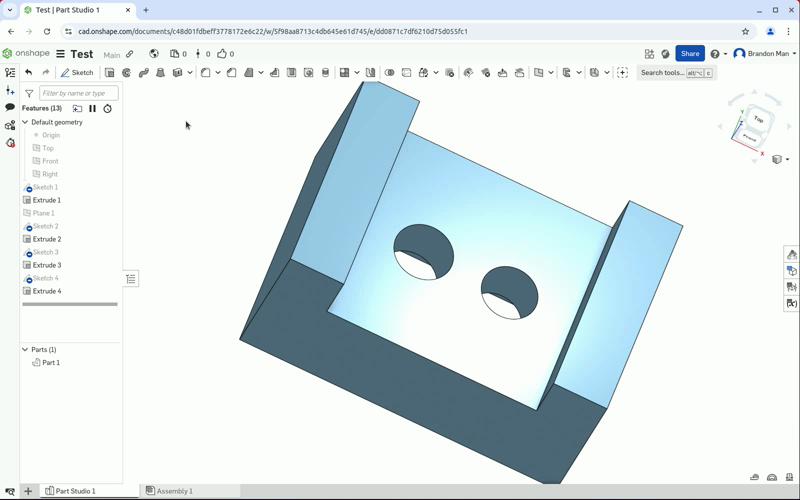
key(up, 2)
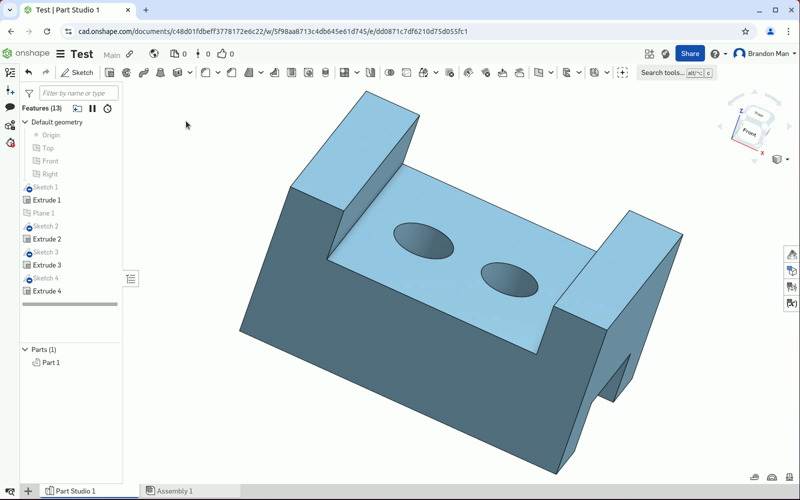
key(left, 2)
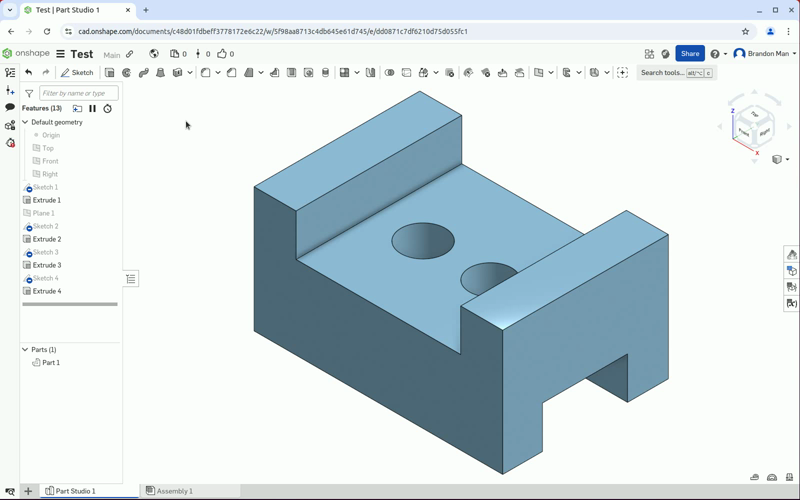
mouse_move(73, 189)
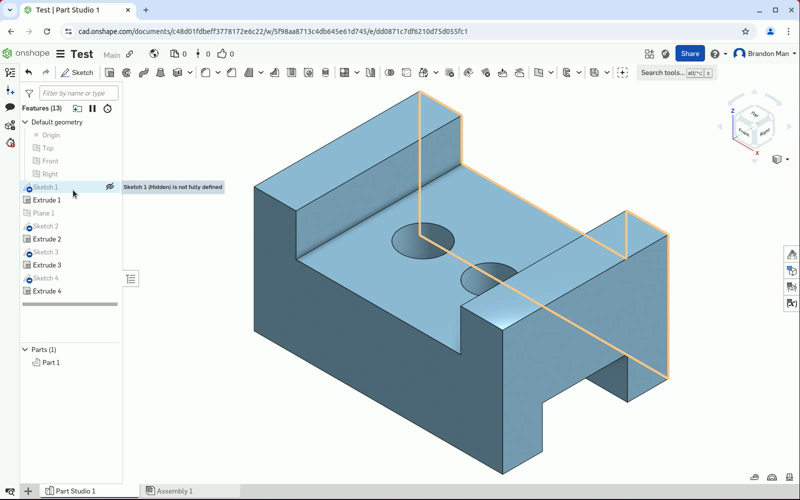
click(73, 189)